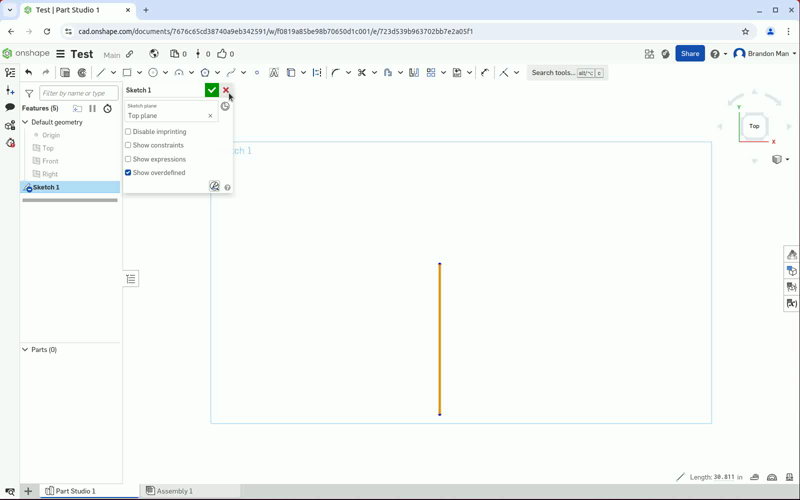
key(shift+h)
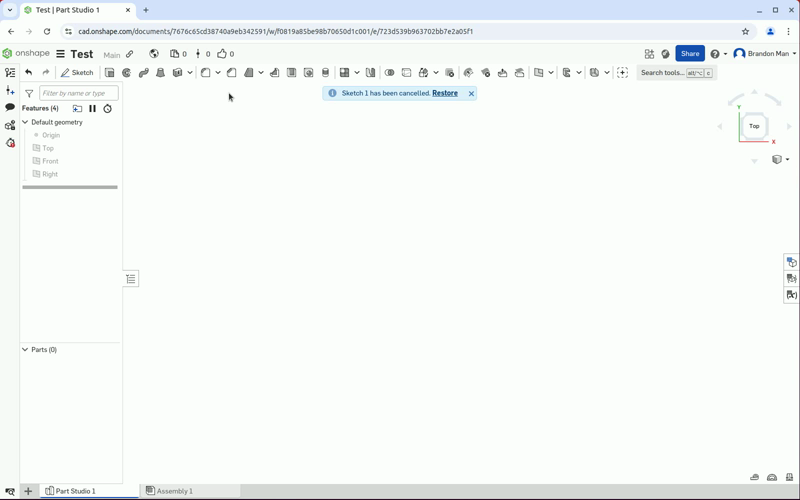
mouse_move(73, 352)
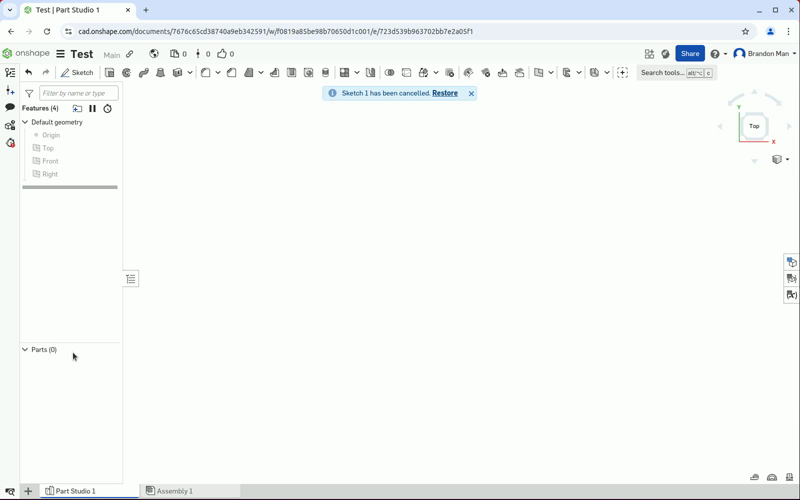
key(y)
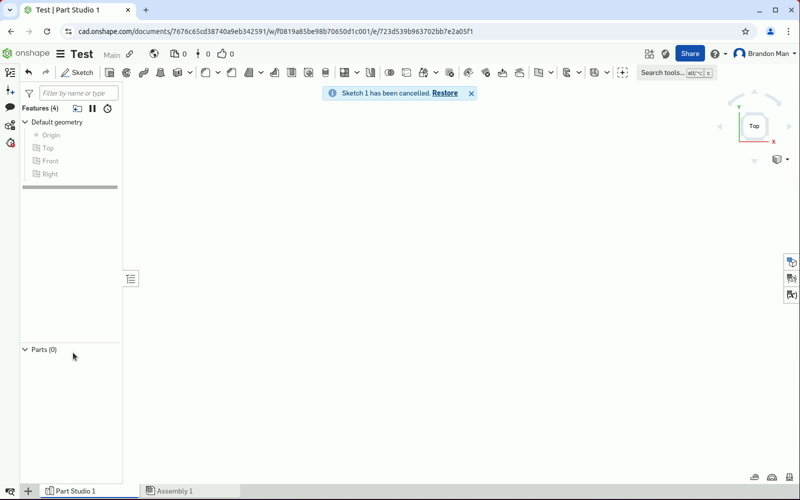
key(shift+p)
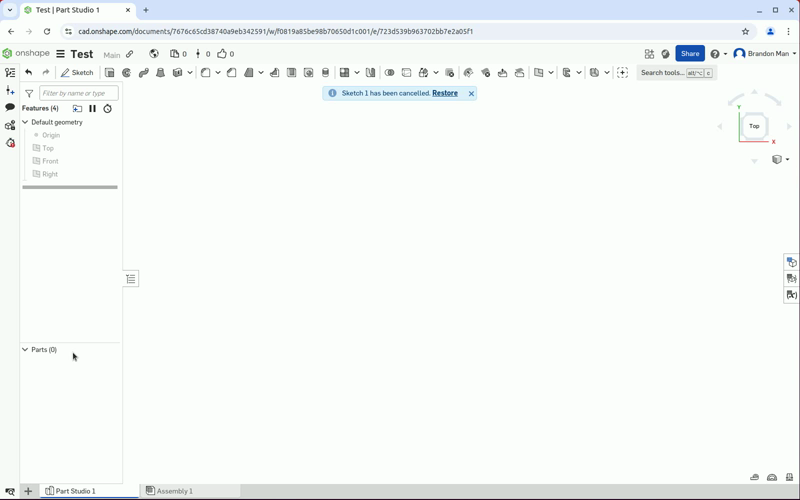
key(space)
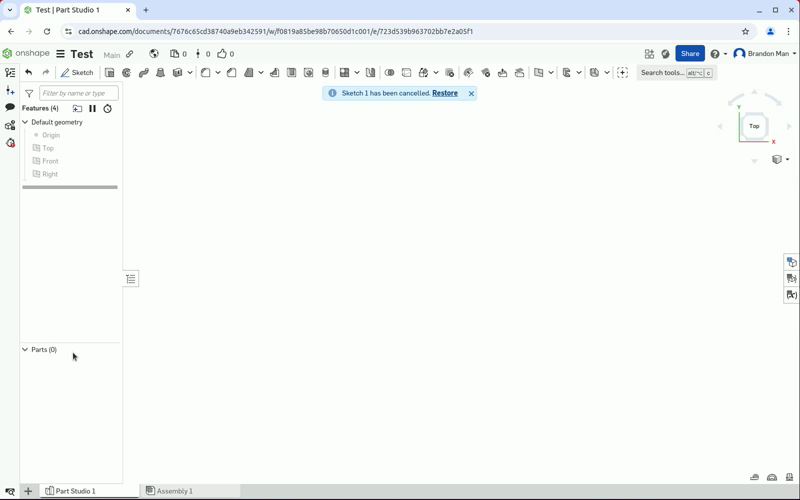
key_down(shift)
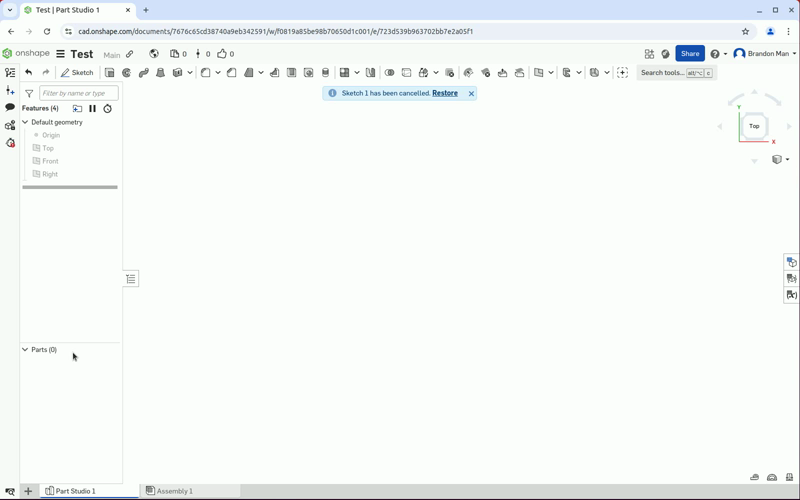
key(up)
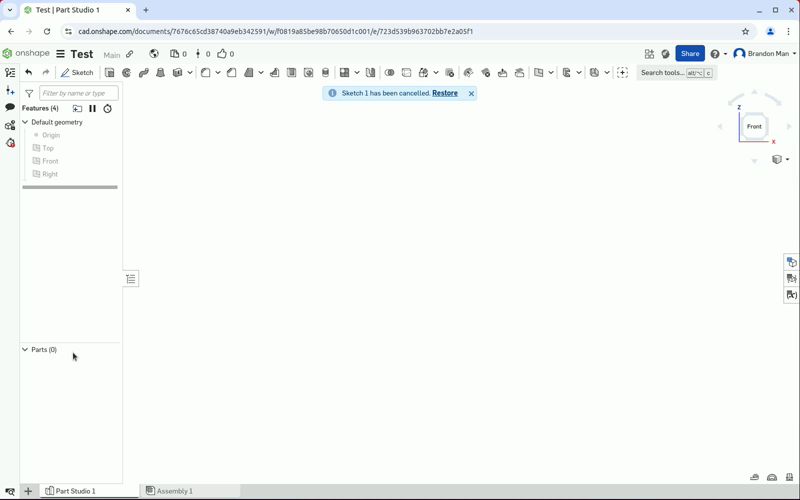
key_up(shift)
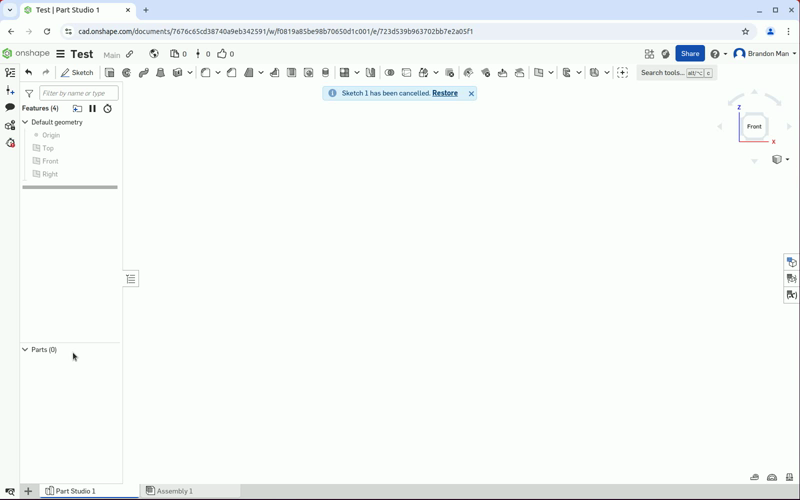
mouse_move(73, 352)
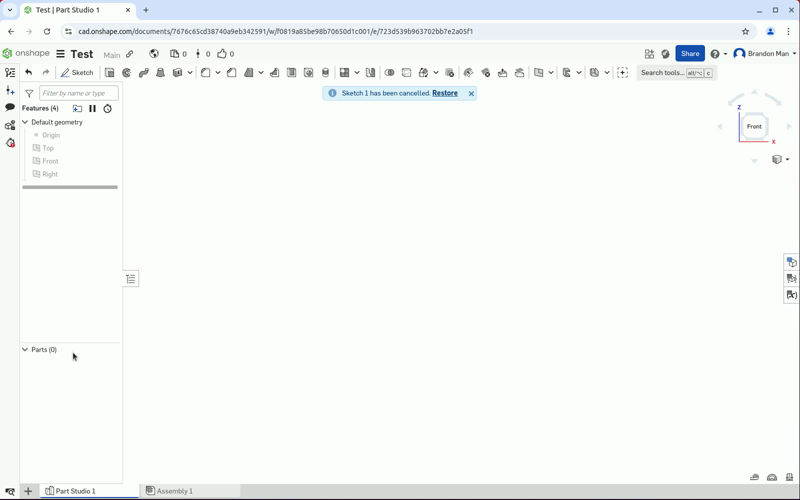
key(shift+y)
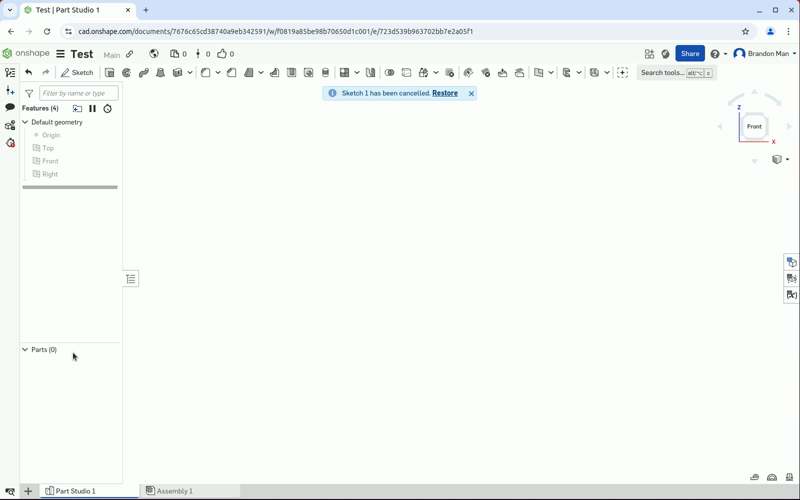
key(shift+s)
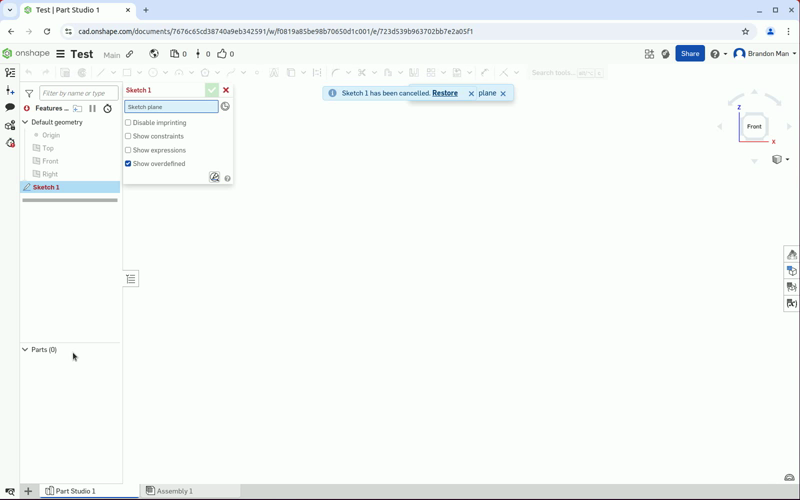
mouse_move(73, 163)
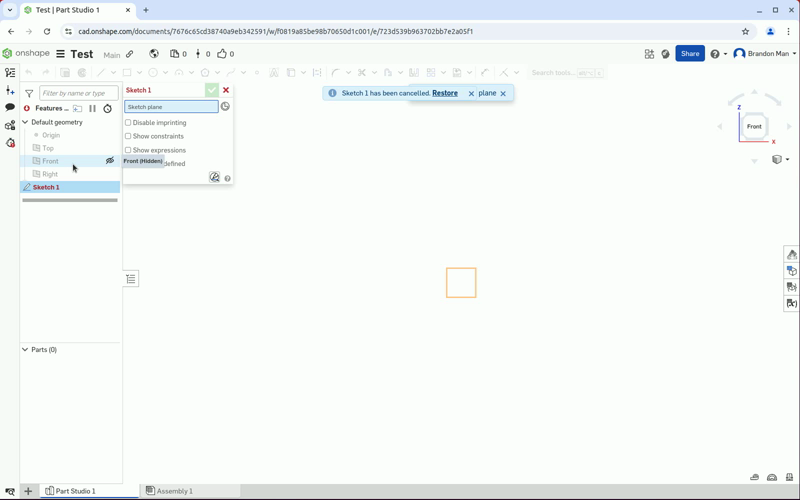
click(73, 163)
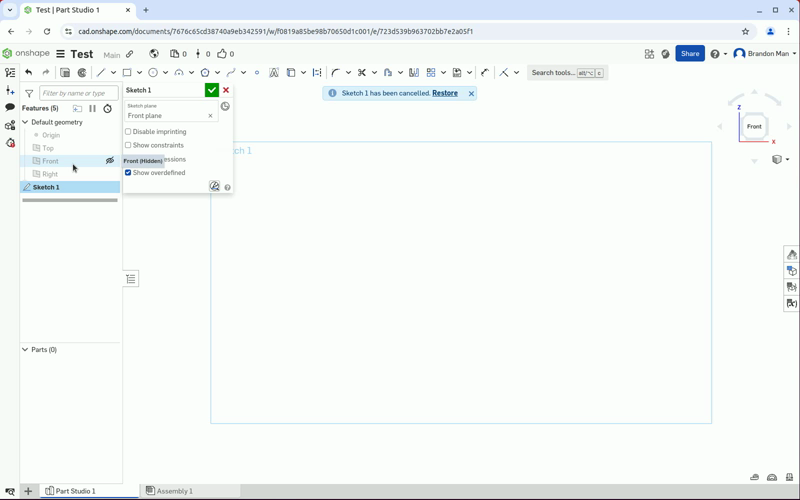
mouse_move(73, 352)
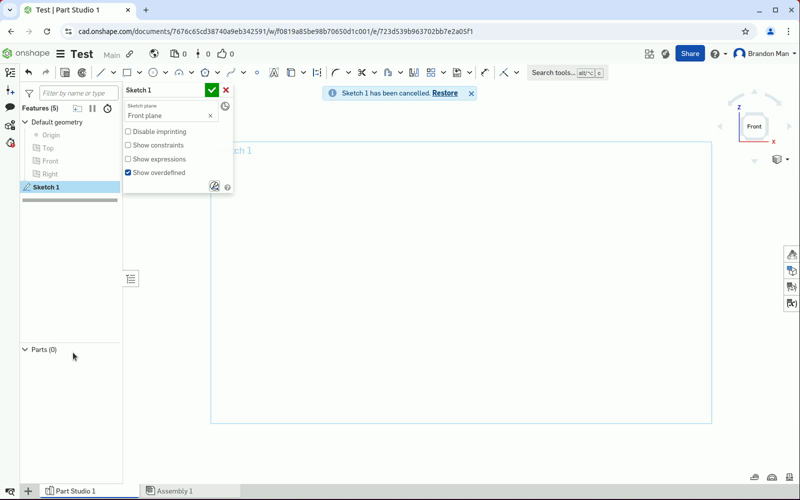
key(y)
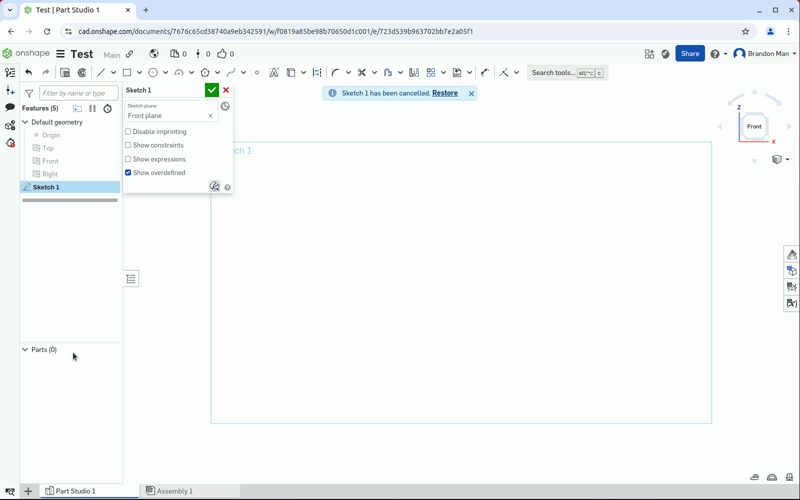
key(c)
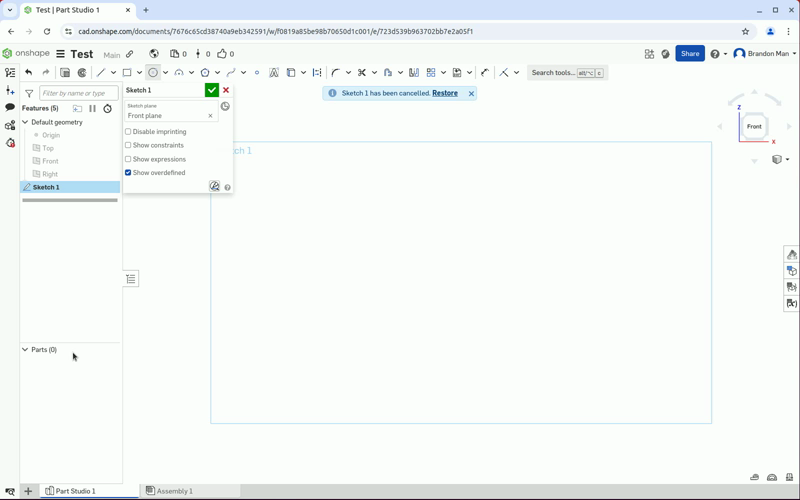
key_down(shift)
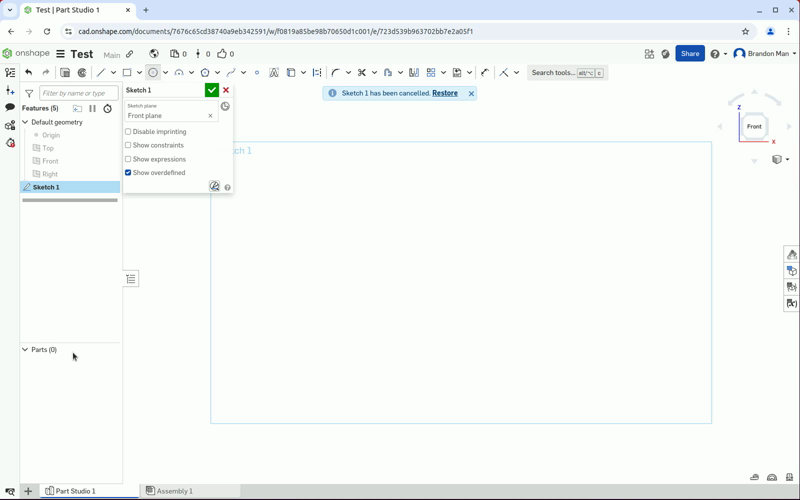
mouse_move(461, 282)
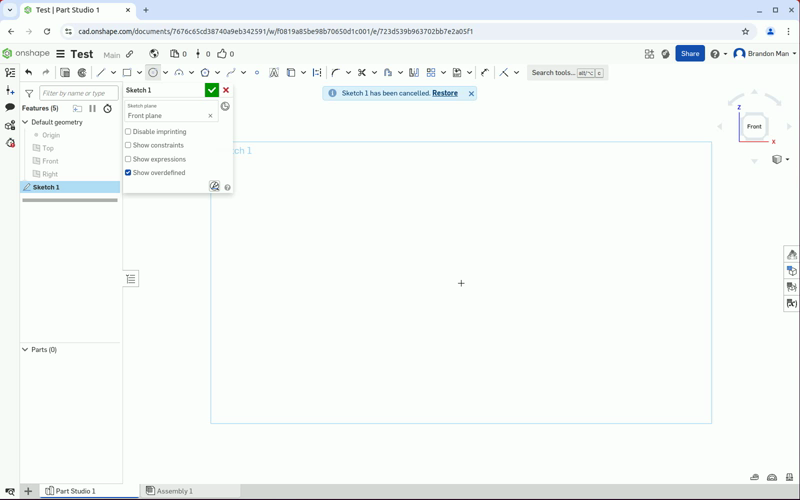
click(461, 282)
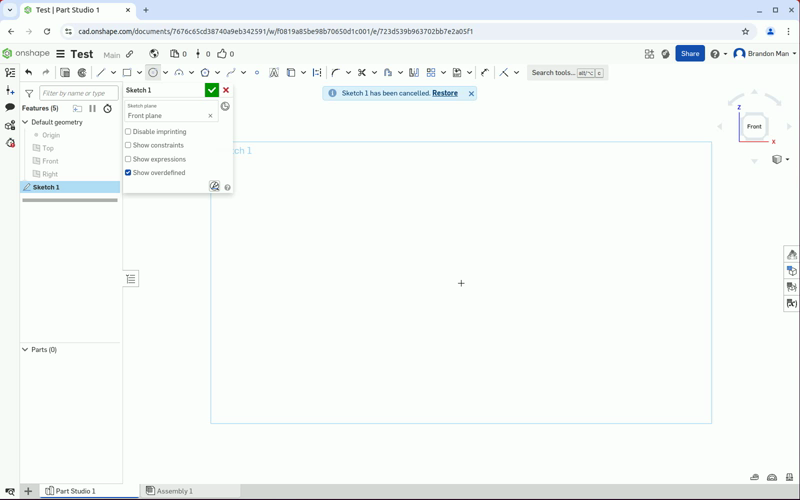
key_up(shift)
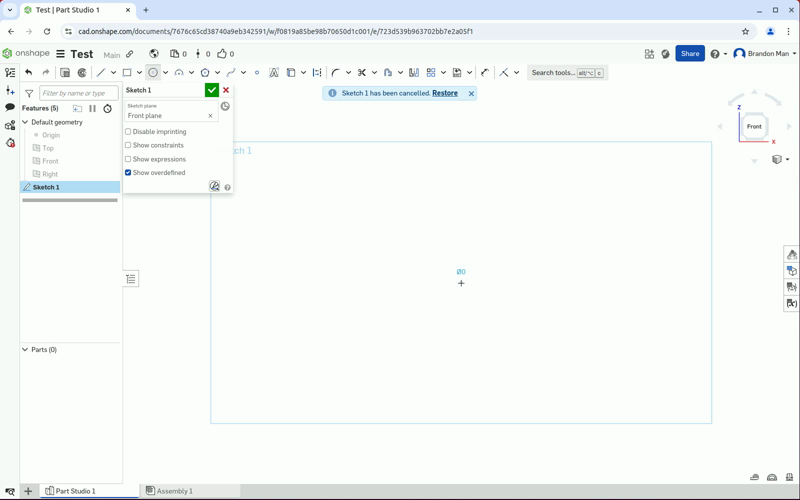
mouse_move(574, 282)
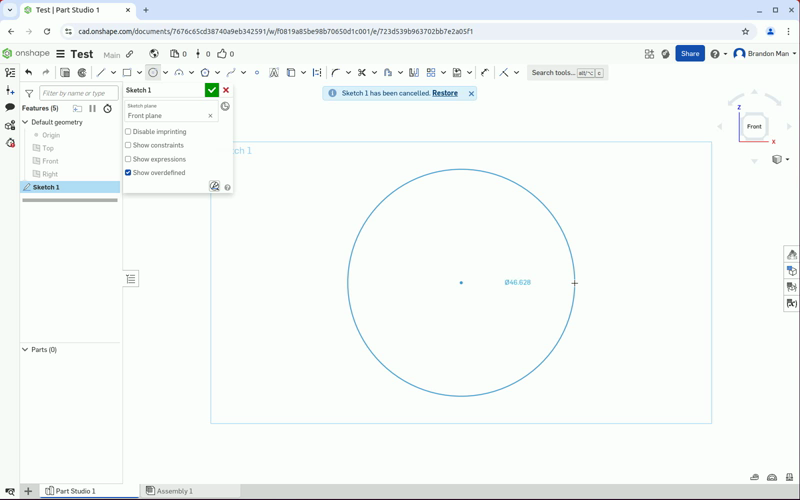
click(574, 282)
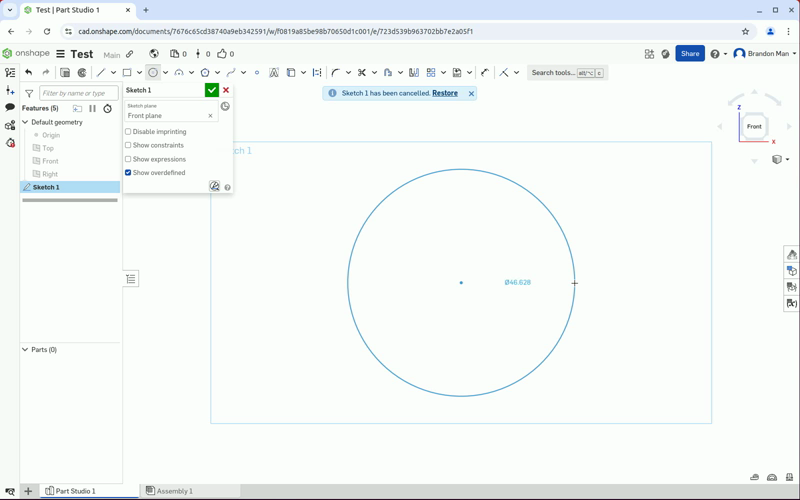
key(esc)
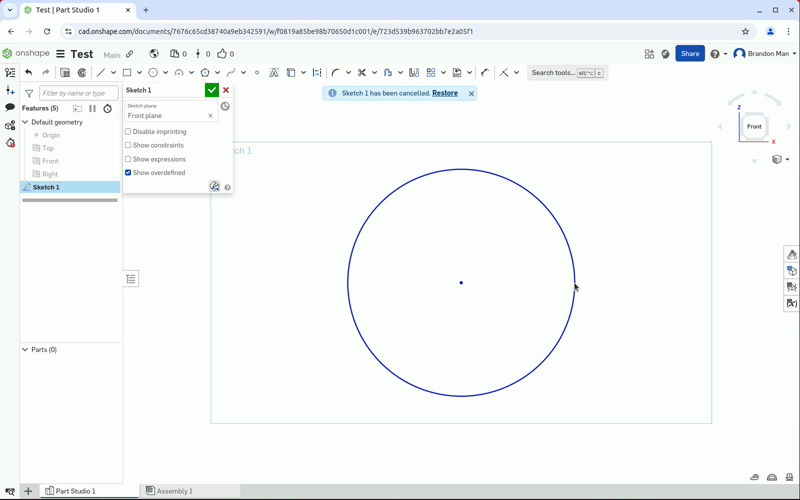
key(c)
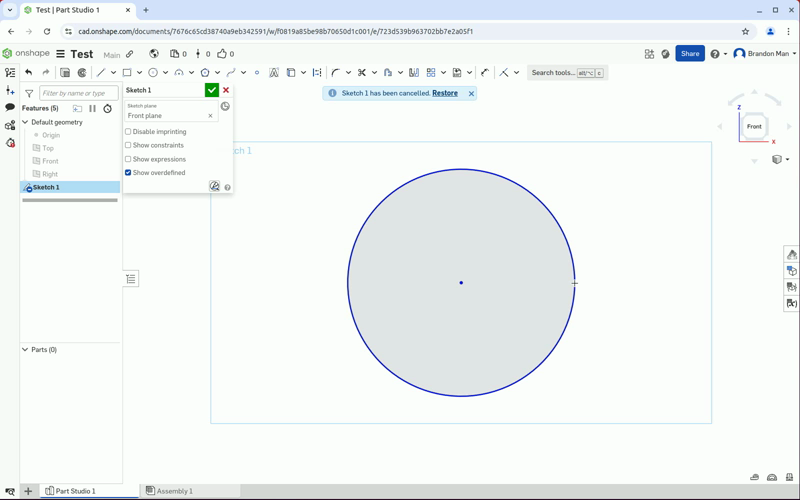
key_down(shift)
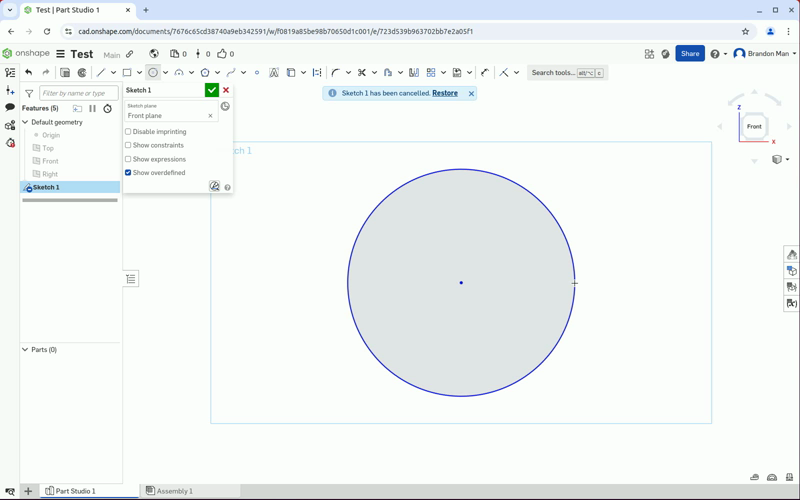
mouse_move(461, 282)
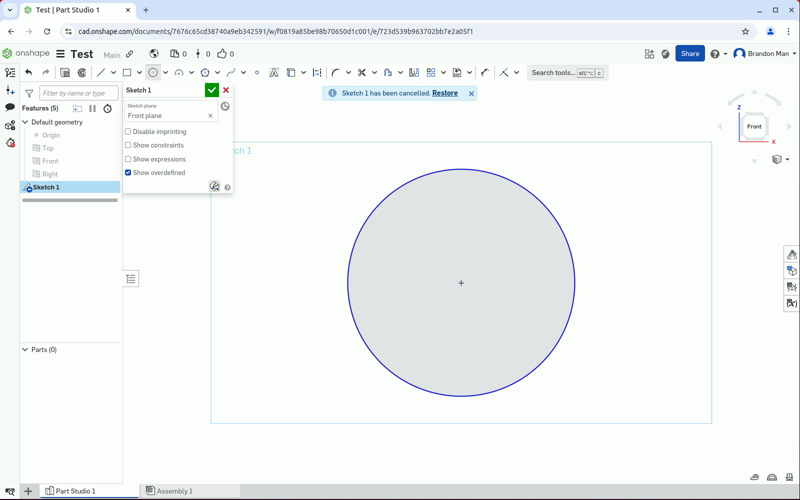
click(461, 282)
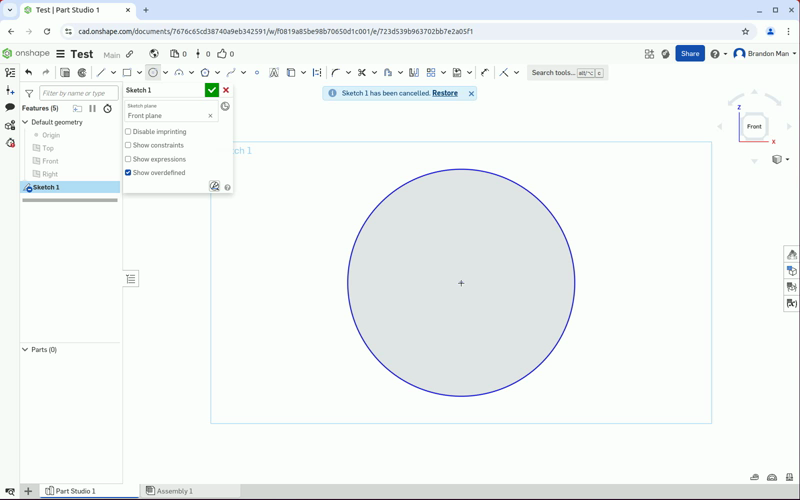
key_up(shift)
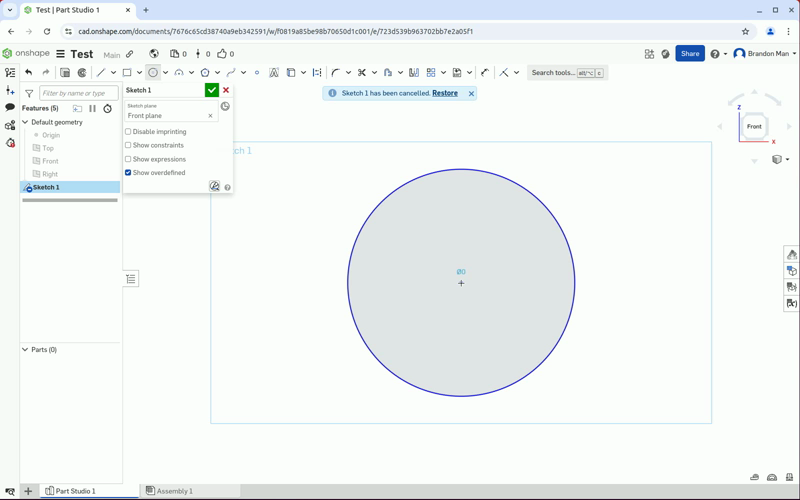
mouse_move(546, 282)
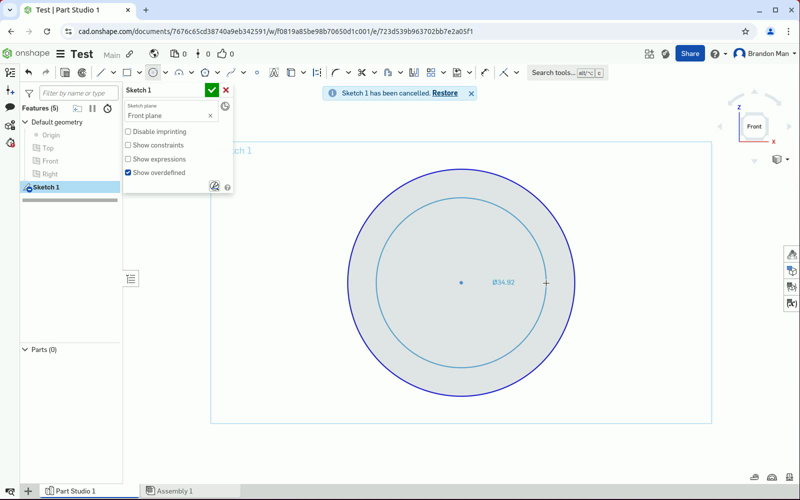
click(546, 282)
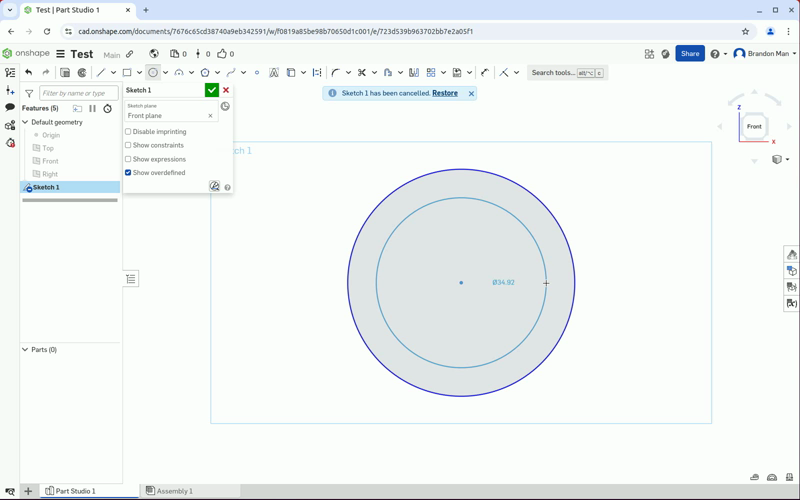
key(esc)
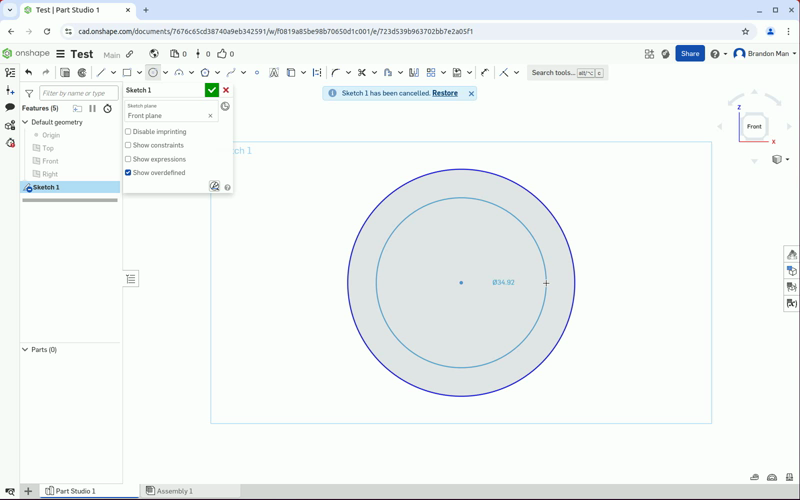
mouse_move(396, 211)
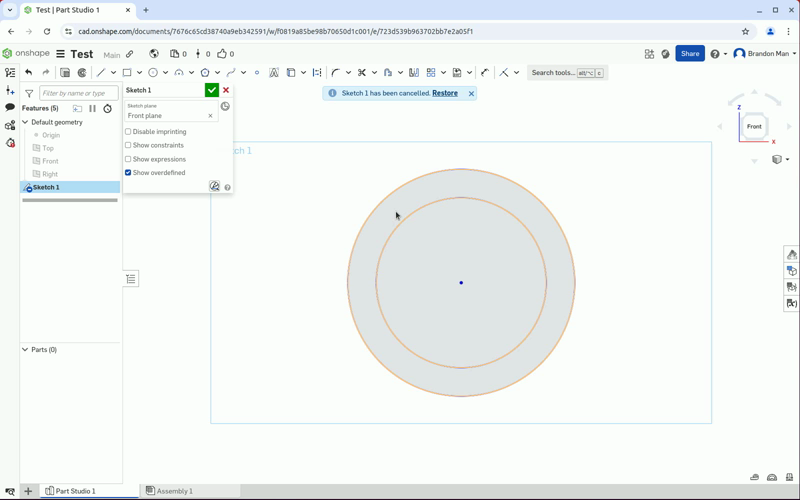
click(396, 211)
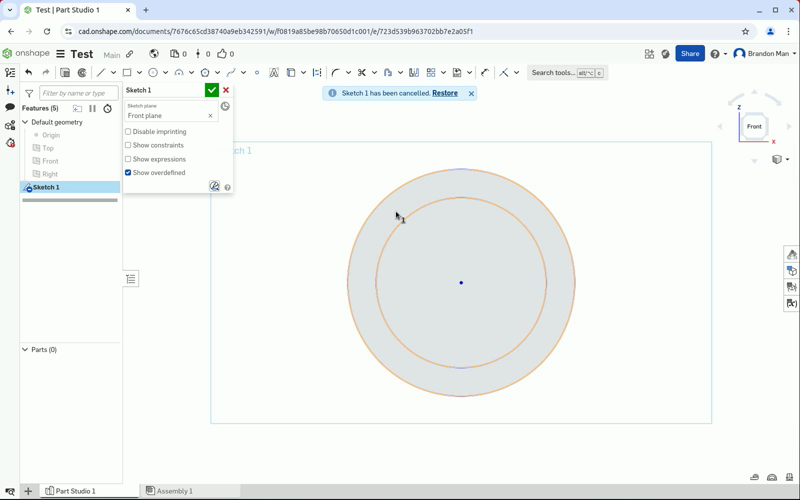
mouse_move(73, 352)
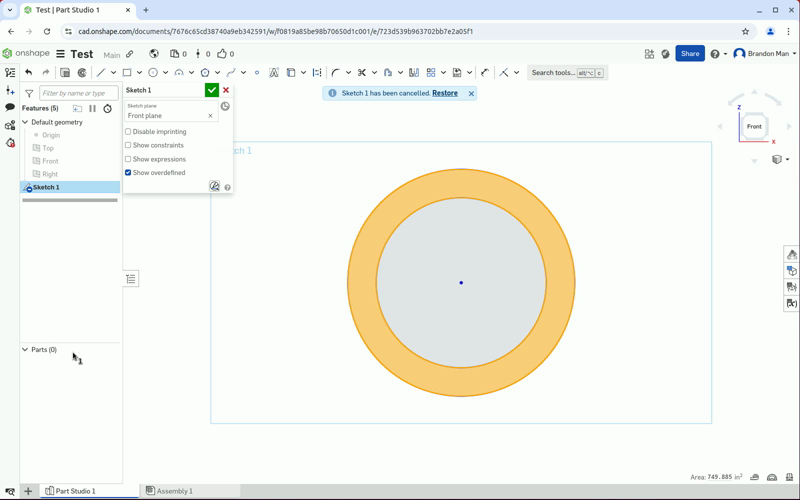
key(shift+y)
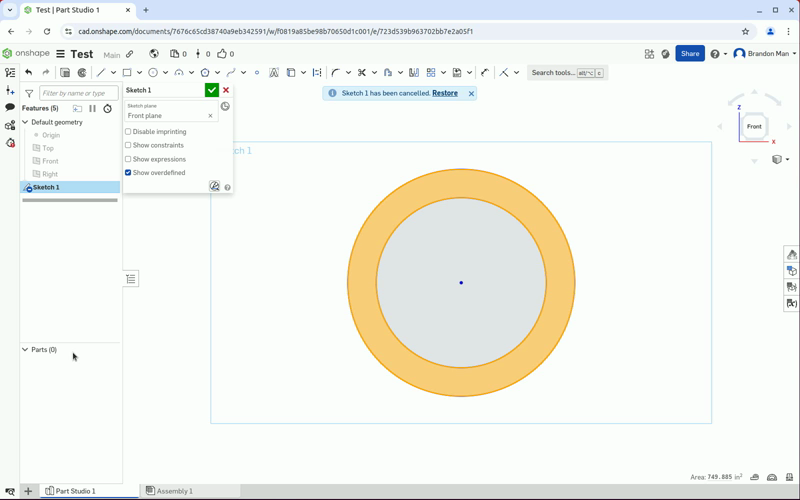
key(shift+e)
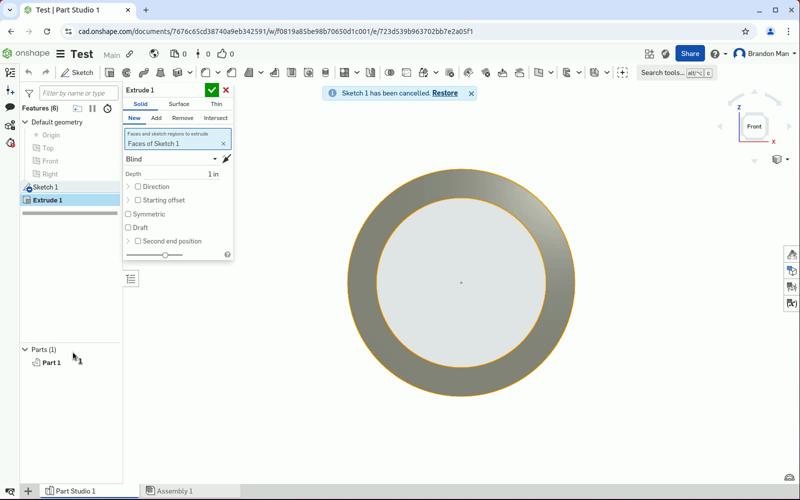
mouse_move(143, 106)
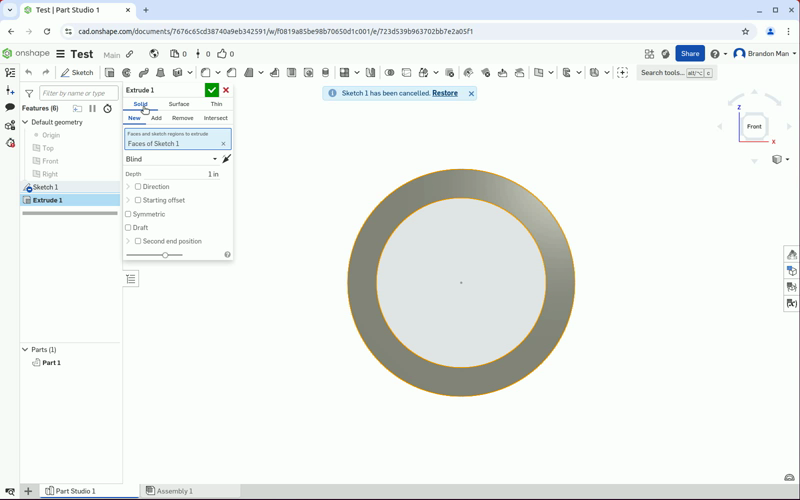
click(143, 106)
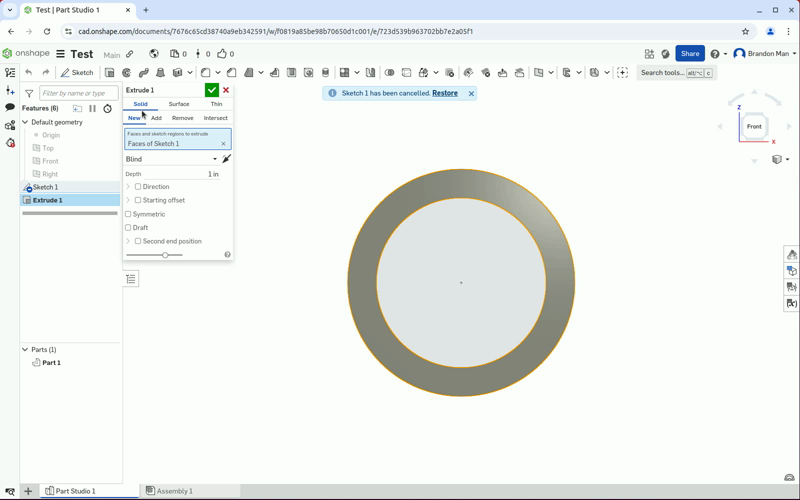
mouse_move(137, 120)
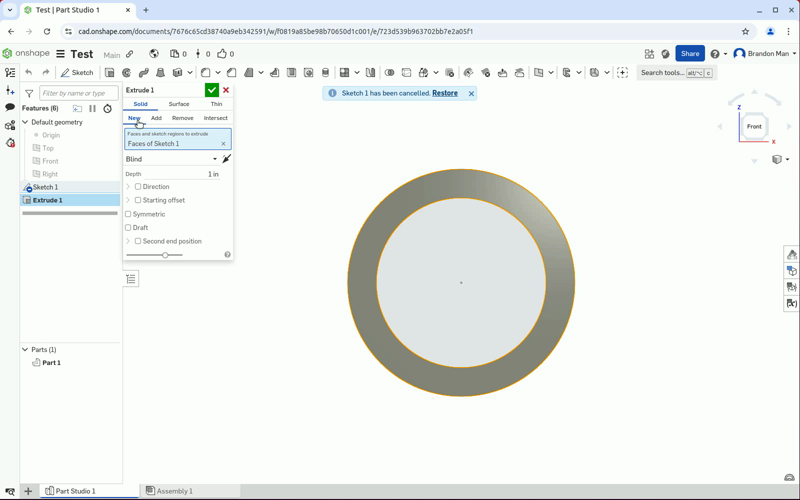
click(137, 120)
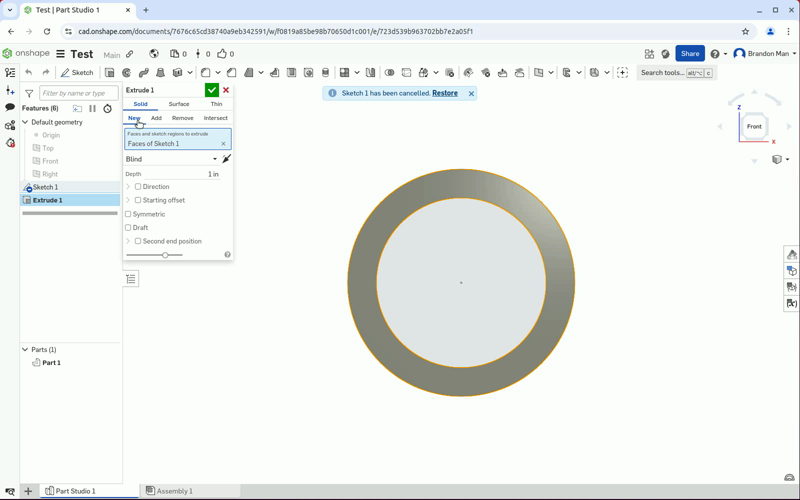
key(tab, 4)
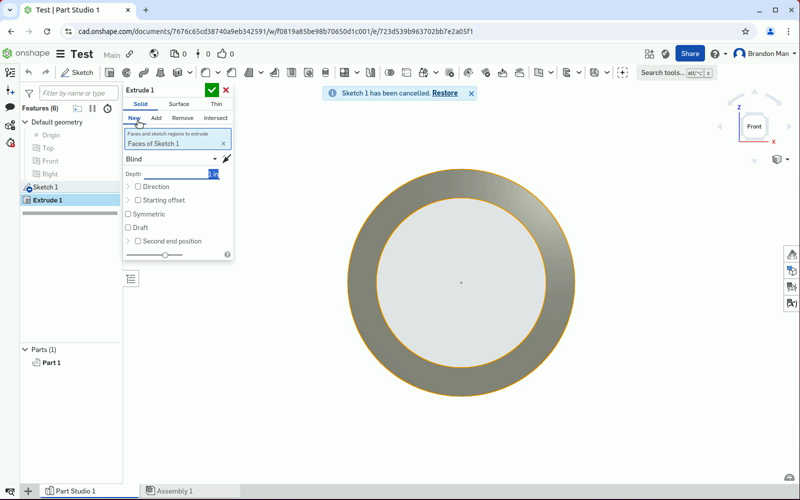
text(5.777)
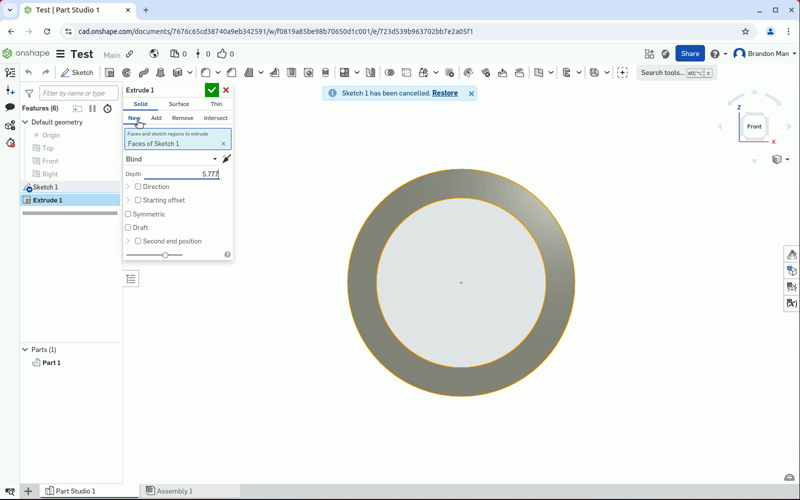
key(enter)
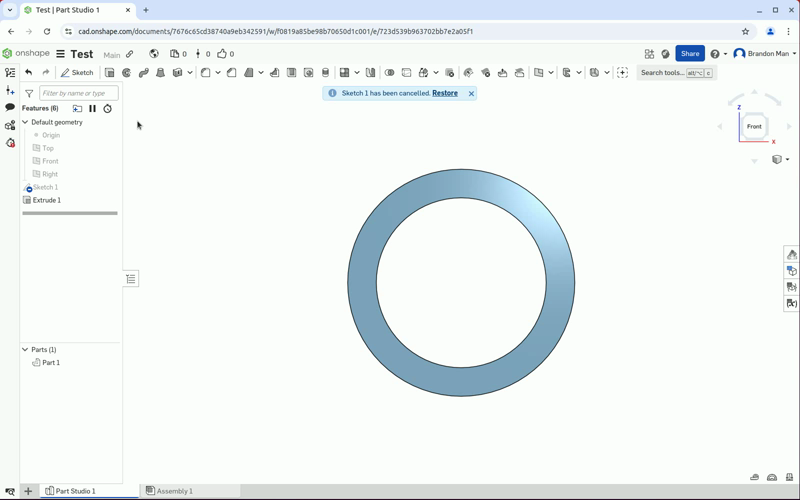
key(shift+h)
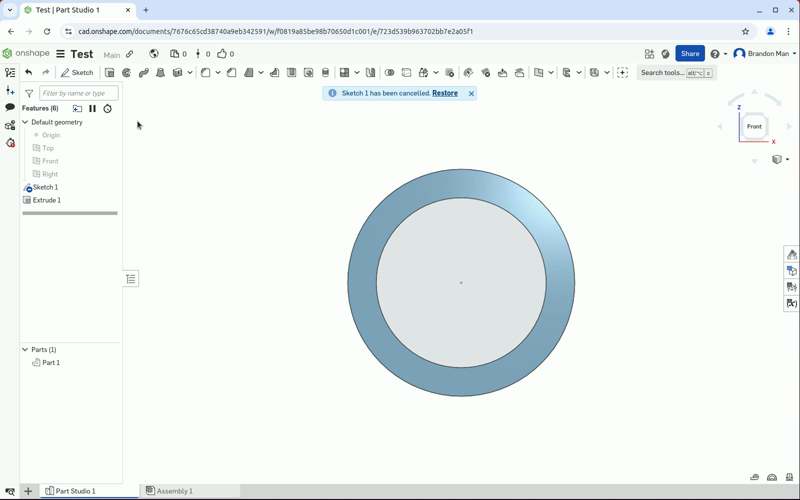
key(shift+h)
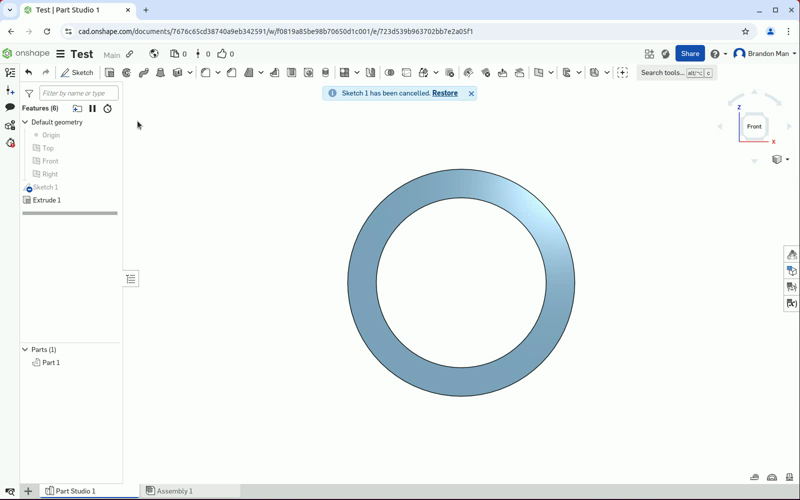
mouse_move(73, 189)
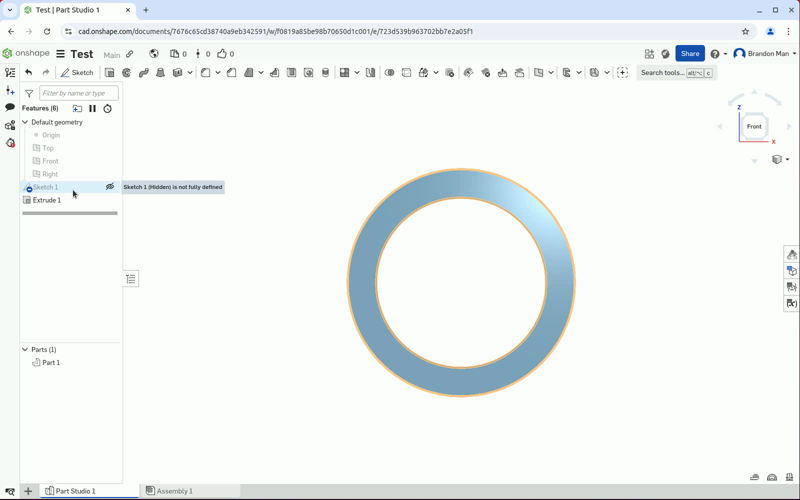
click(73, 189)
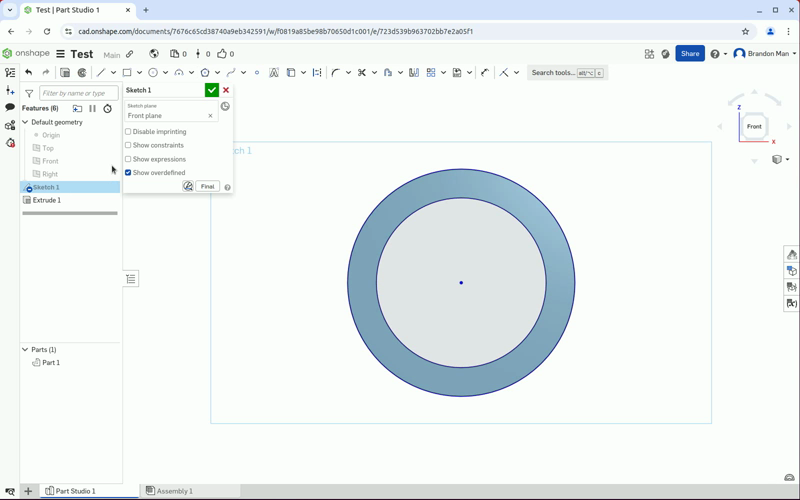
mouse_move(229, 92)
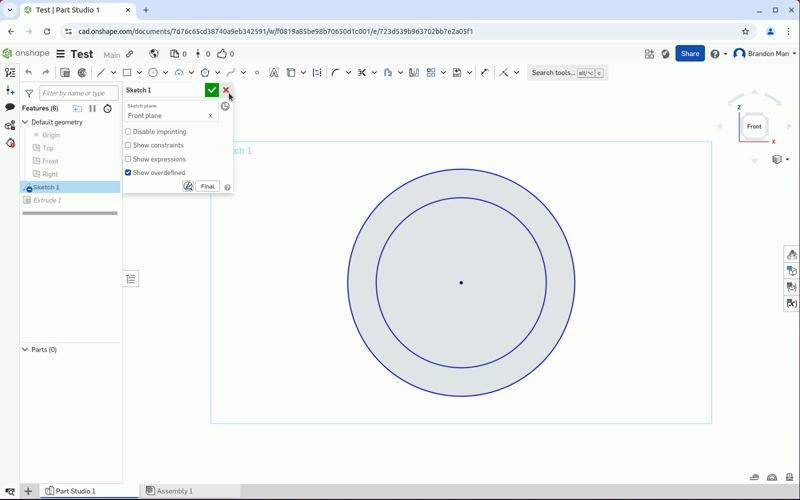
click(229, 92)
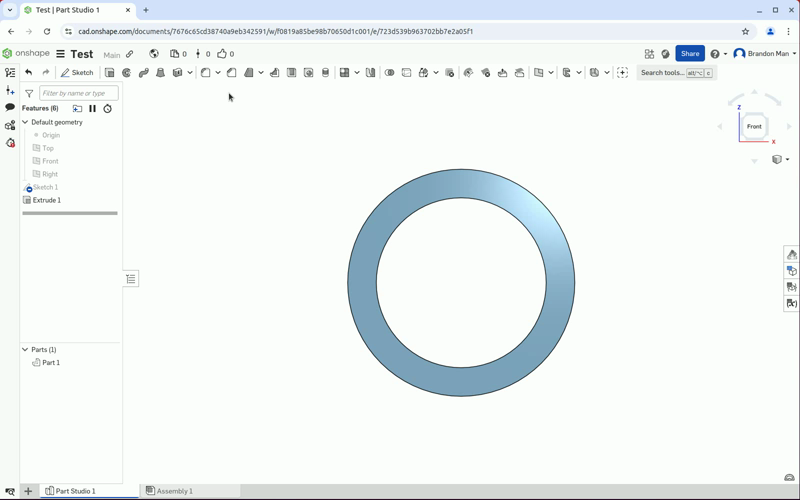
mouse_move(541, 75)
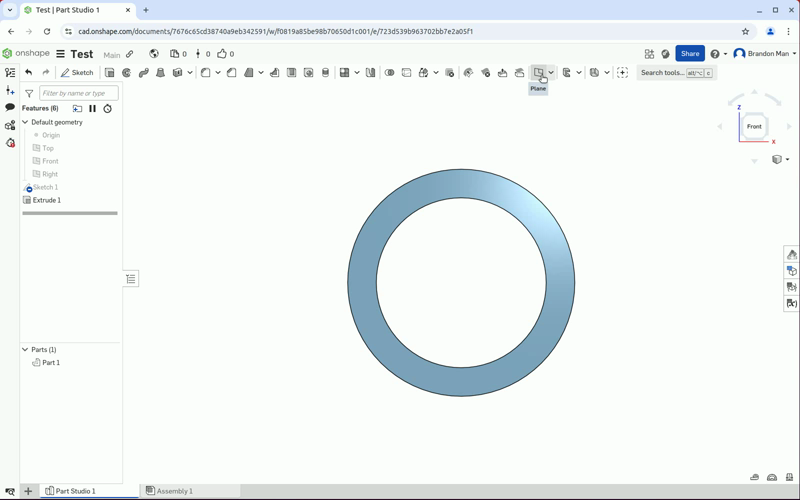
click(541, 75)
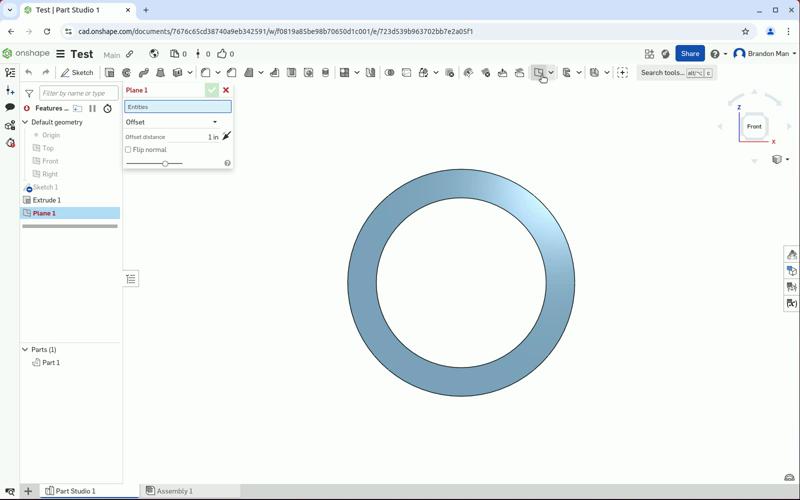
mouse_move(73, 163)
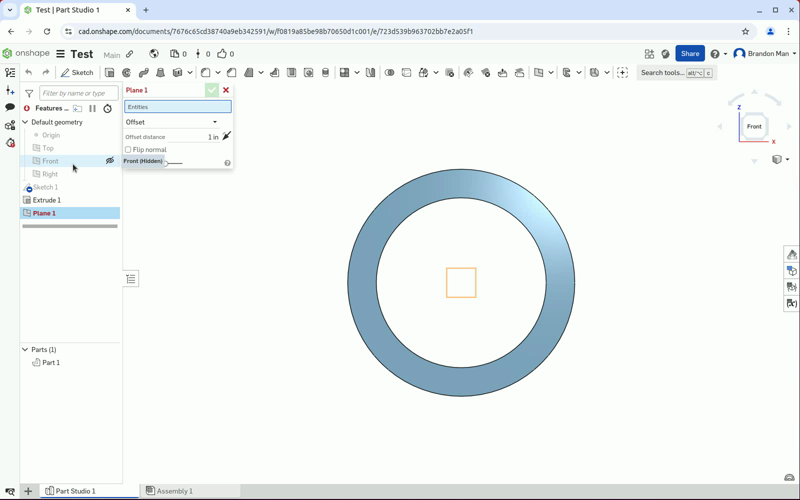
click(73, 163)
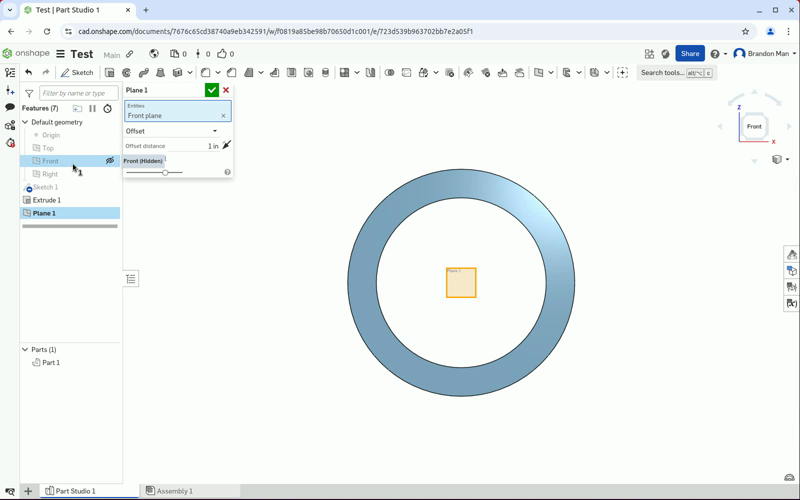
key(tab, 2)
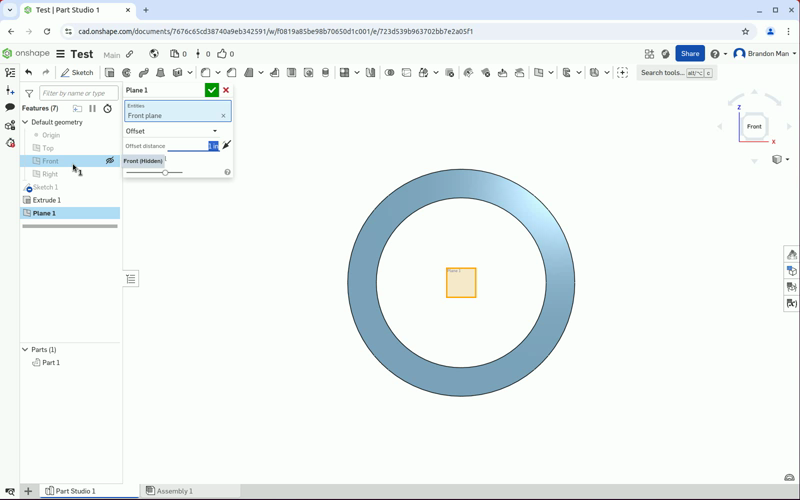
text(5.792)
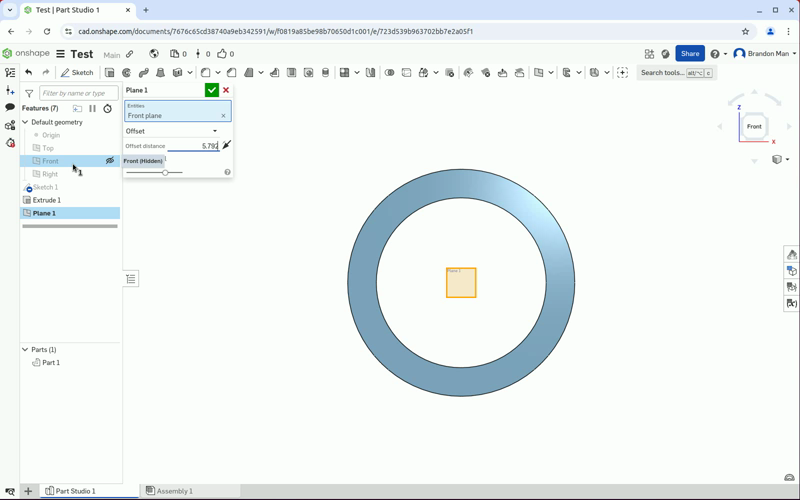
key(enter, 2)
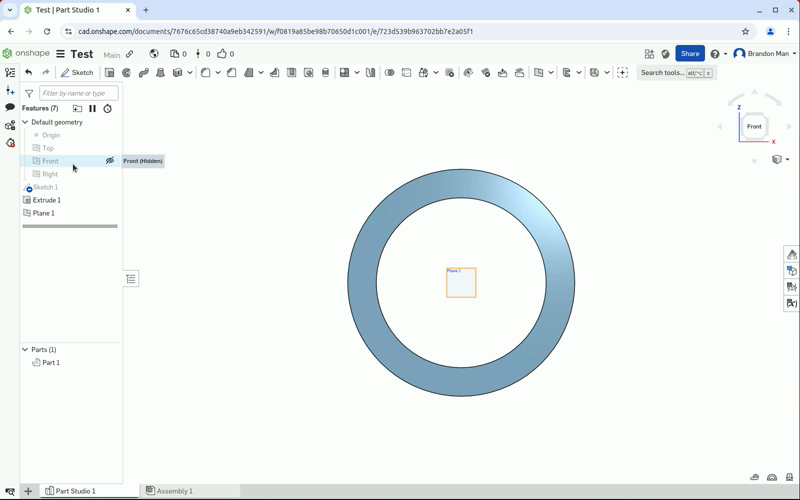
key(shift+s)
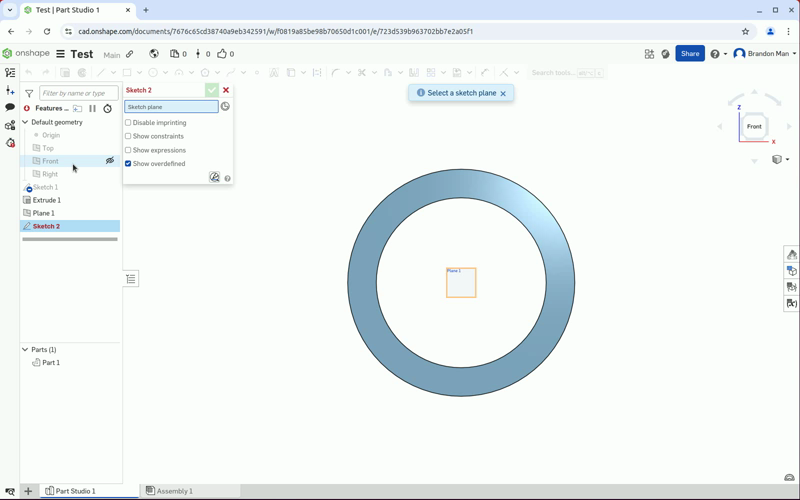
mouse_move(73, 215)
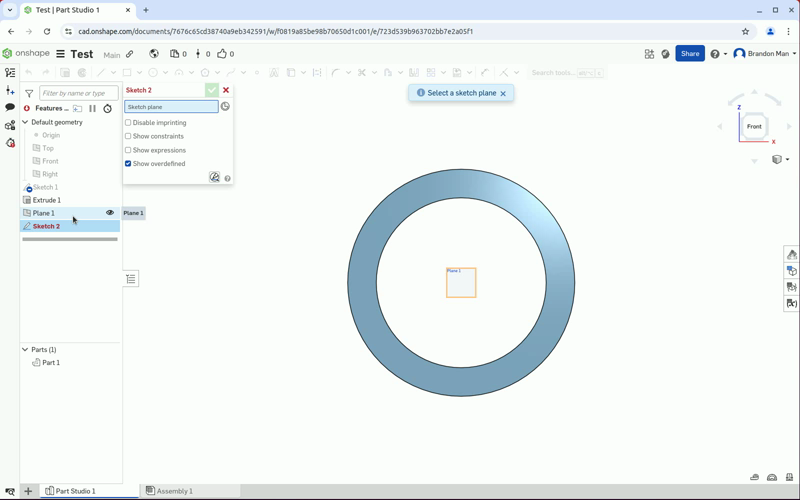
click(73, 215)
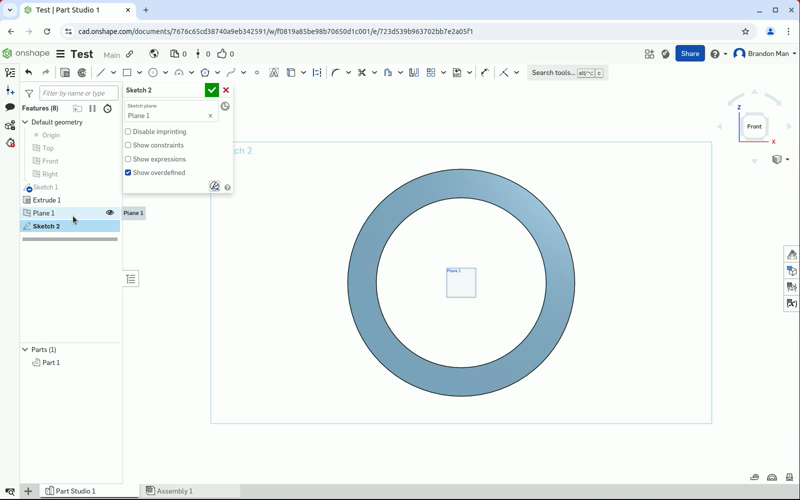
mouse_move(73, 352)
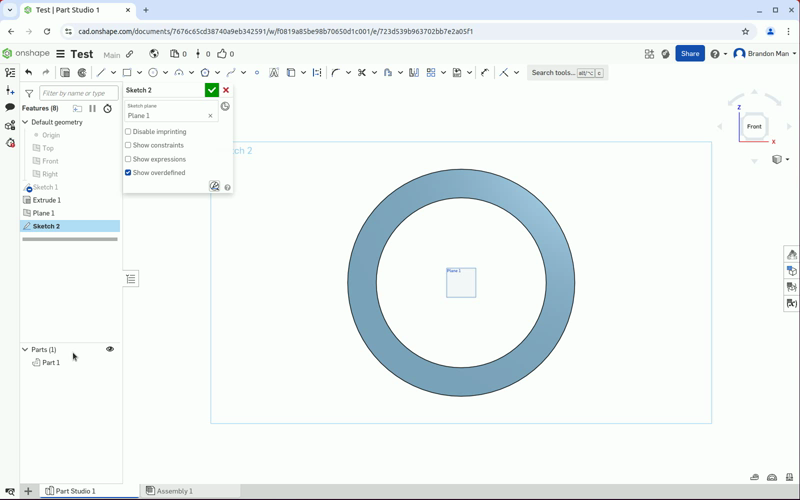
key(y)
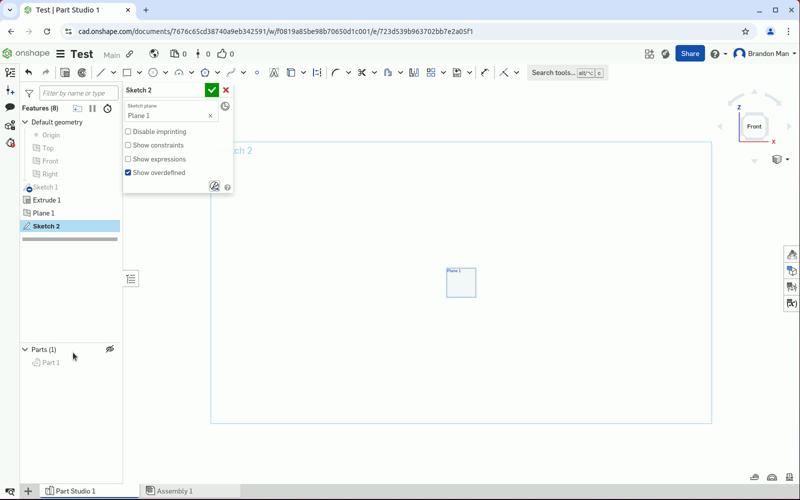
key(c)
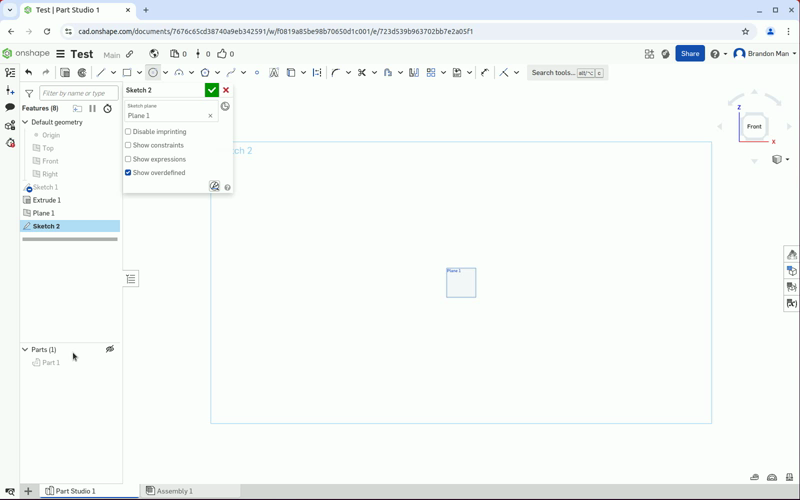
key_down(shift)
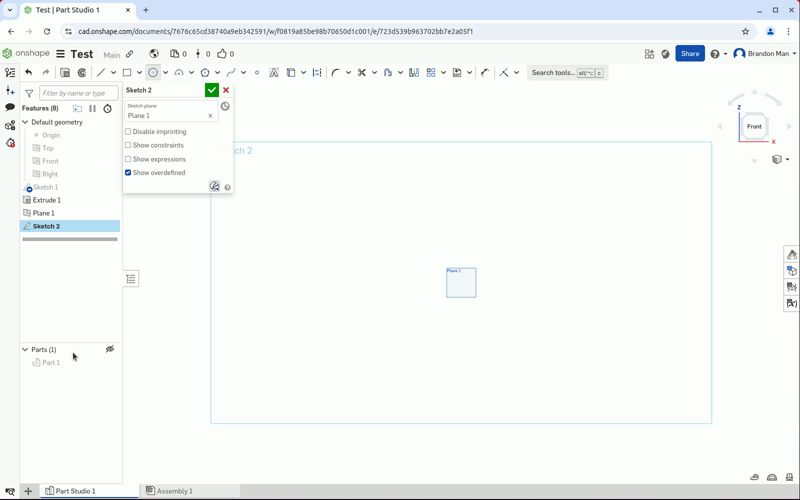
mouse_move(419, 198)
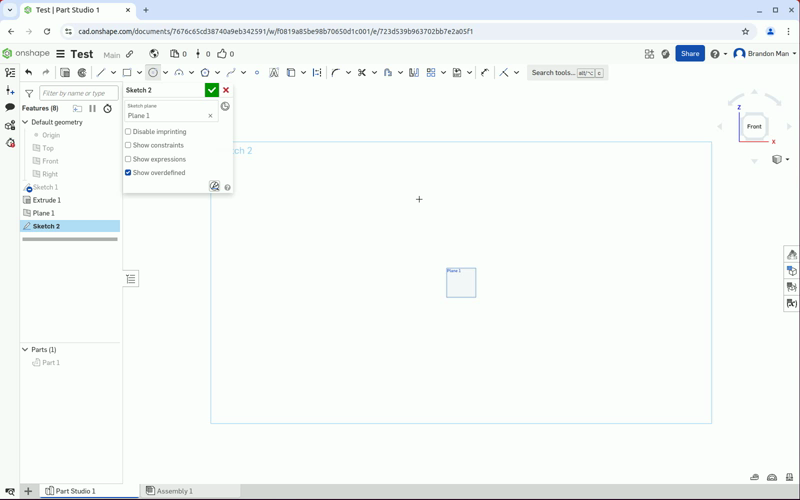
click(419, 198)
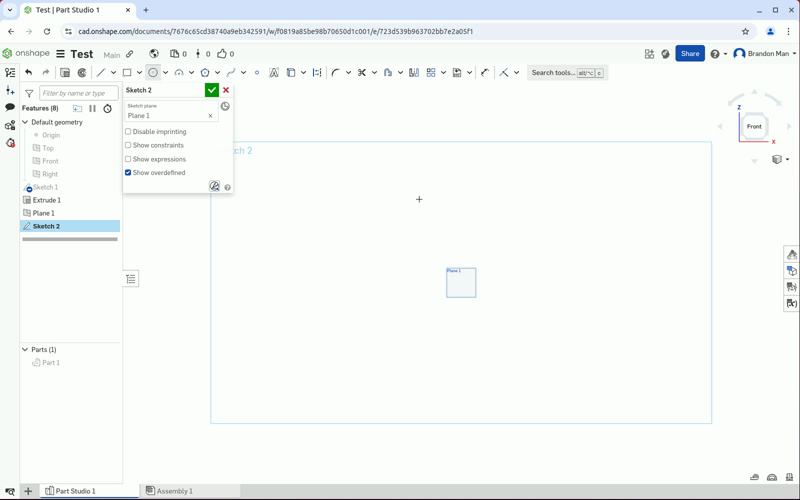
key_up(shift)
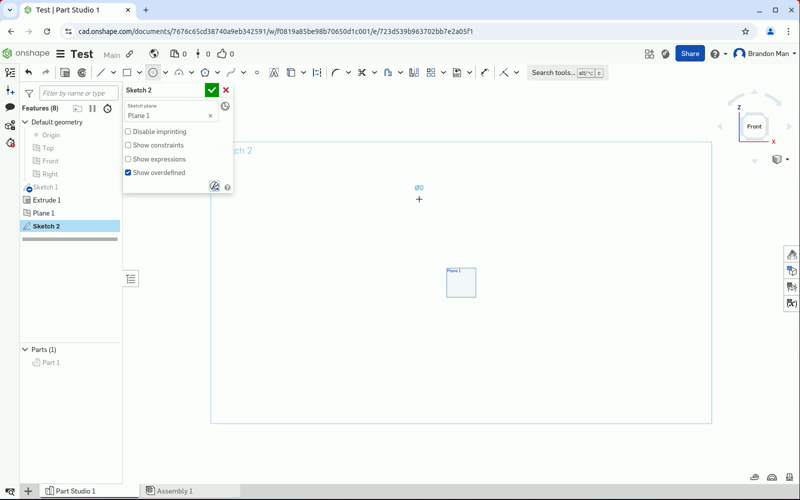
mouse_move(426, 198)
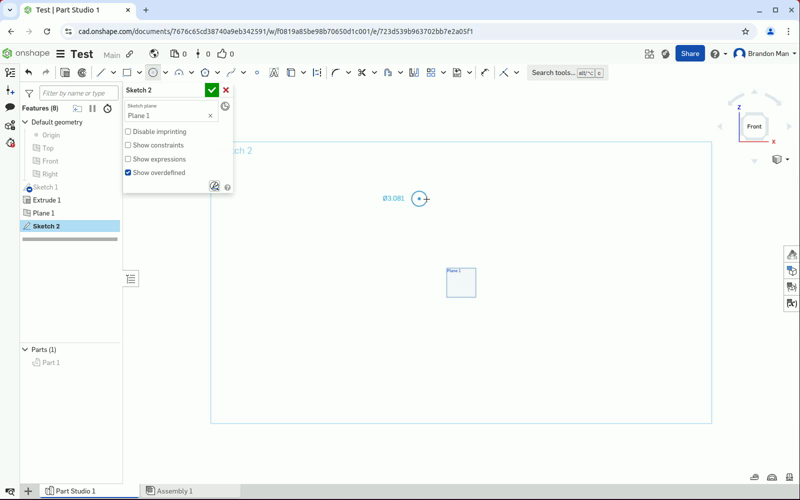
click(426, 198)
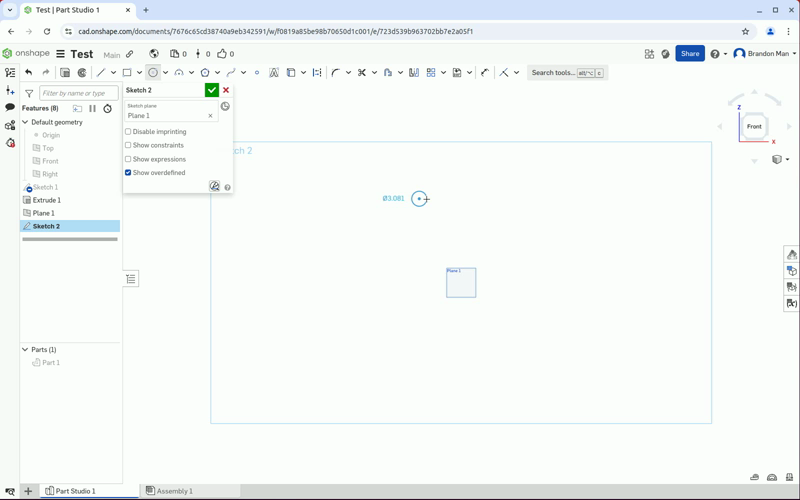
key(esc)
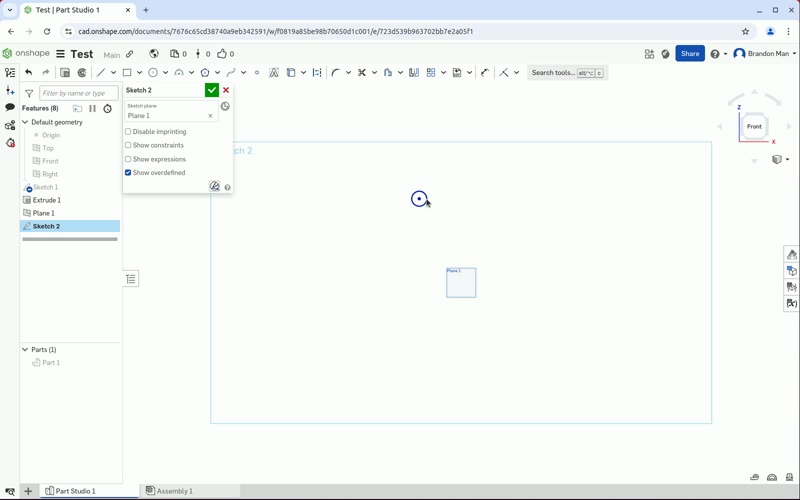
mouse_move(422, 199)
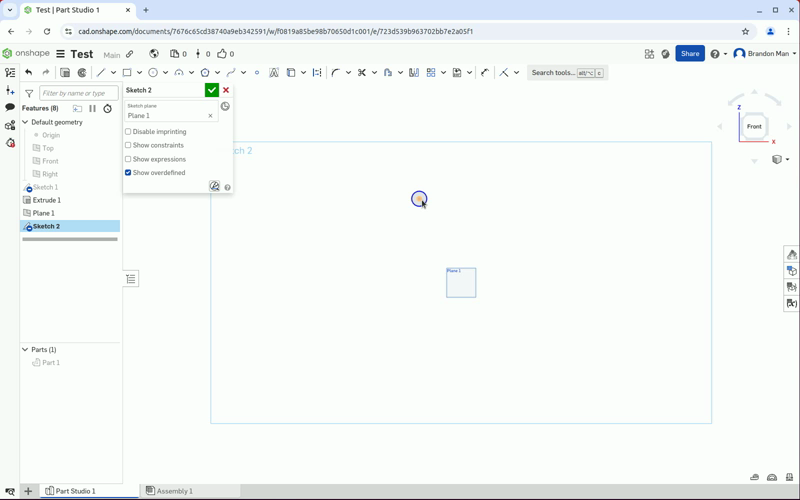
scroll(6)
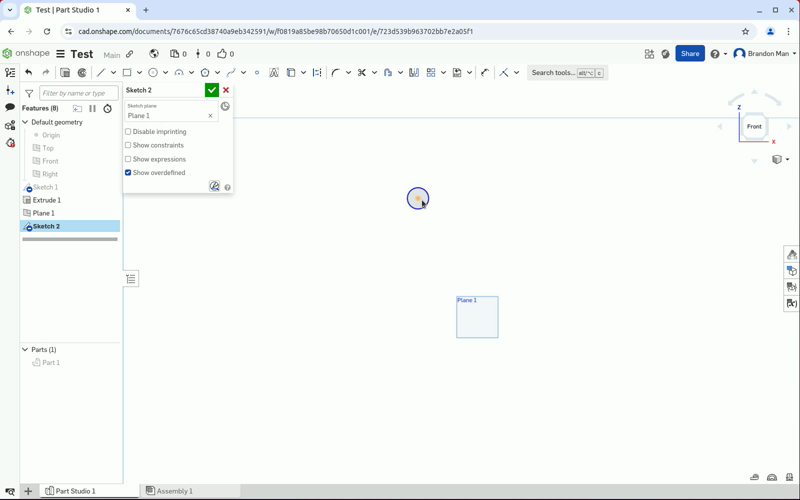
scroll(6)
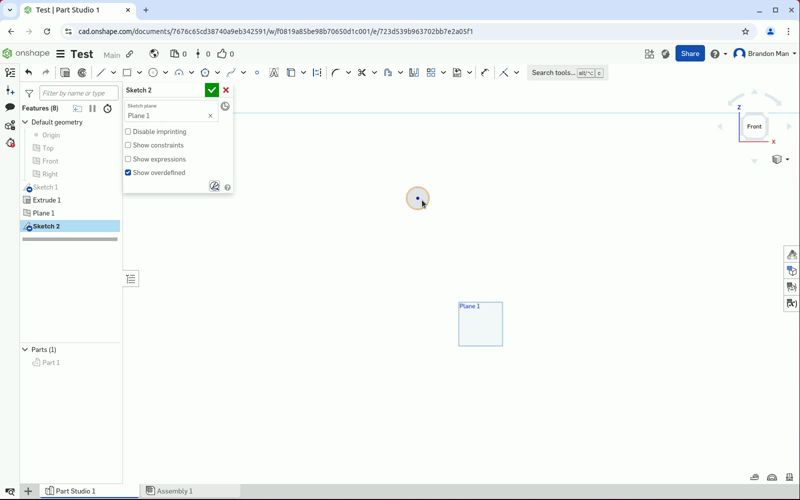
scroll(6)
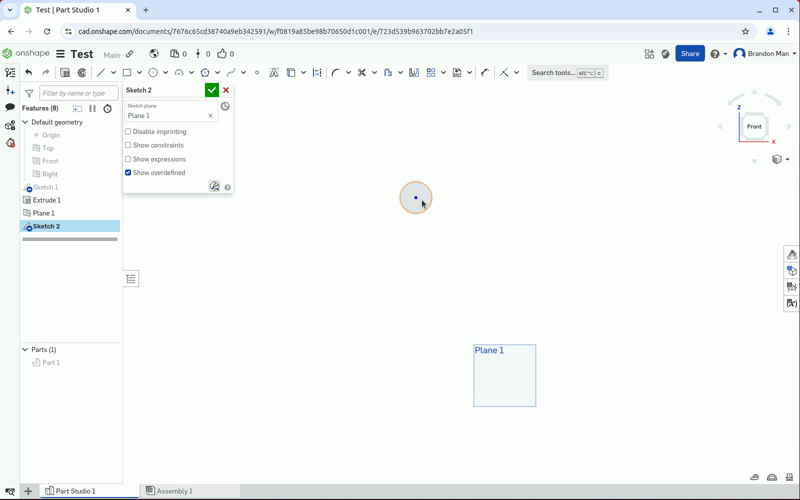
scroll(6)
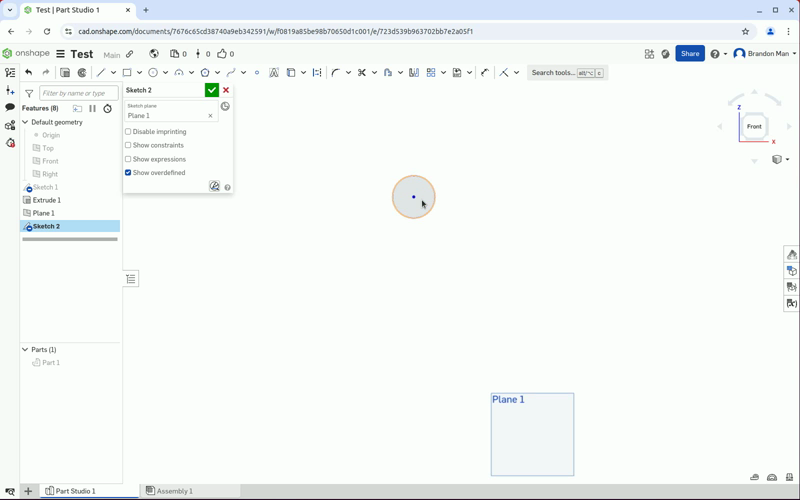
scroll(6)
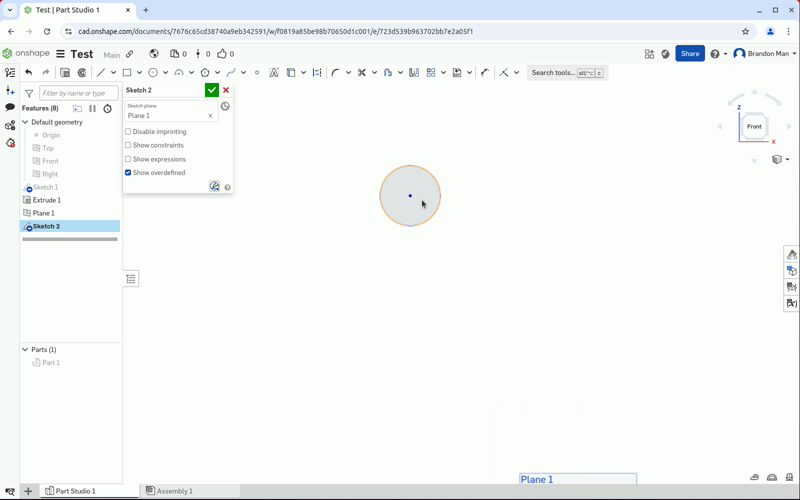
scroll(6)
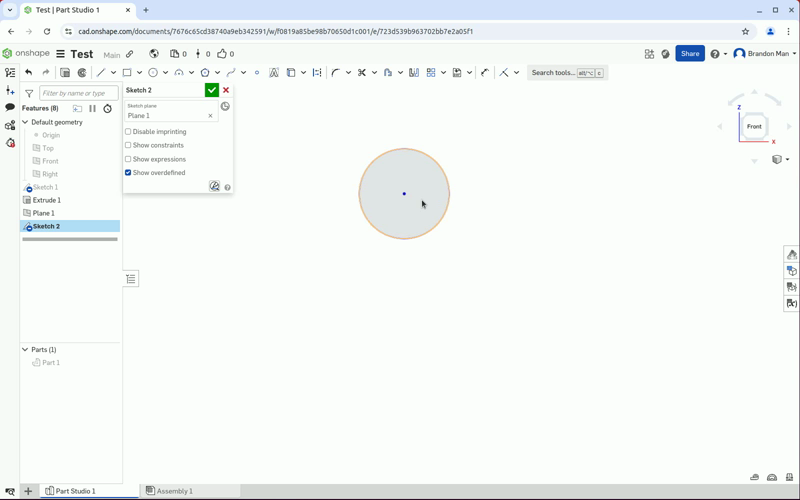
scroll(6)
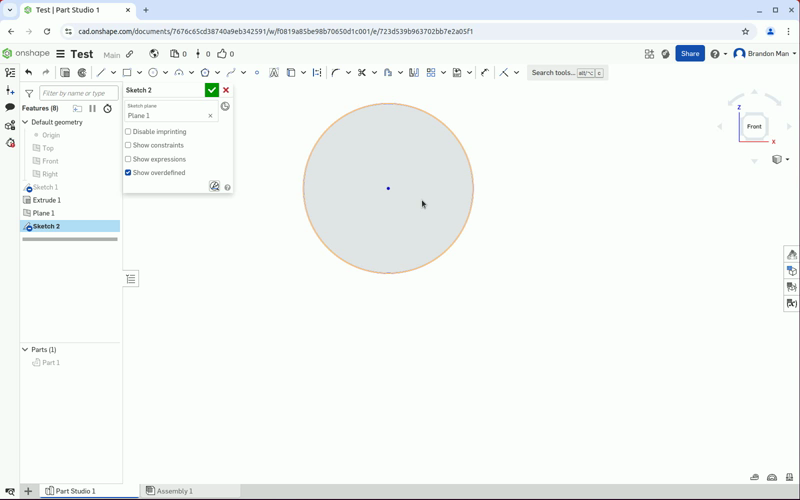
click(422, 199)
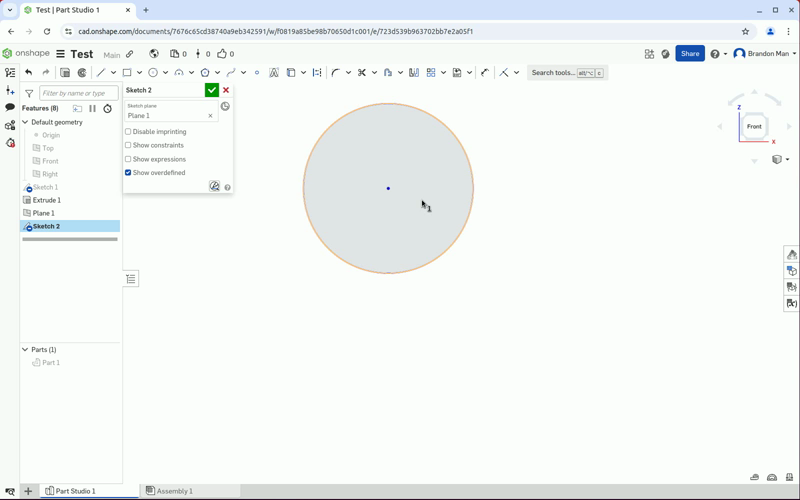
scroll(-6)
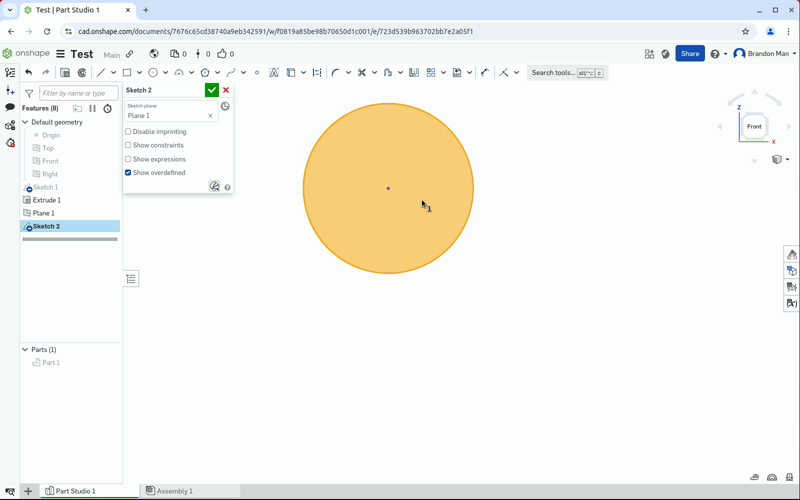
scroll(-6)
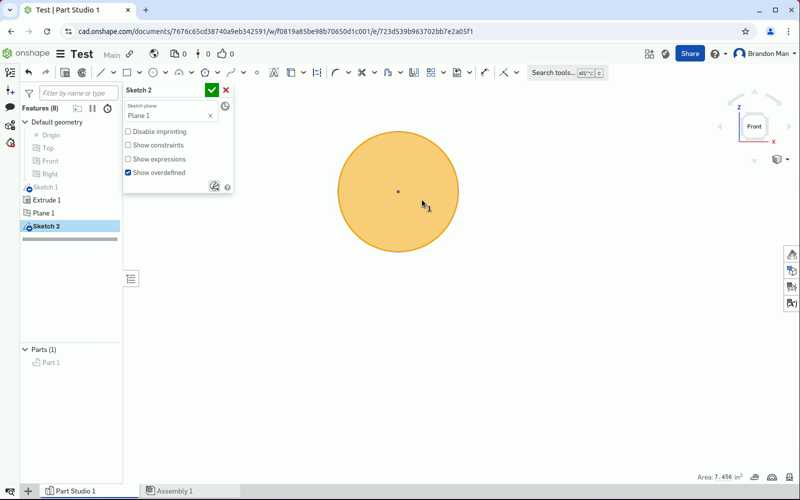
scroll(-6)
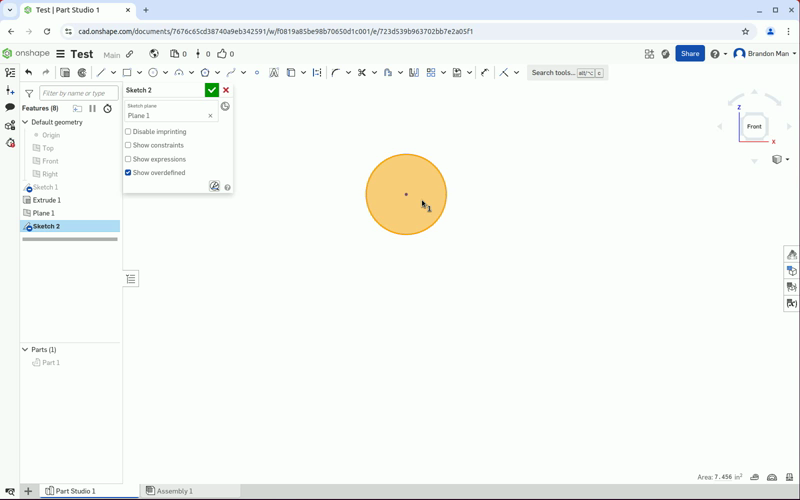
scroll(-6)
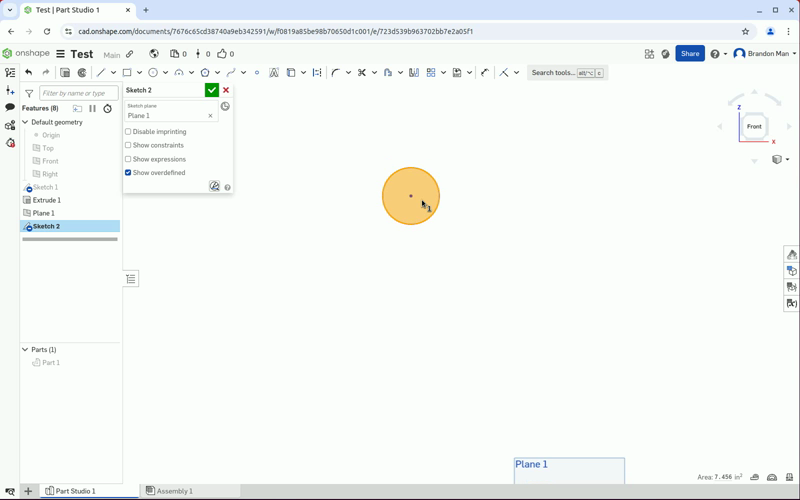
scroll(-6)
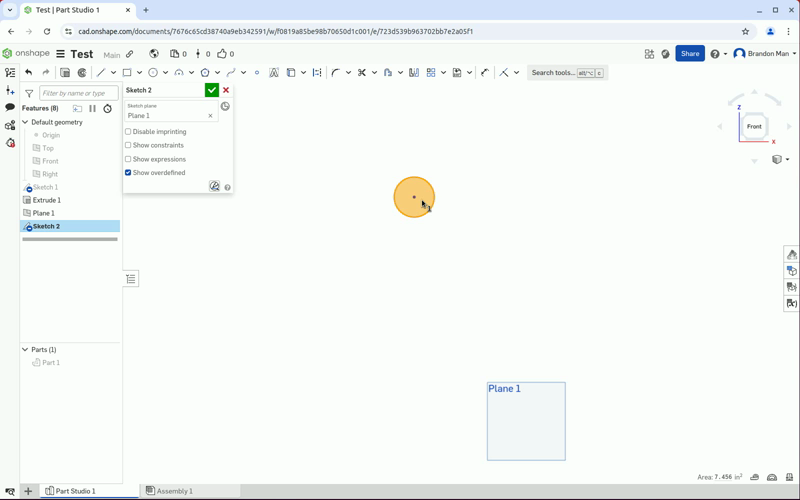
scroll(-6)
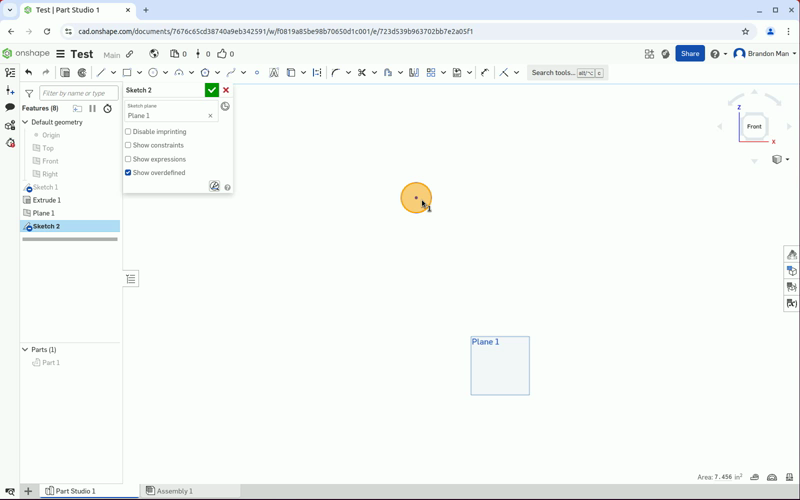
scroll(-6)
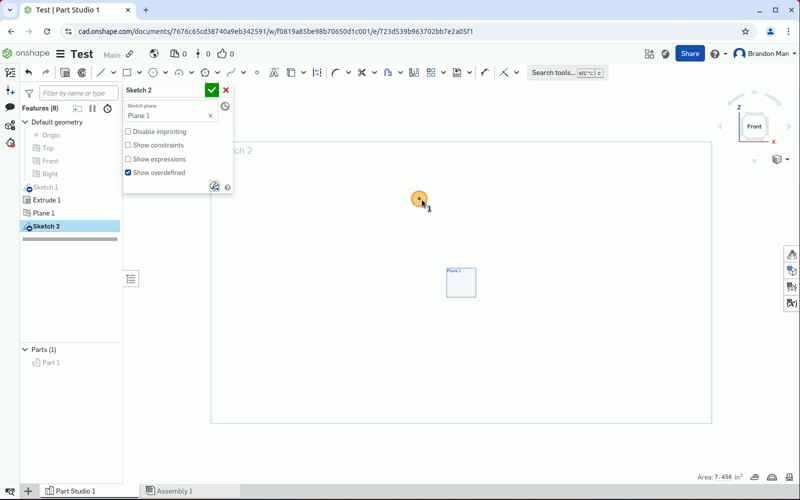
mouse_move(73, 352)
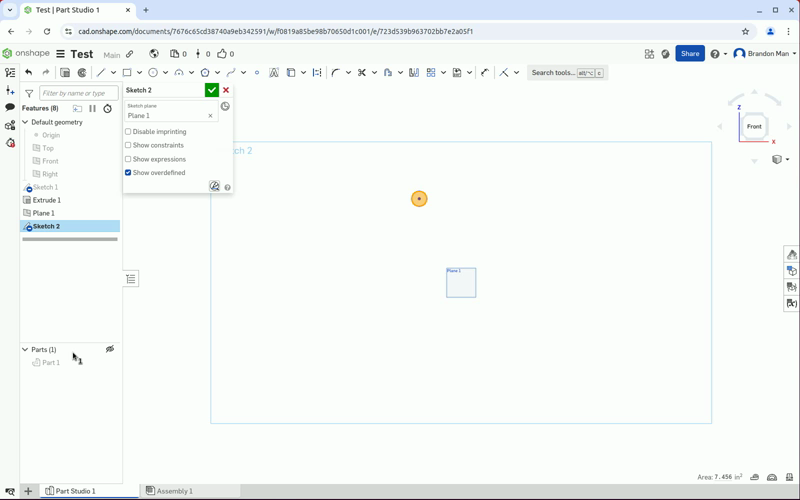
key(shift+y)
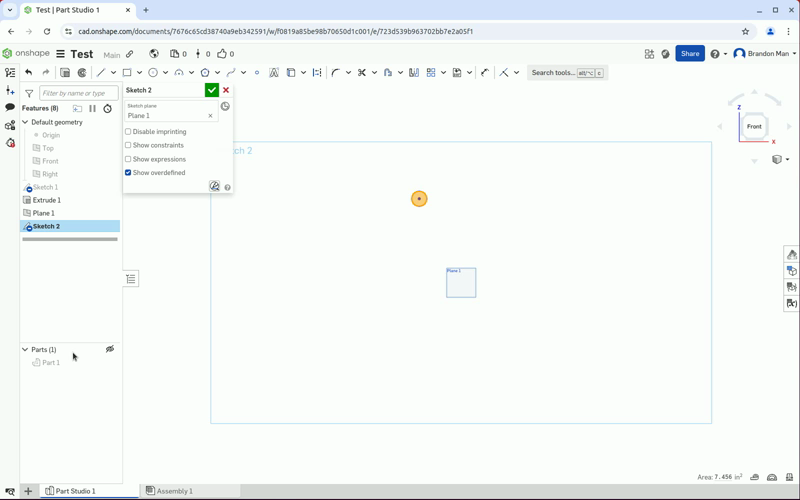
key(shift+e)
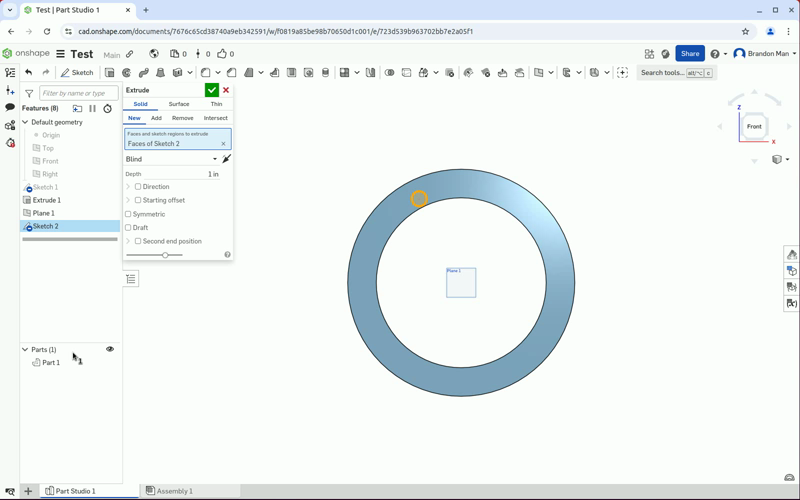
mouse_move(143, 106)
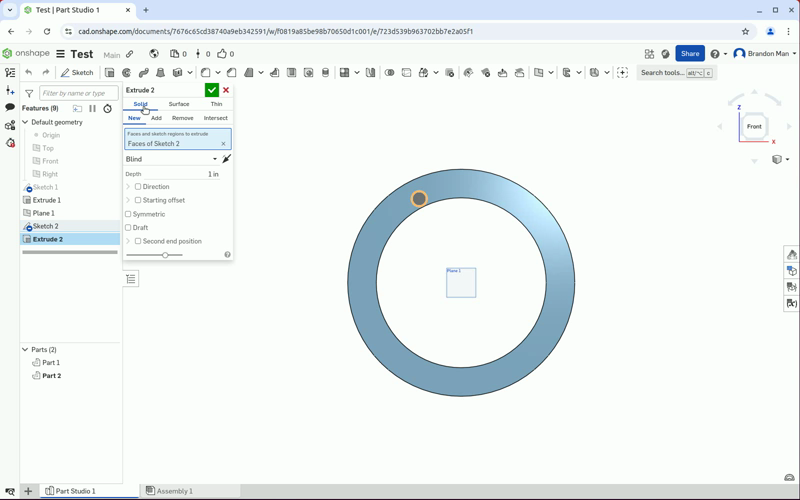
click(143, 106)
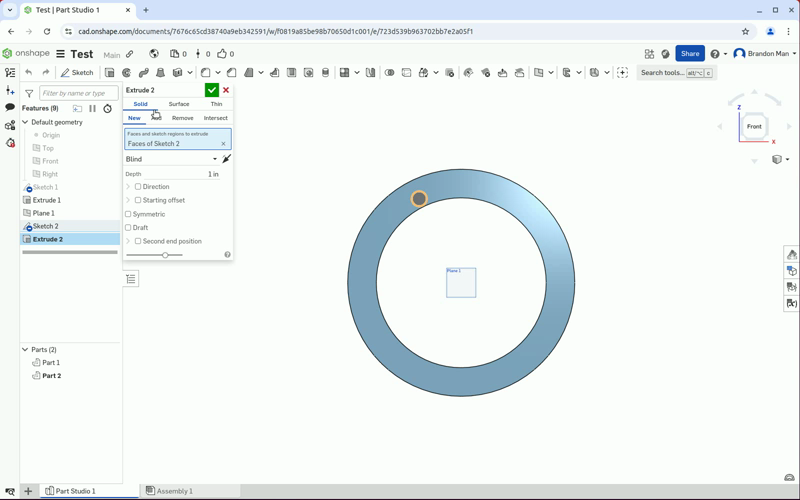
mouse_move(186, 120)
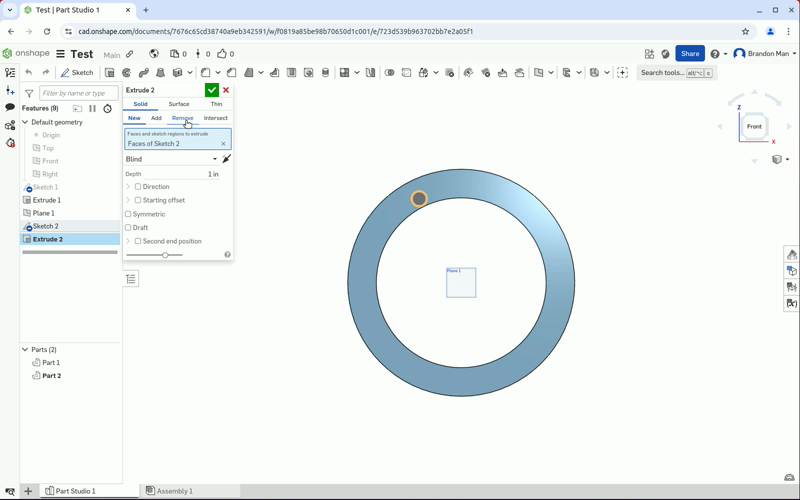
click(186, 120)
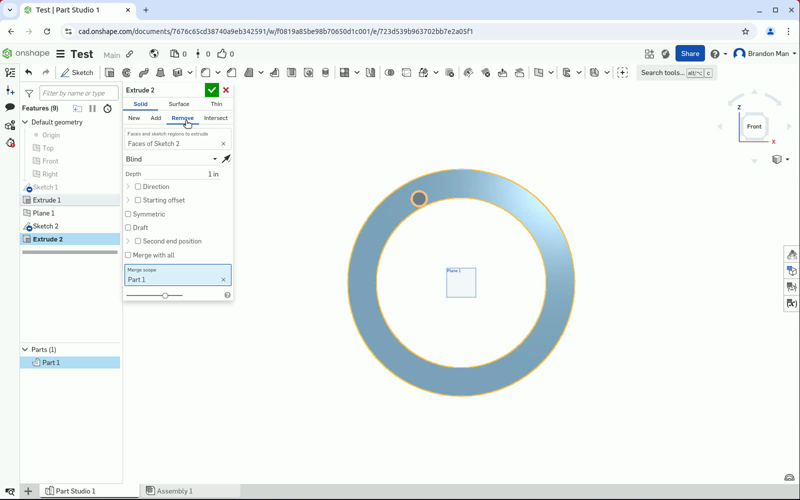
key(tab, 4)
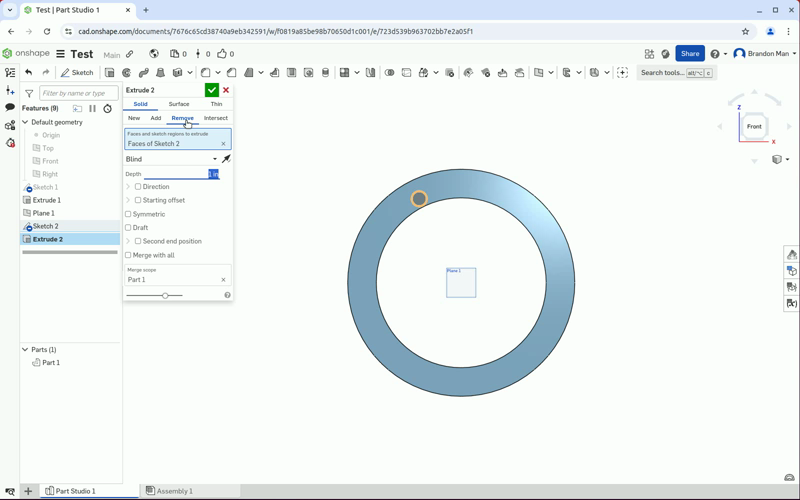
text(5.777)
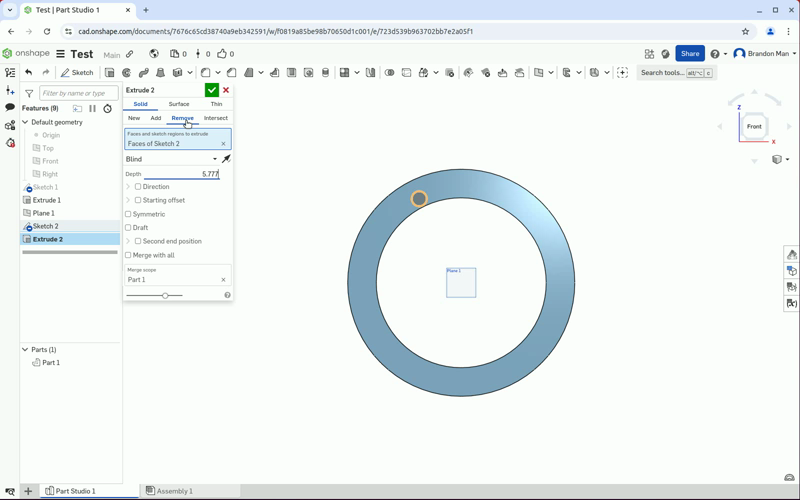
key(tab, 6)
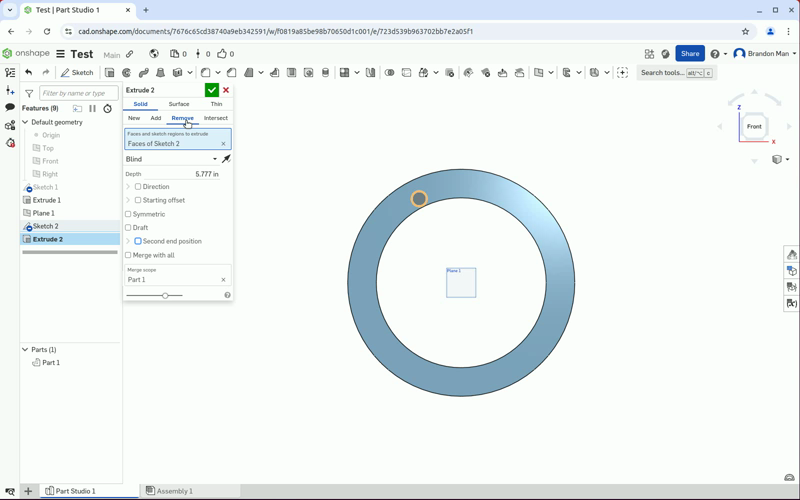
key(space)
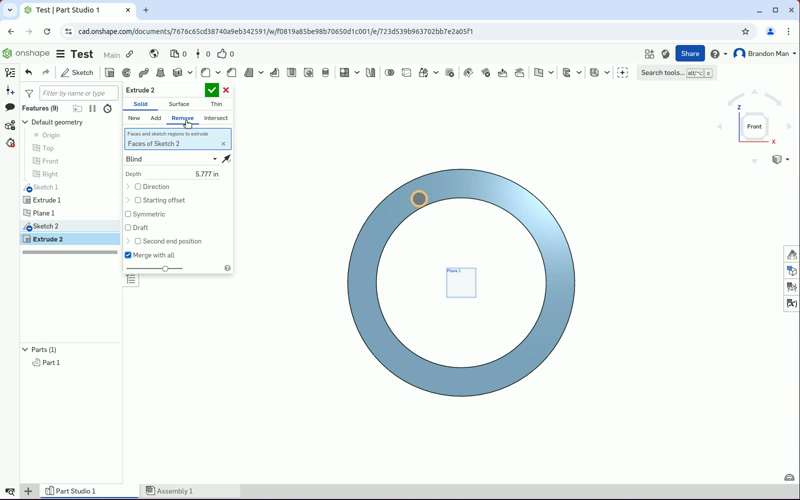
key(enter)
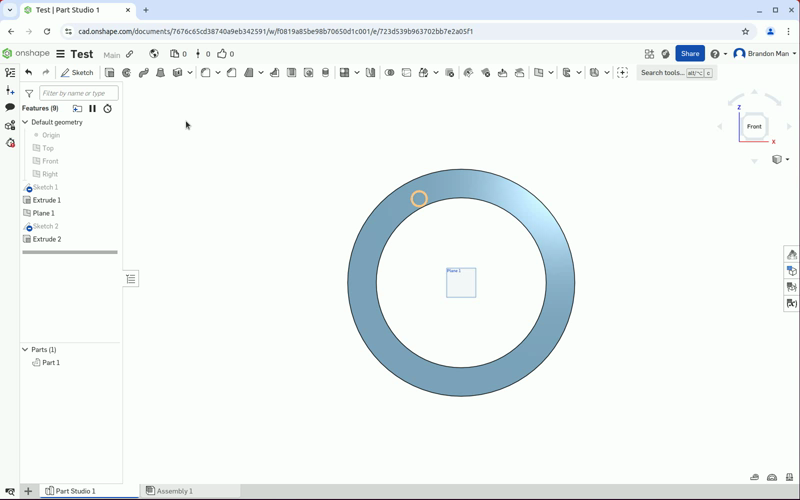
key(shift+h)
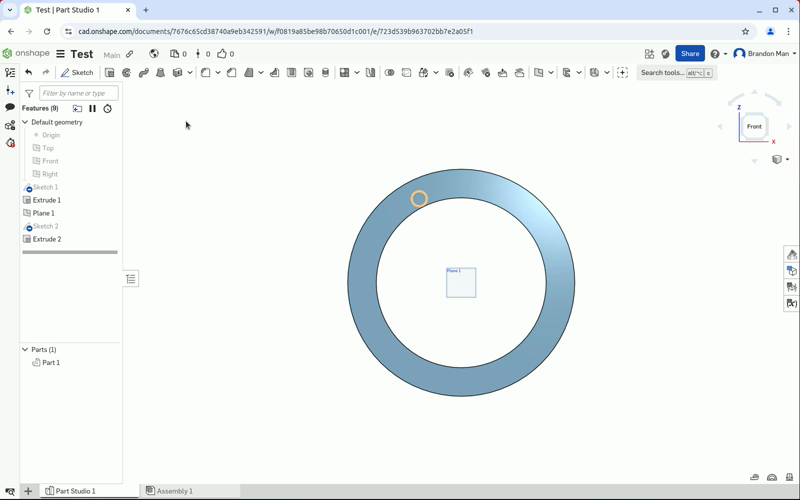
key(shift+h)
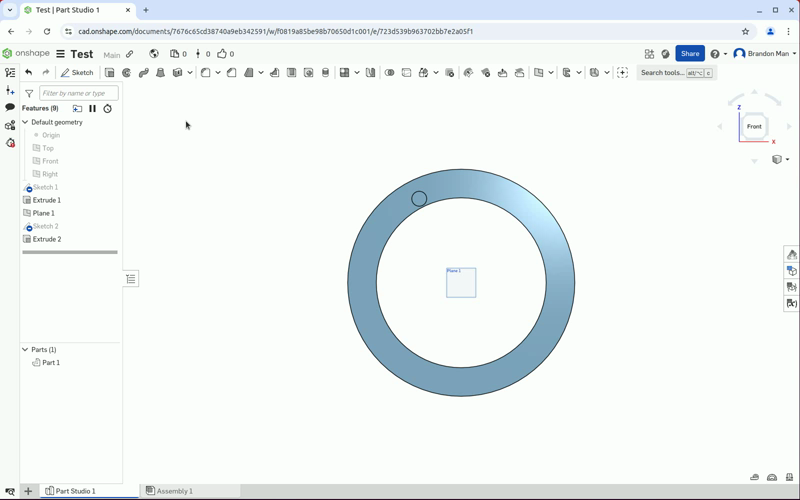
mouse_move(73, 189)
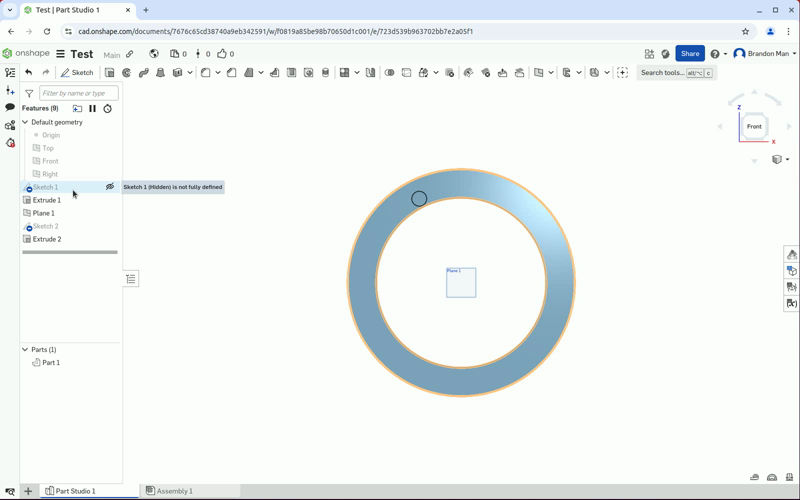
click(73, 189)
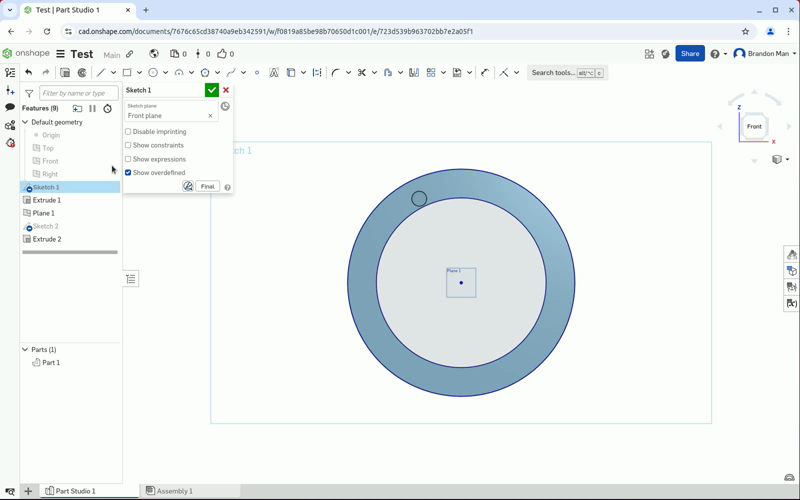
mouse_move(229, 92)
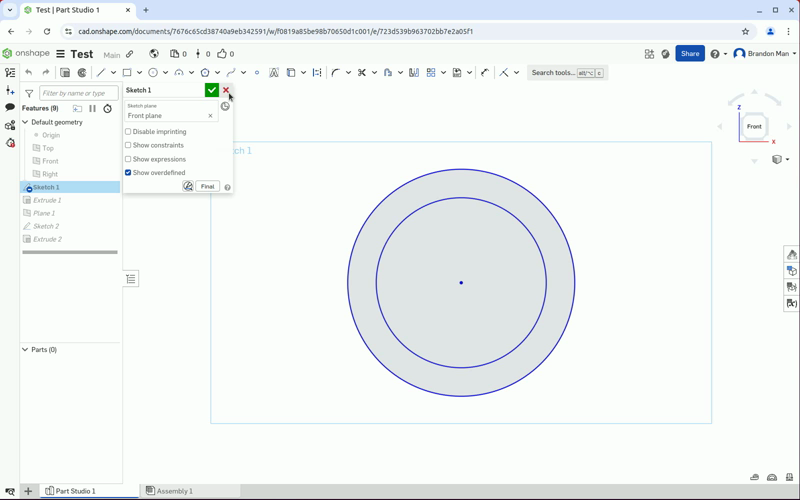
click(229, 92)
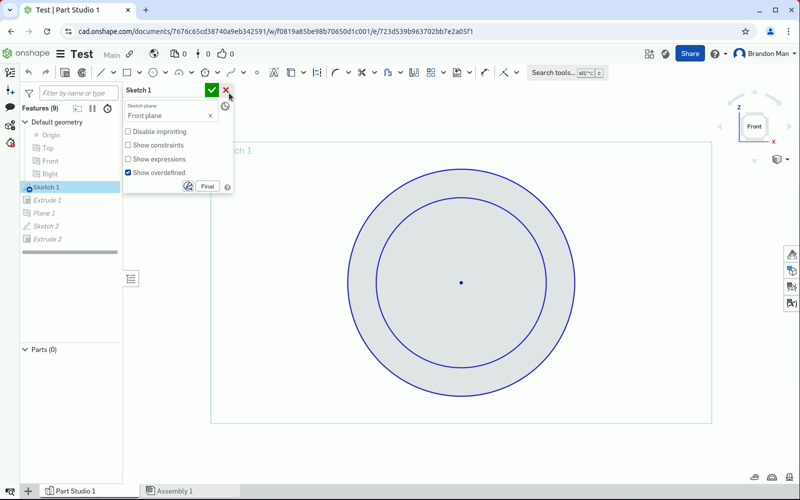
key(shift+s)
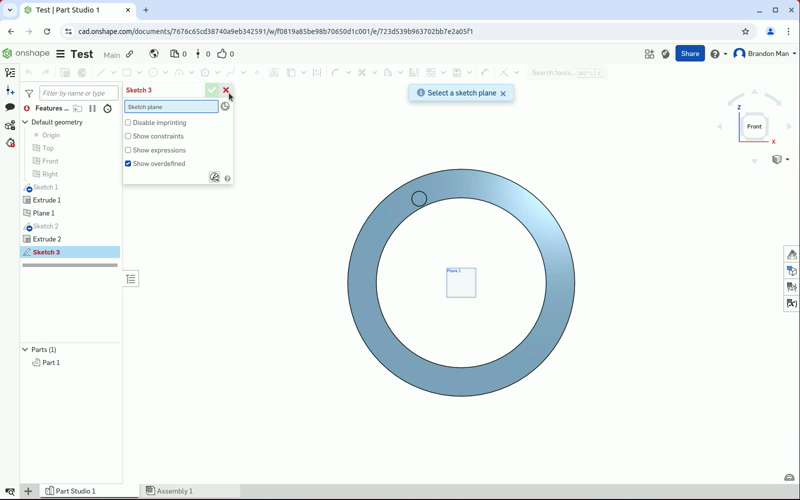
mouse_move(73, 215)
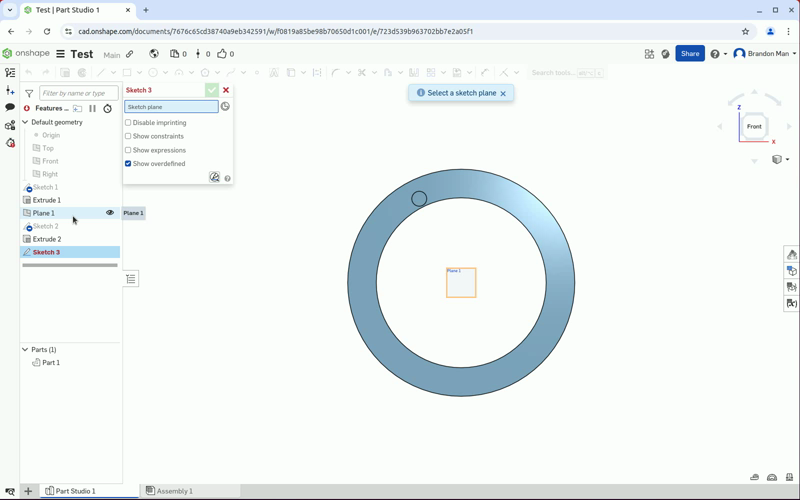
click(73, 215)
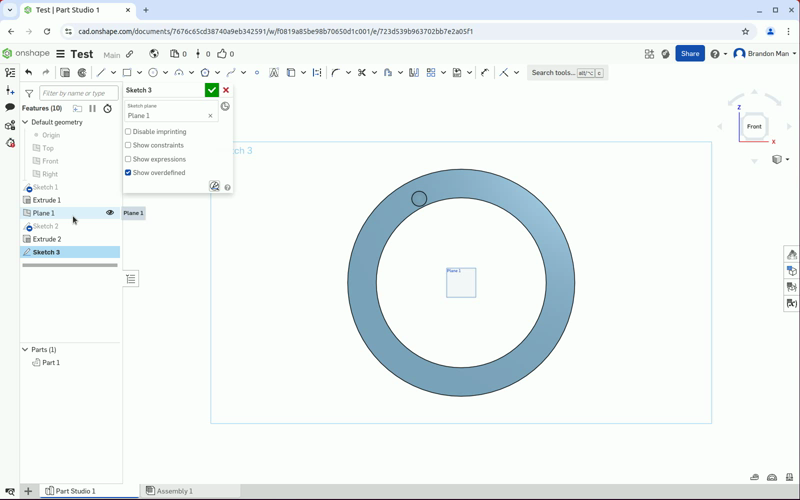
mouse_move(73, 352)
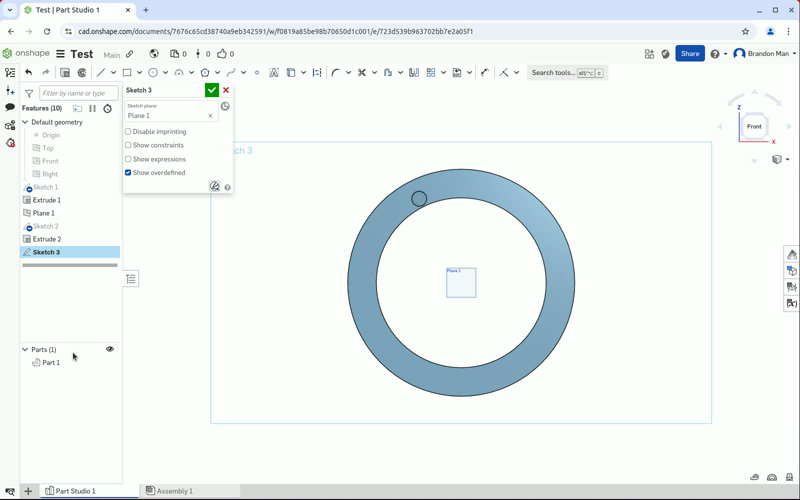
key(y)
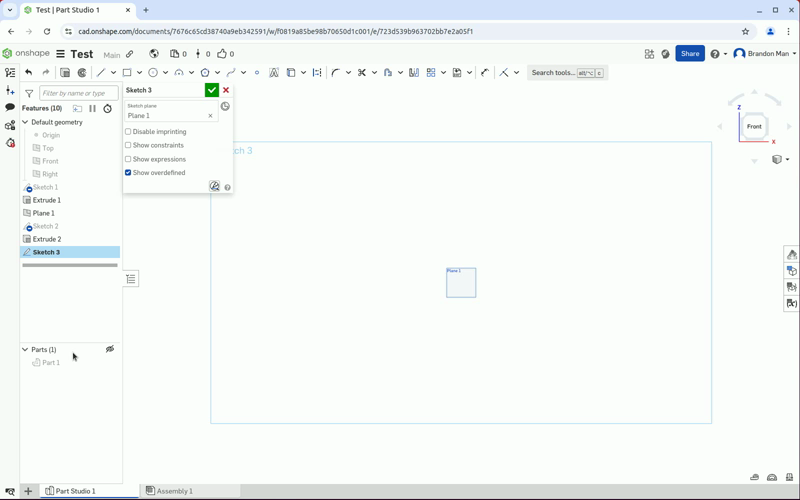
key(c)
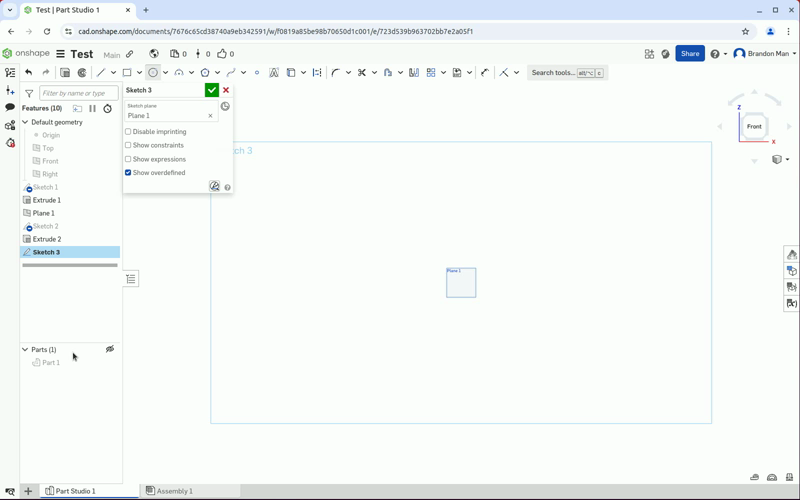
key_down(shift)
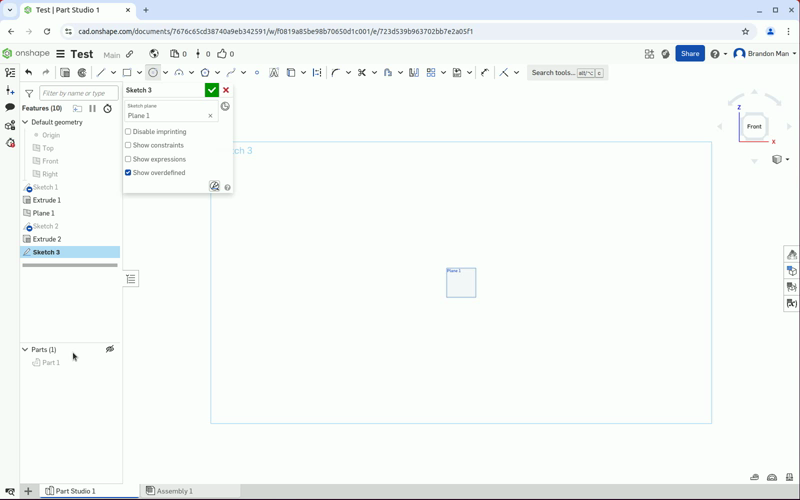
mouse_move(503, 198)
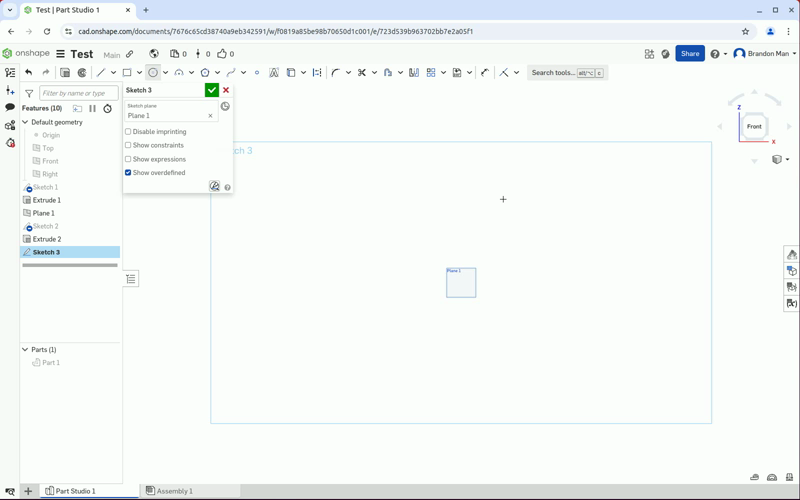
click(503, 198)
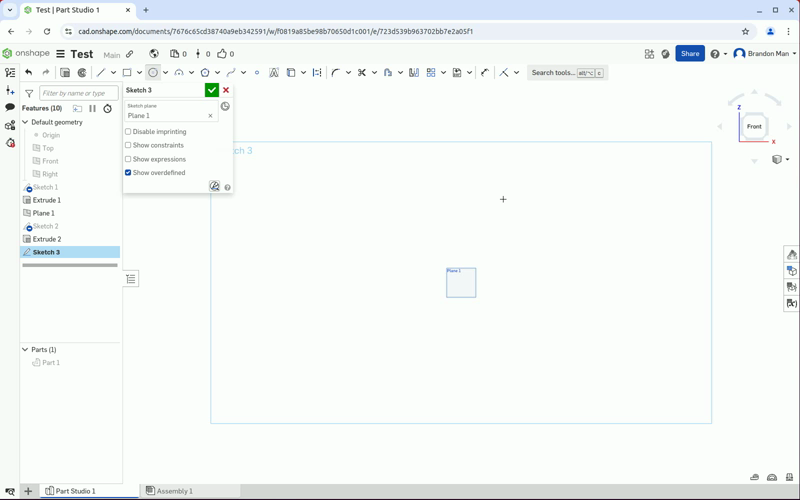
key_up(shift)
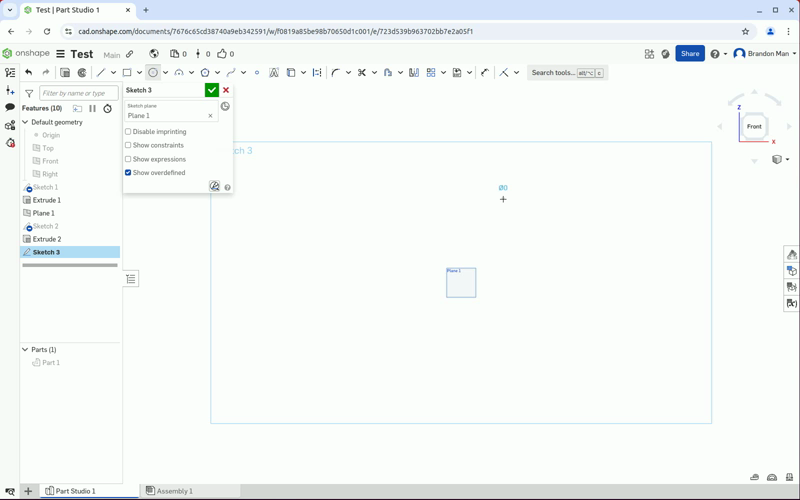
mouse_move(510, 198)
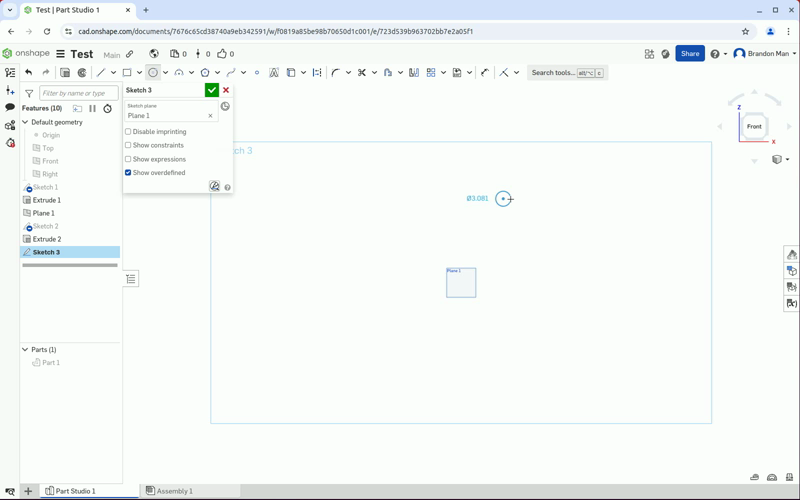
click(510, 198)
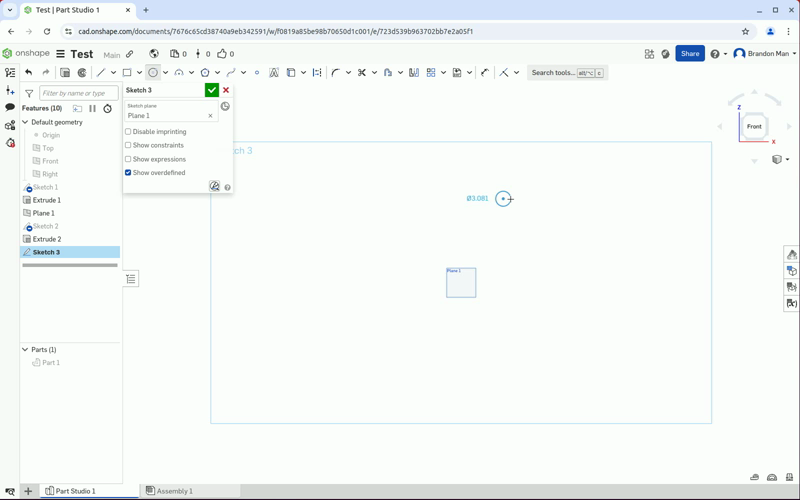
key(esc)
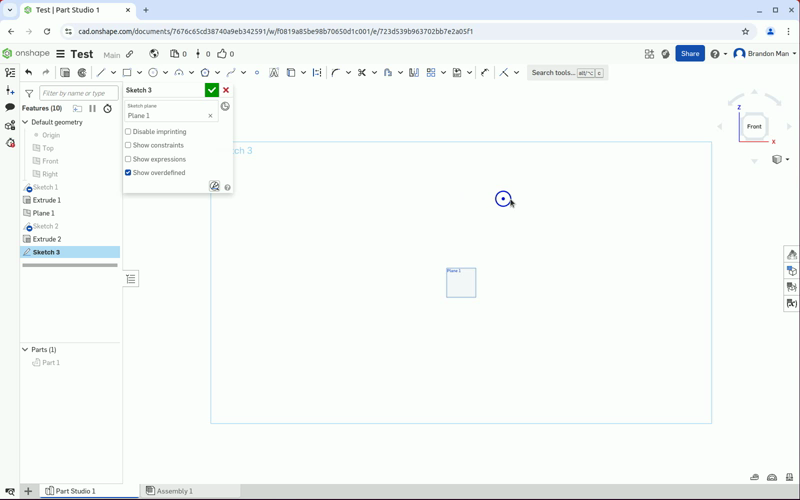
mouse_move(505, 201)
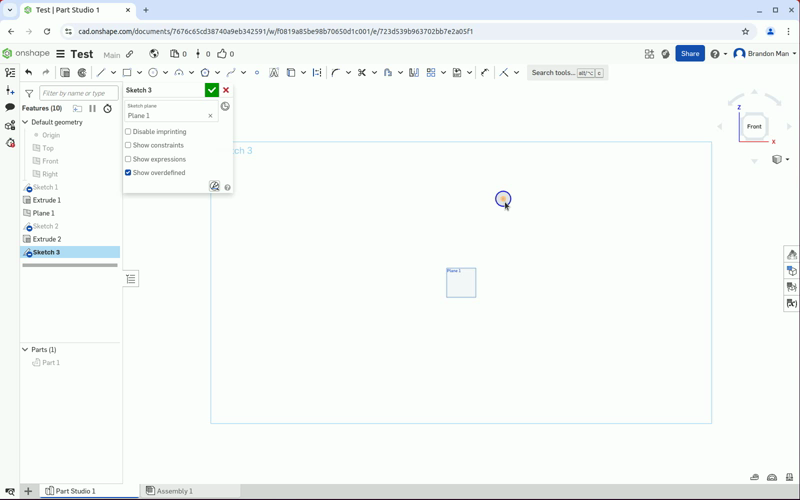
scroll(6)
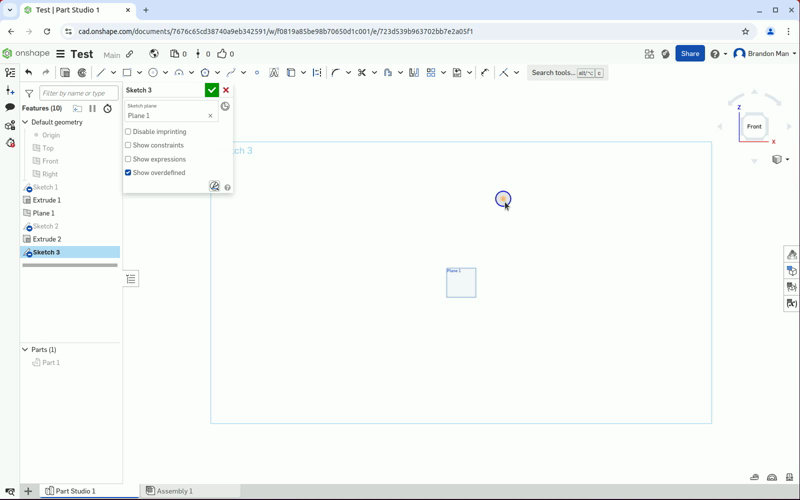
scroll(6)
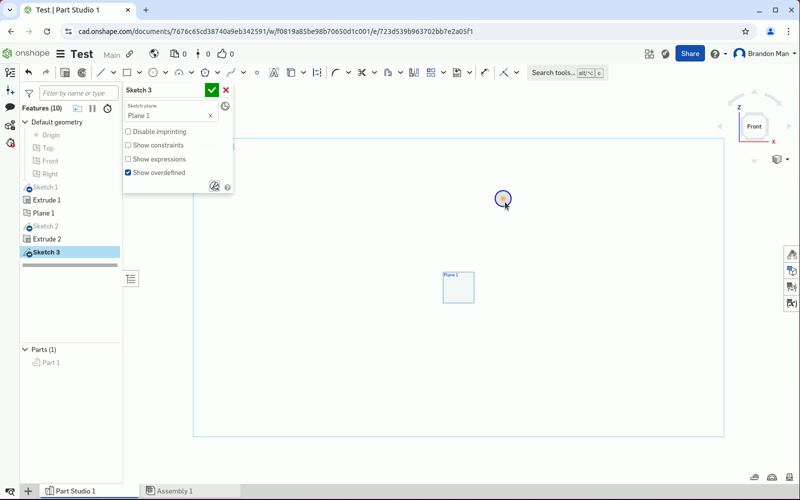
scroll(6)
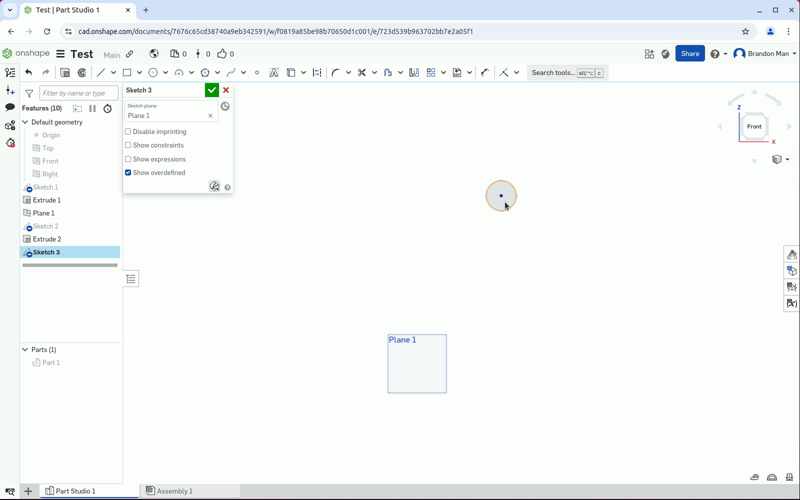
scroll(6)
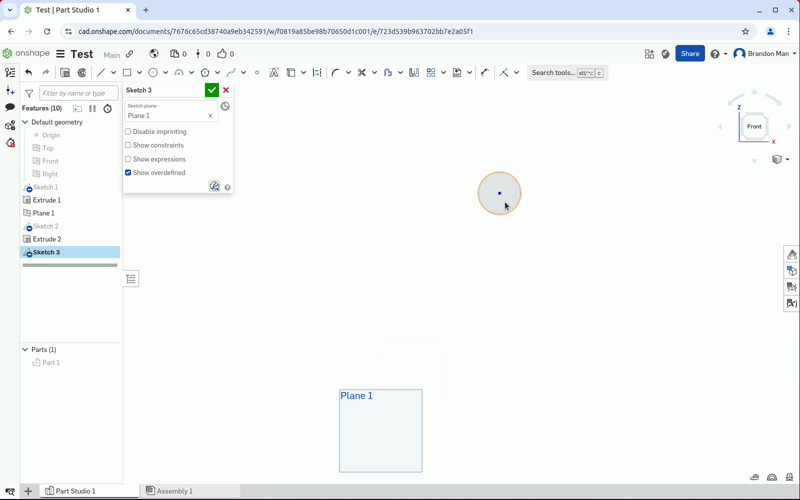
scroll(6)
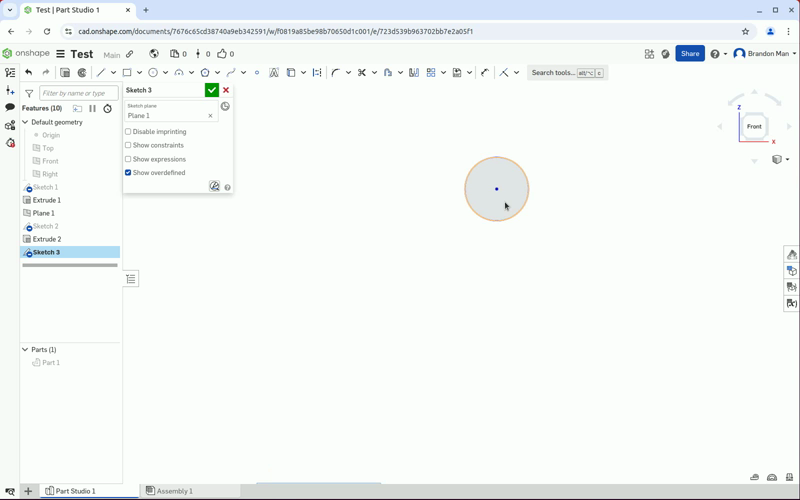
scroll(6)
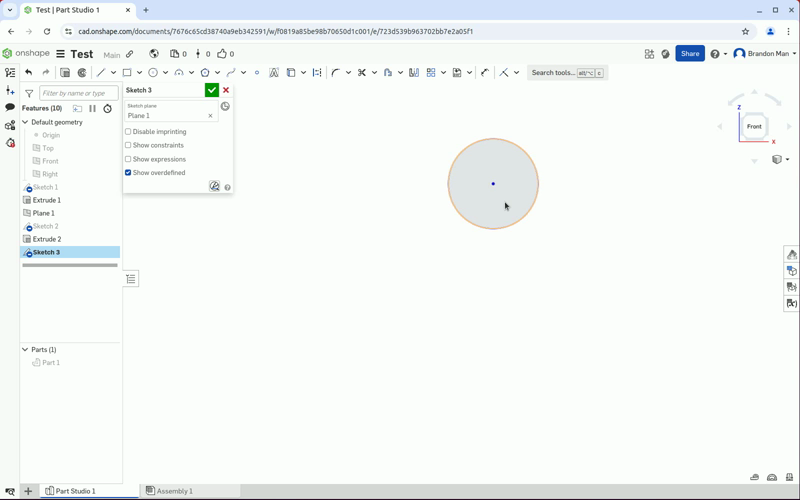
scroll(6)
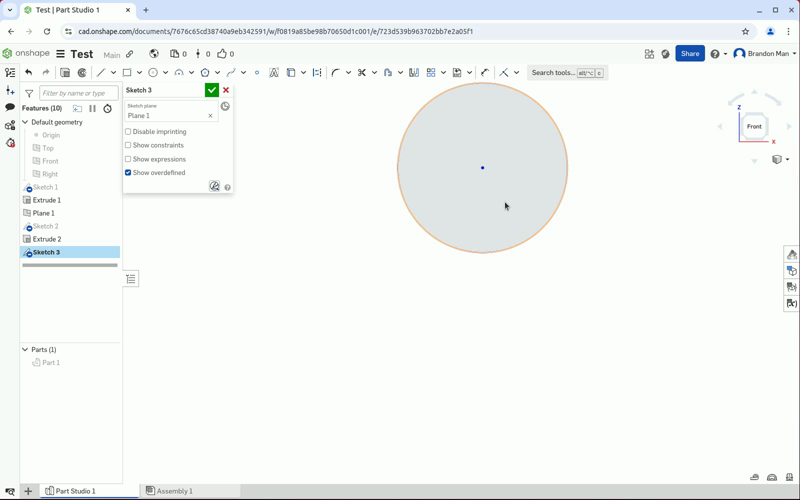
click(505, 201)
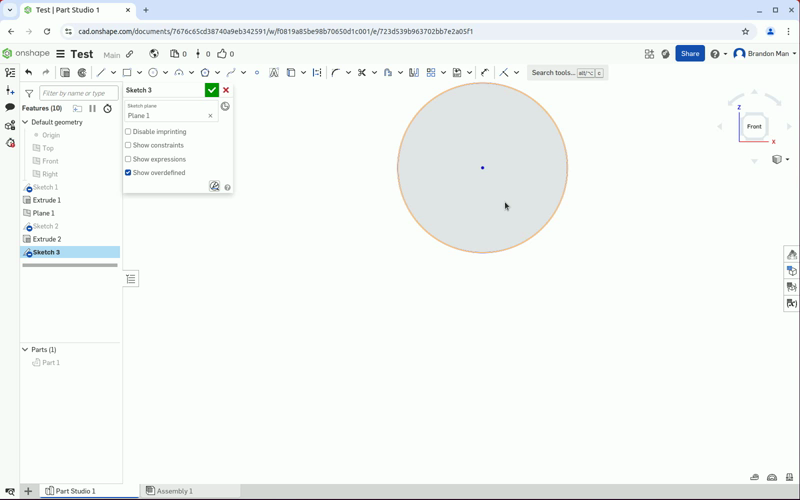
scroll(-6)
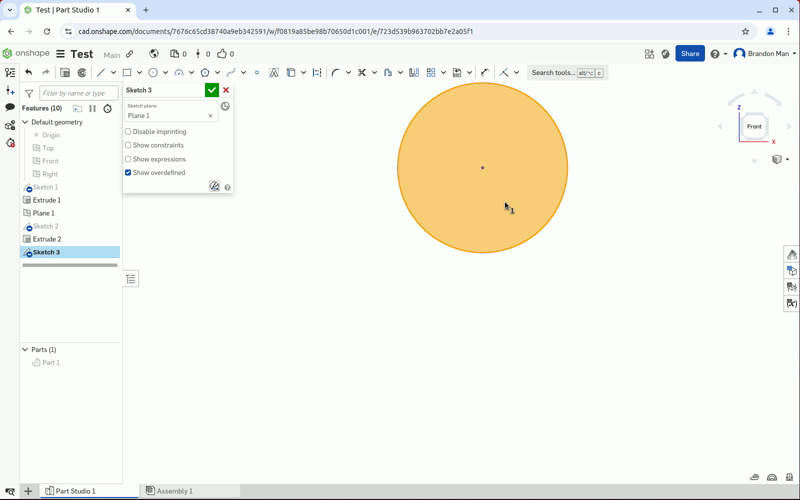
scroll(-6)
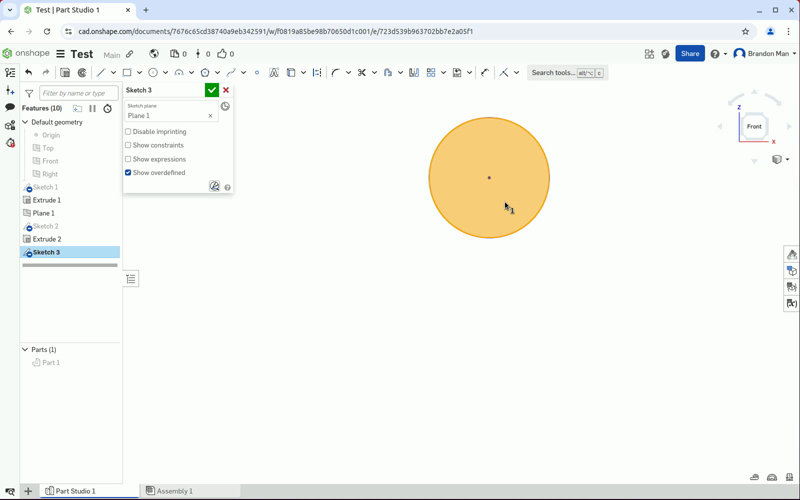
scroll(-6)
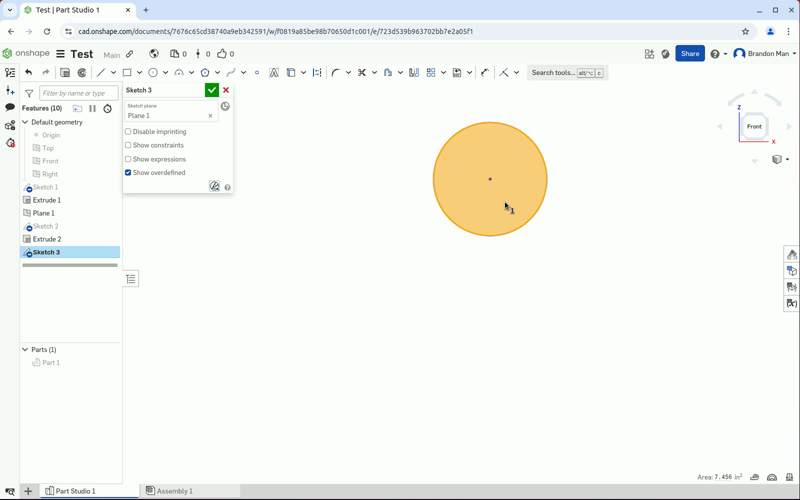
scroll(-6)
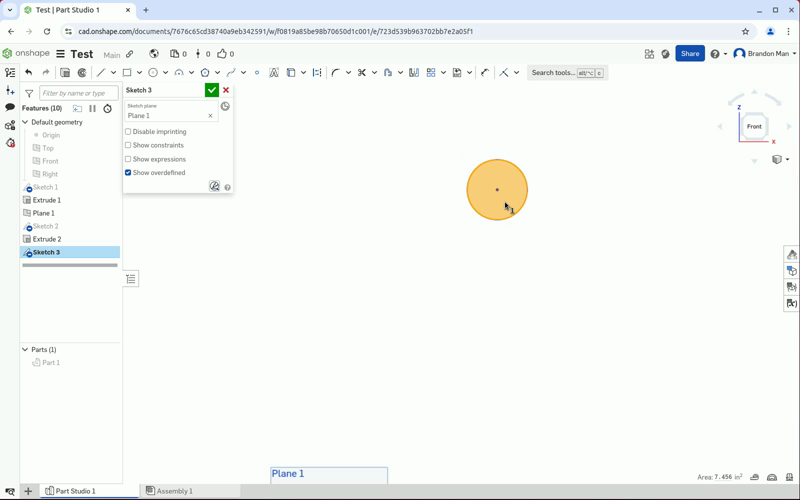
scroll(-6)
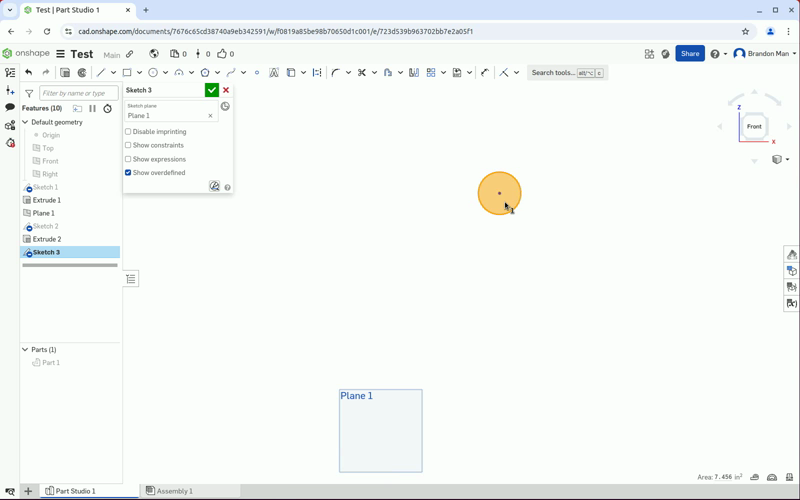
scroll(-6)
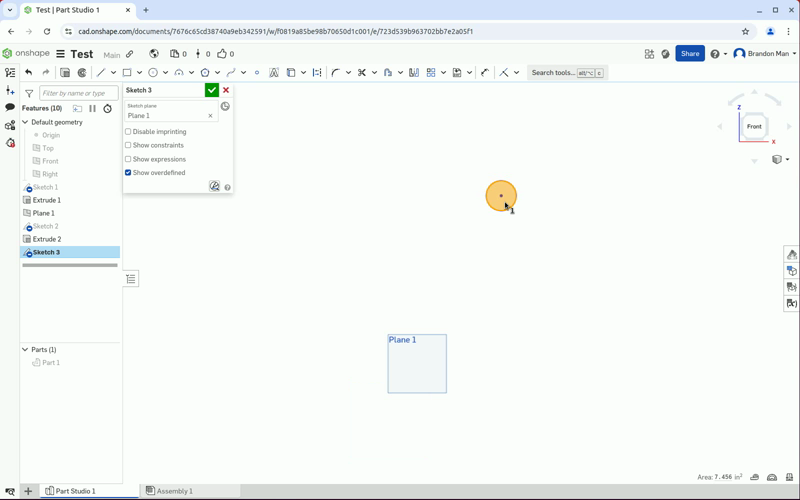
scroll(-6)
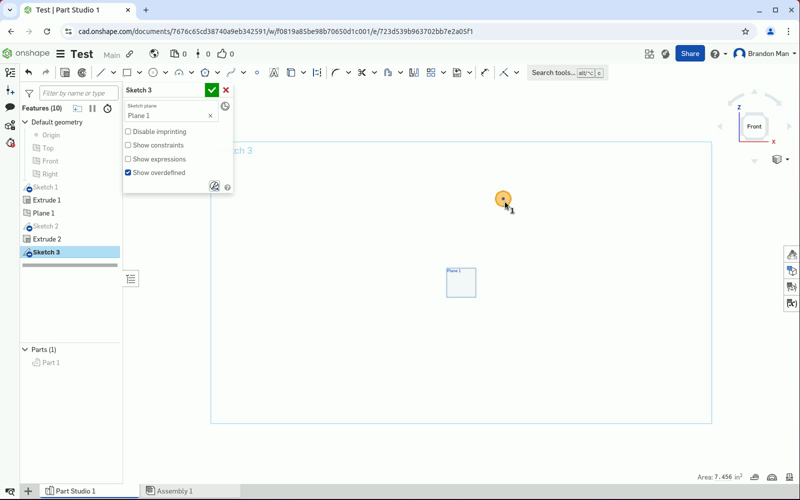
mouse_move(73, 352)
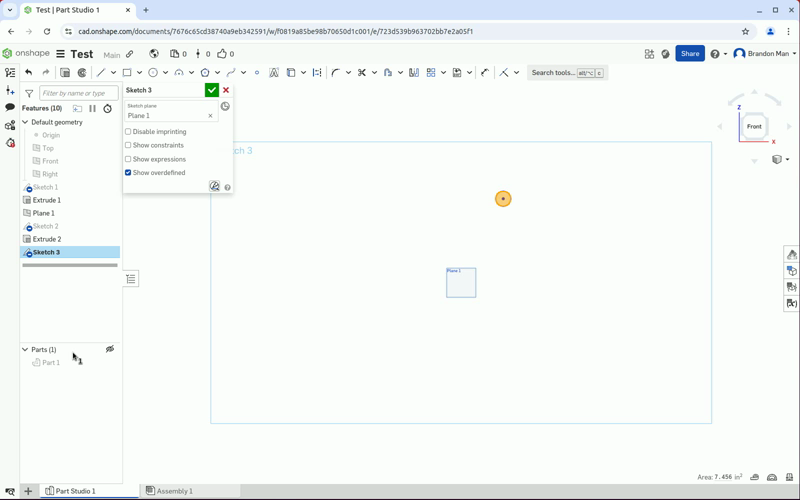
key(shift+y)
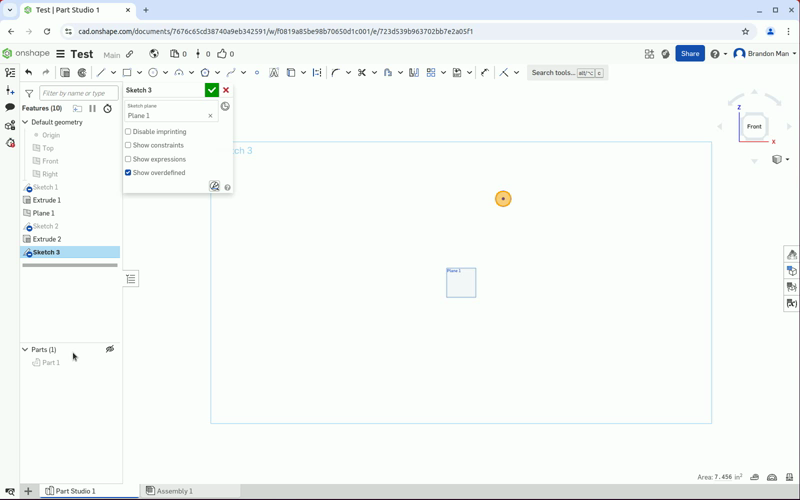
key(shift+e)
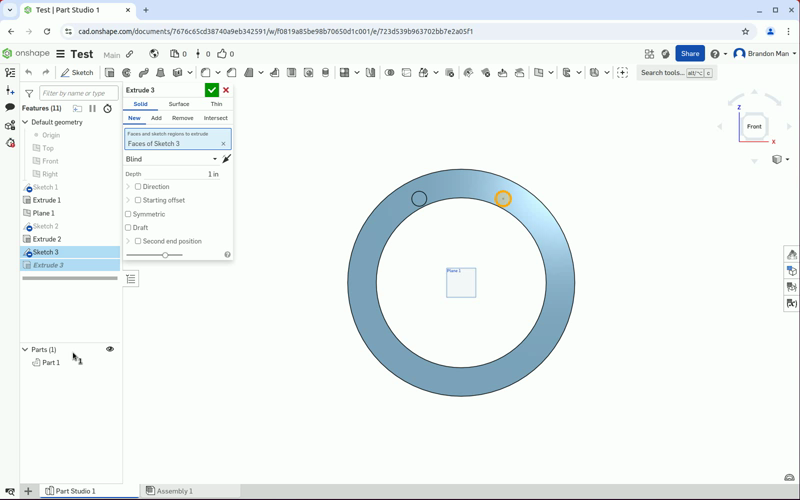
mouse_move(143, 106)
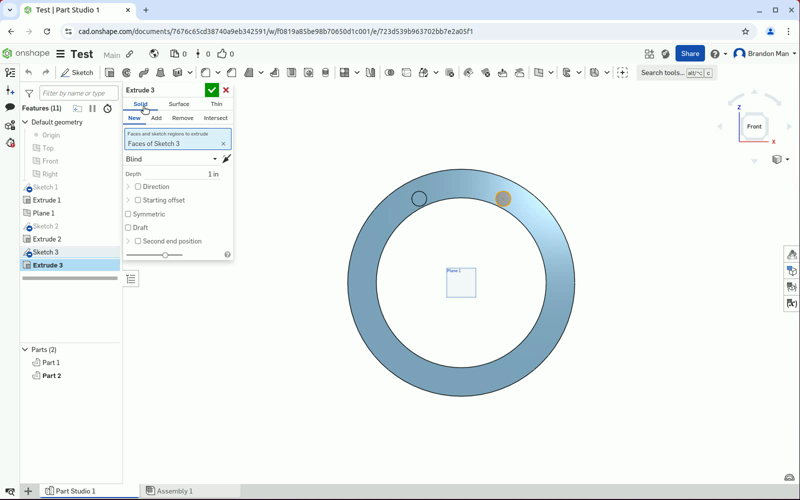
click(143, 106)
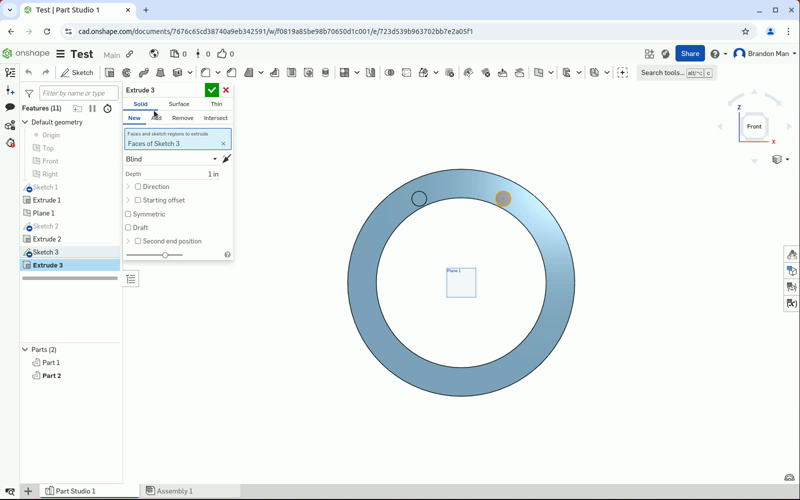
mouse_move(186, 120)
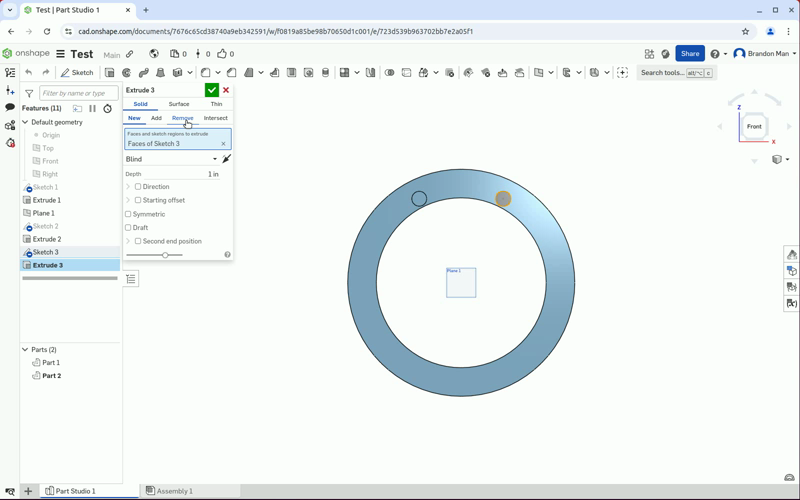
click(186, 120)
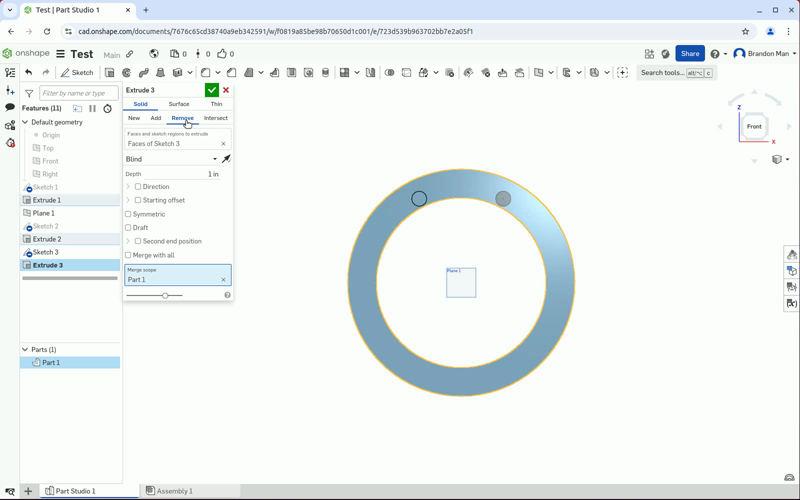
key(tab, 4)
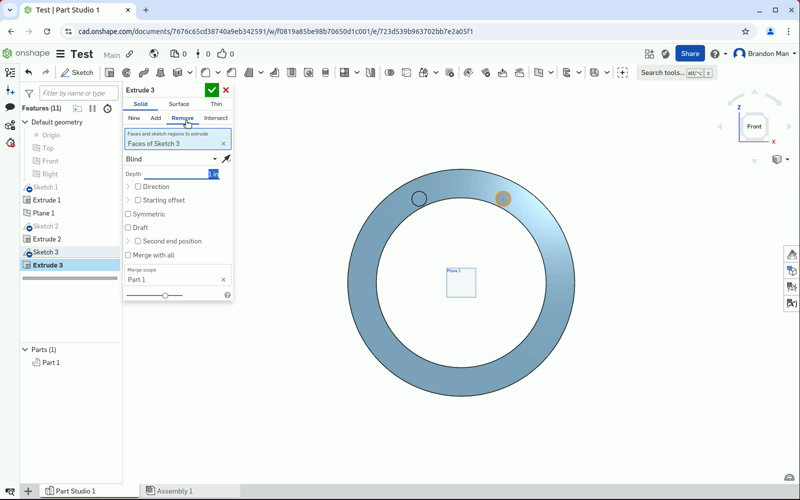
text(5.777)
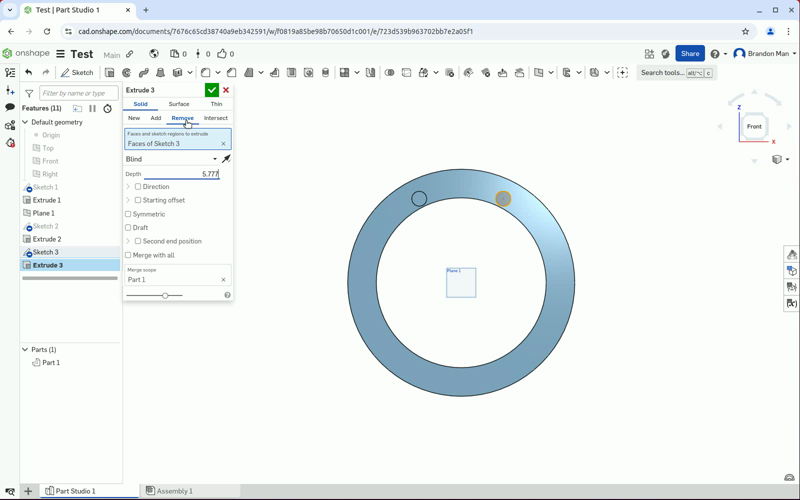
key(tab, 6)
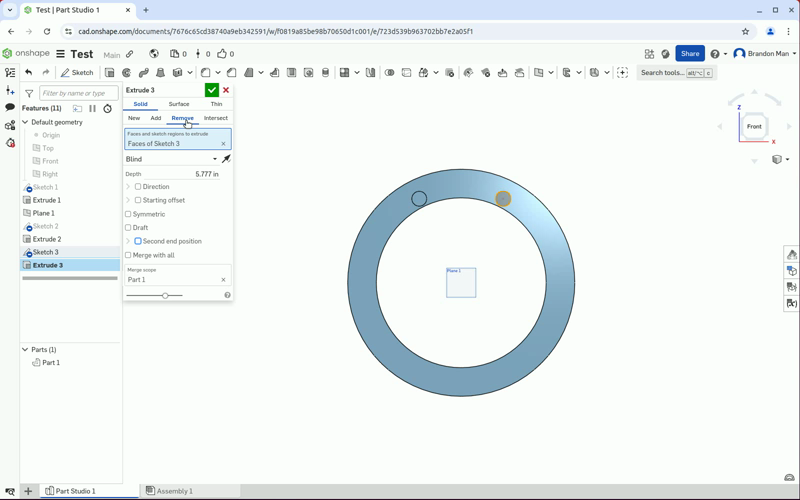
key(space)
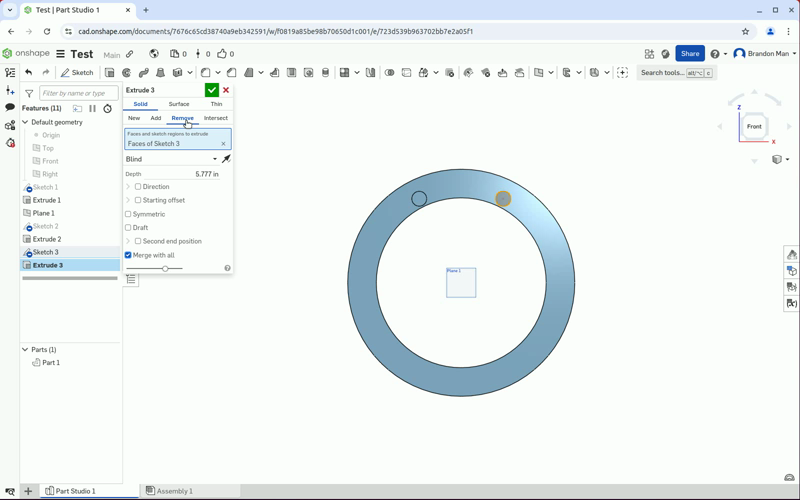
key(enter)
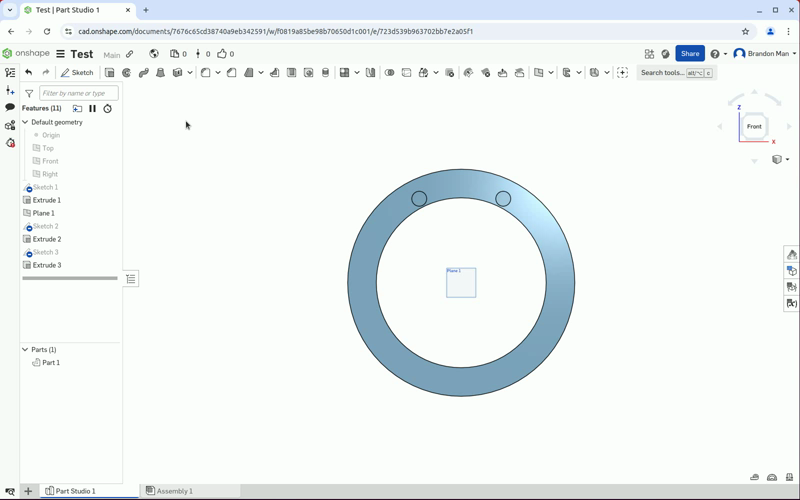
key(shift+h)
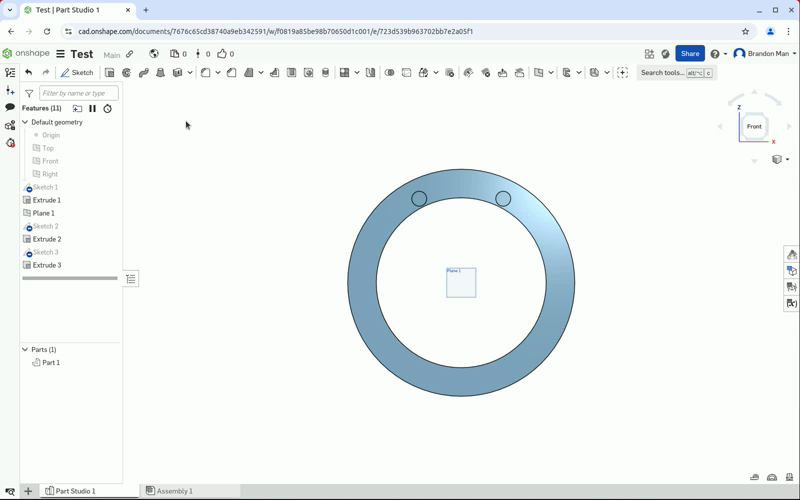
key(shift+h)
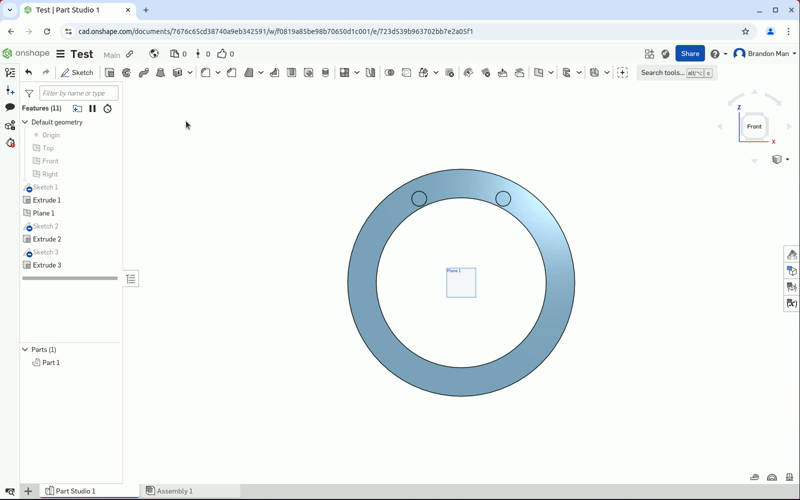
mouse_move(73, 189)
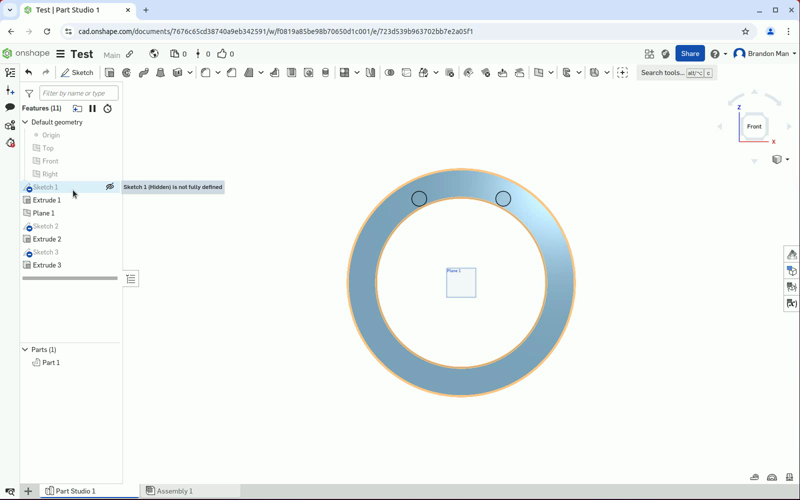
click(73, 189)
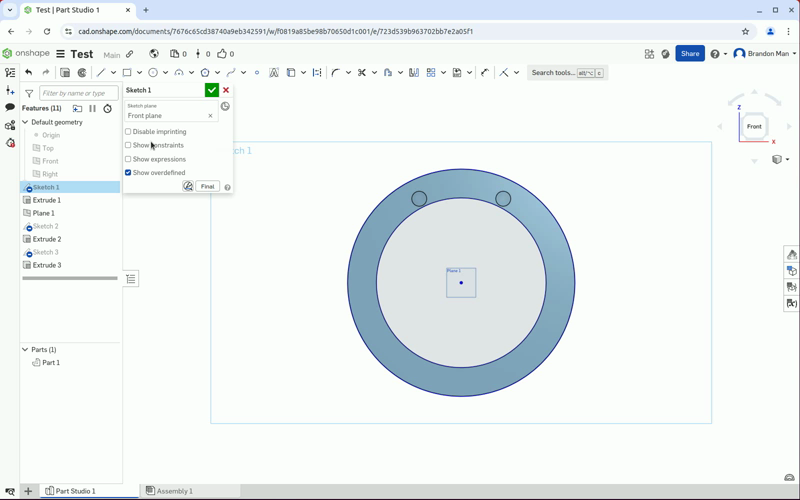
mouse_move(229, 92)
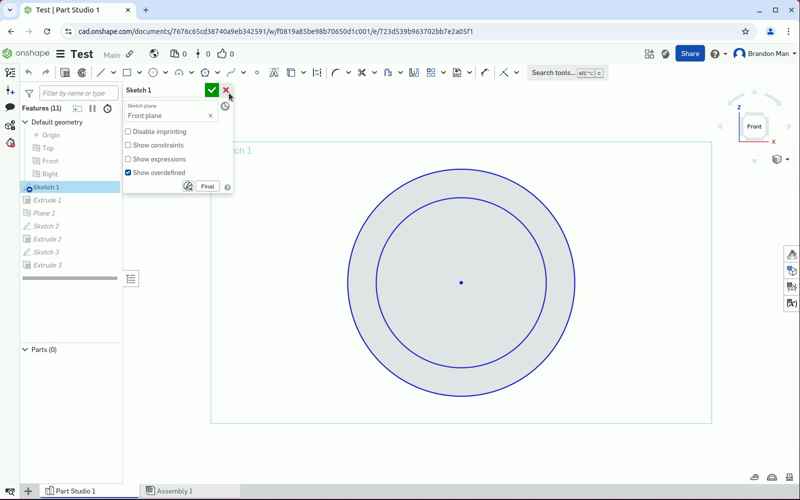
click(229, 92)
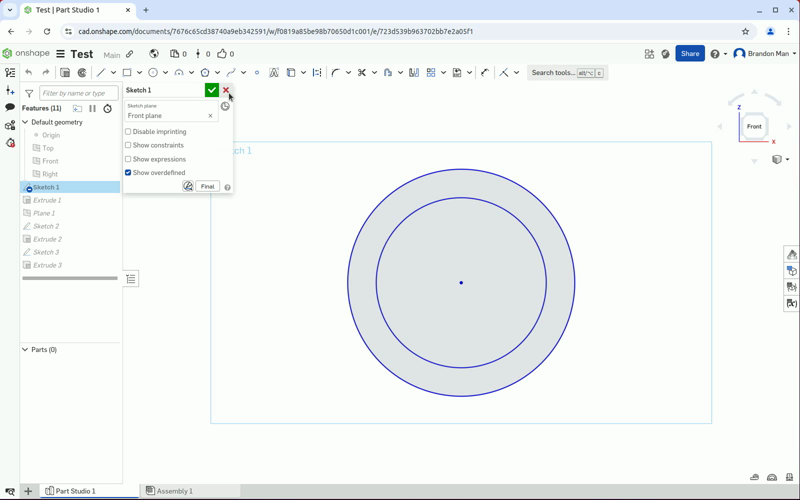
key(shift+s)
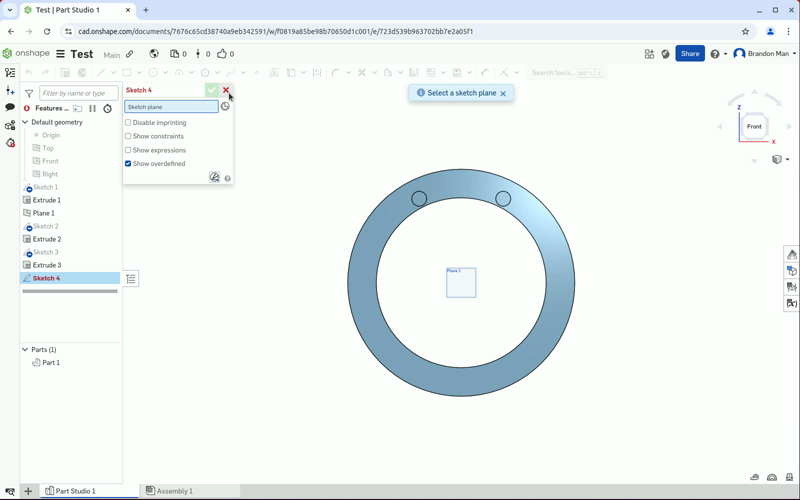
mouse_move(73, 215)
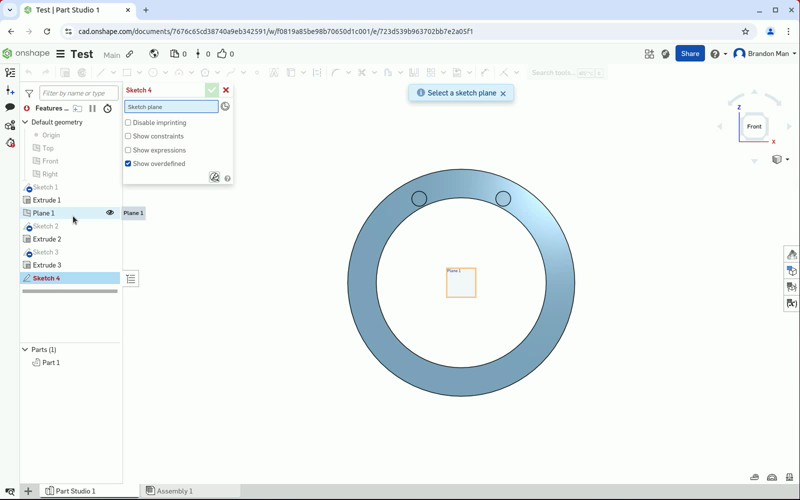
click(73, 215)
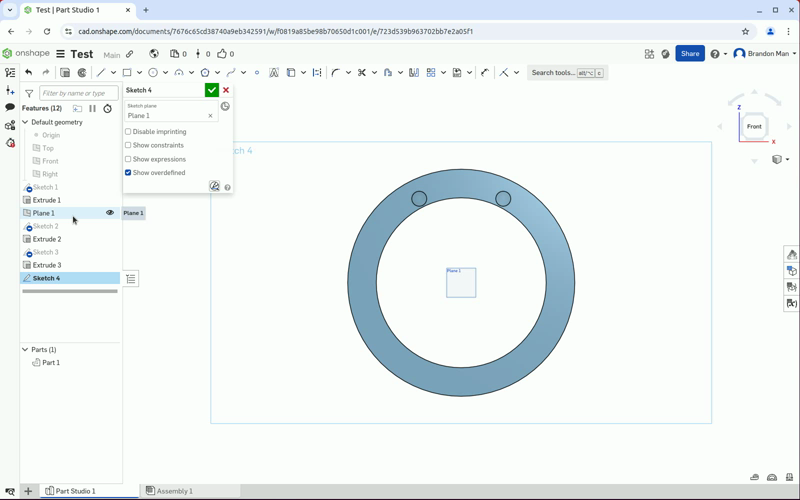
mouse_move(73, 352)
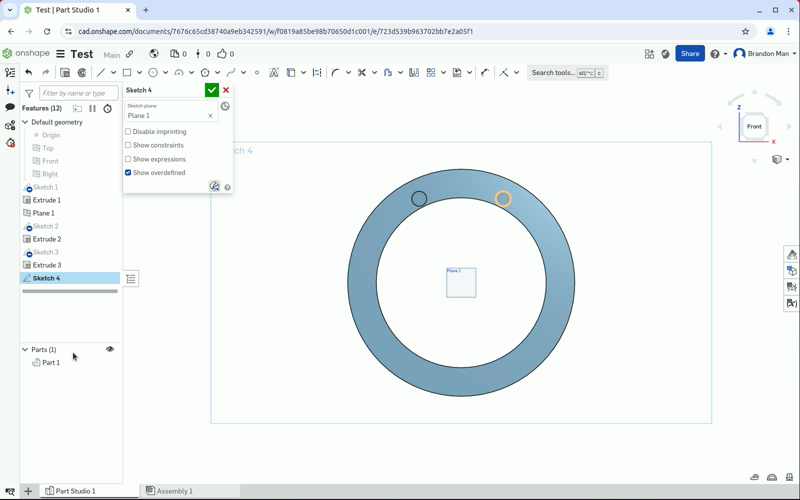
key(y)
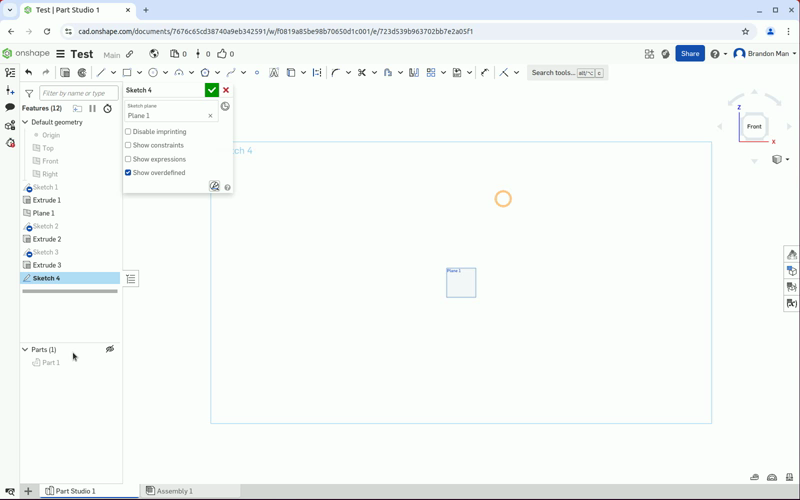
key(c)
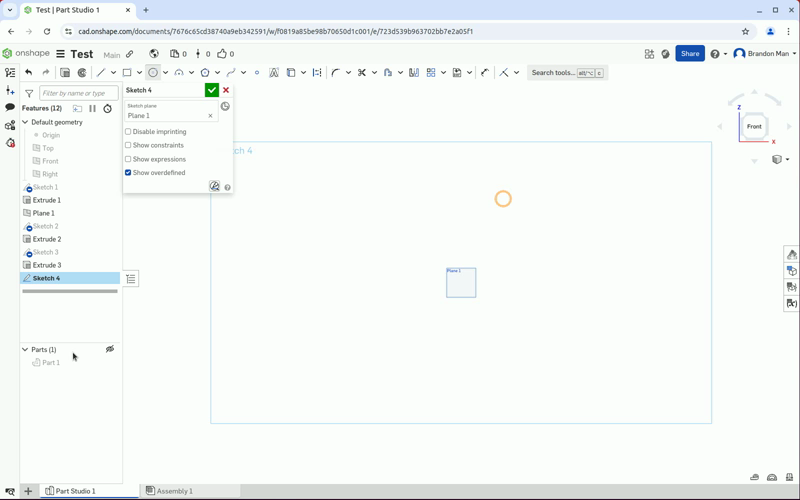
key_down(shift)
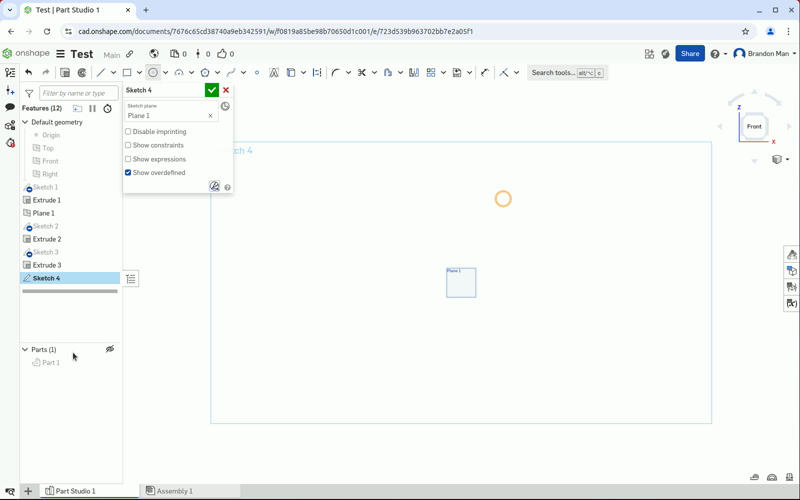
mouse_move(503, 367)
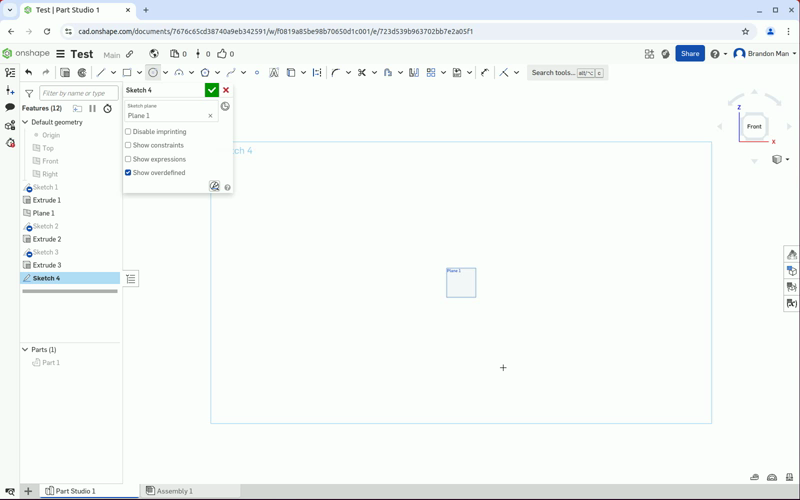
click(503, 367)
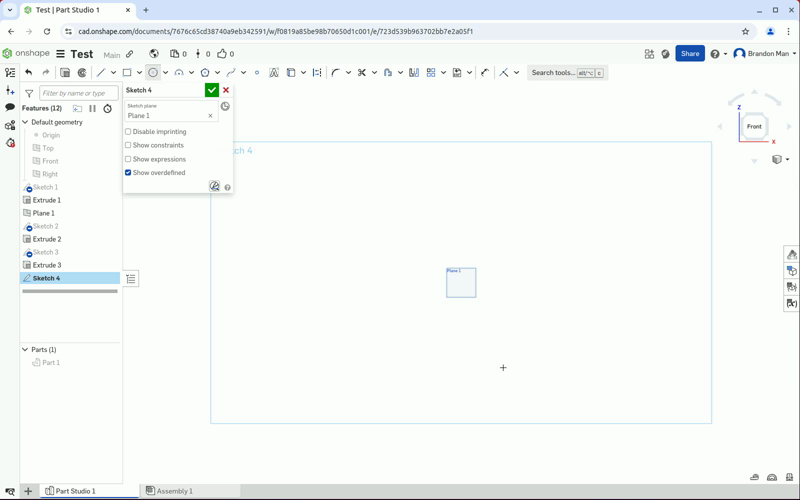
key_up(shift)
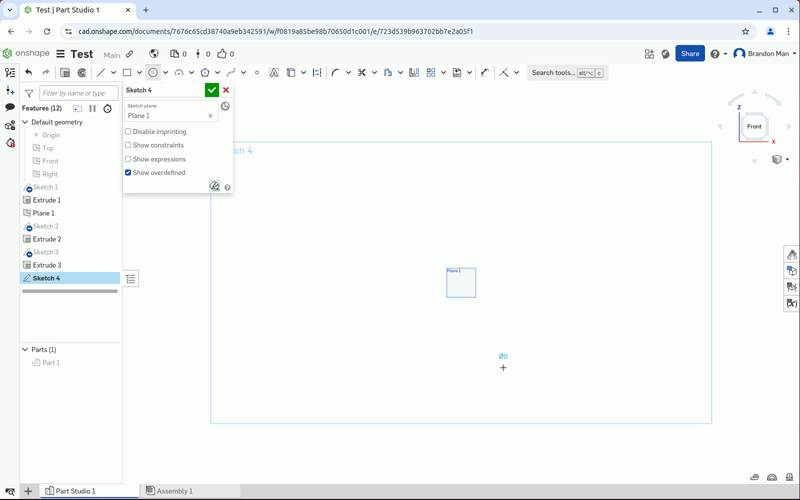
mouse_move(510, 367)
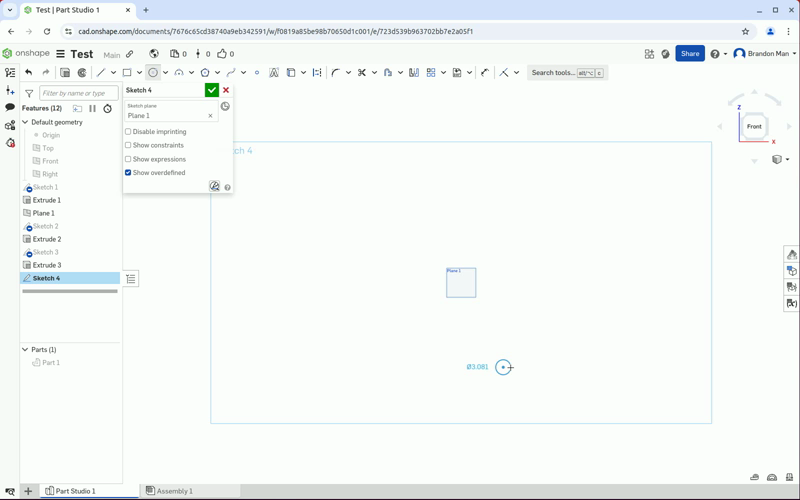
click(510, 367)
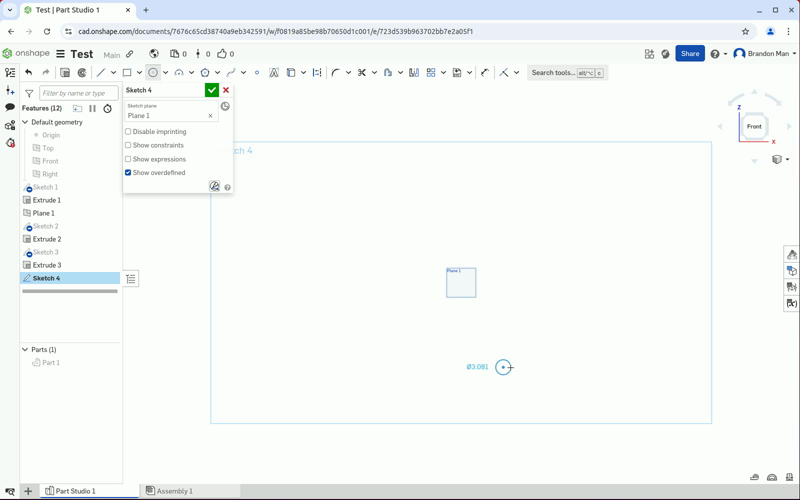
key(esc)
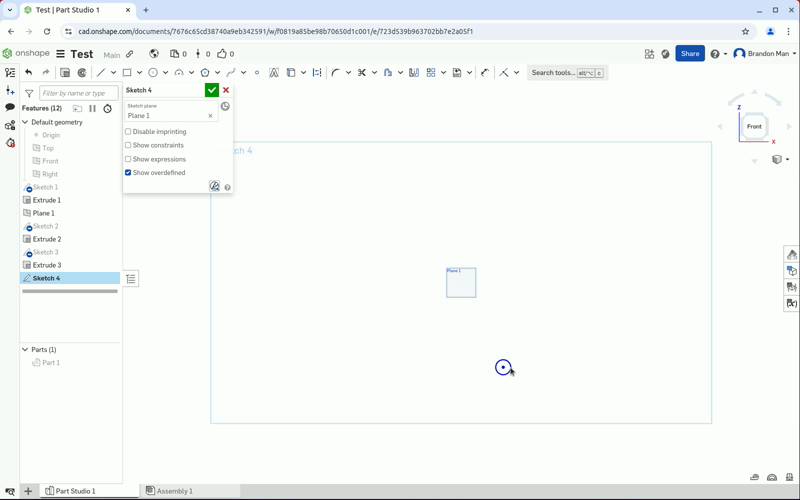
mouse_move(507, 368)
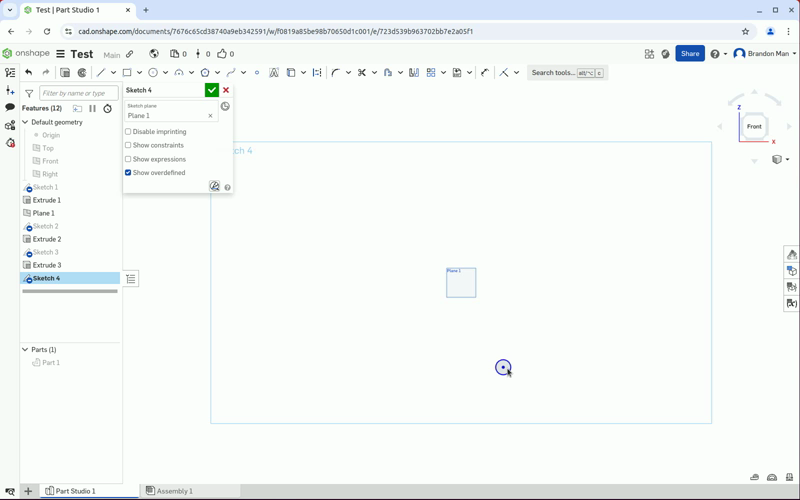
scroll(6)
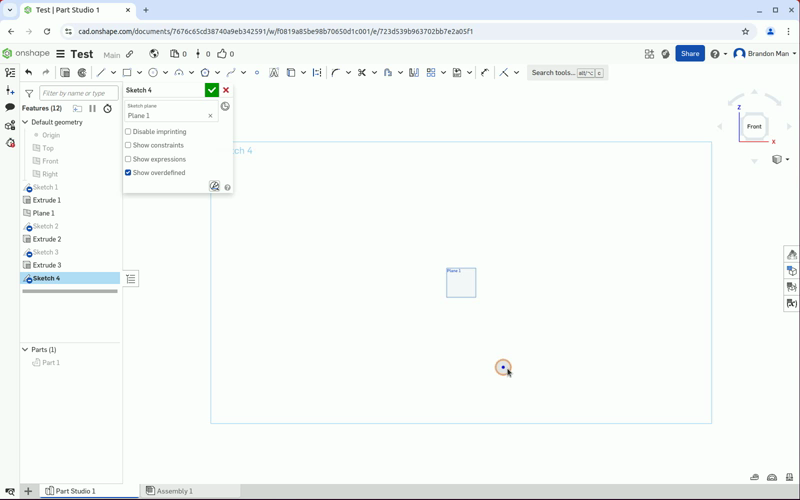
scroll(6)
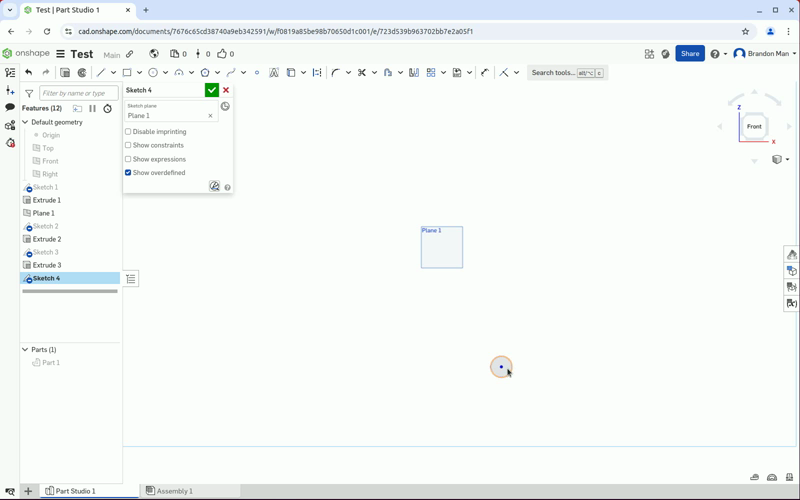
scroll(6)
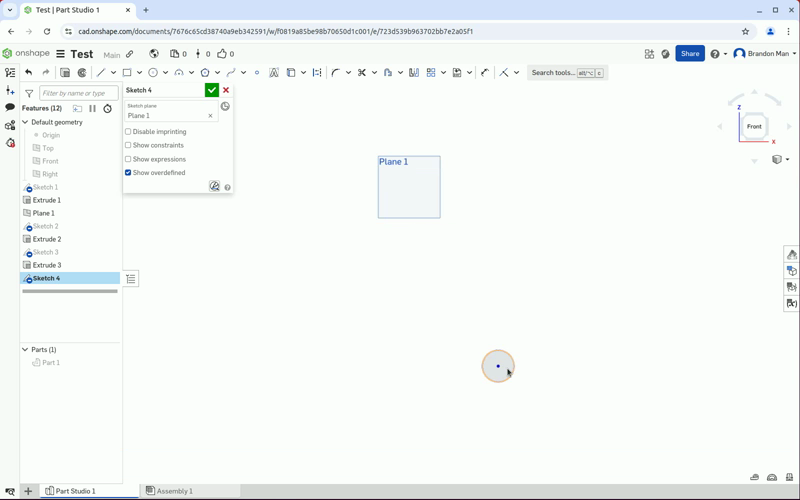
scroll(6)
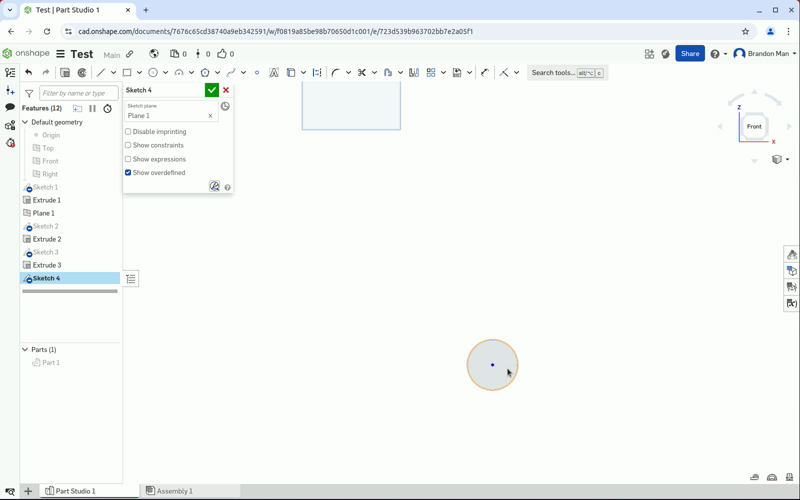
scroll(6)
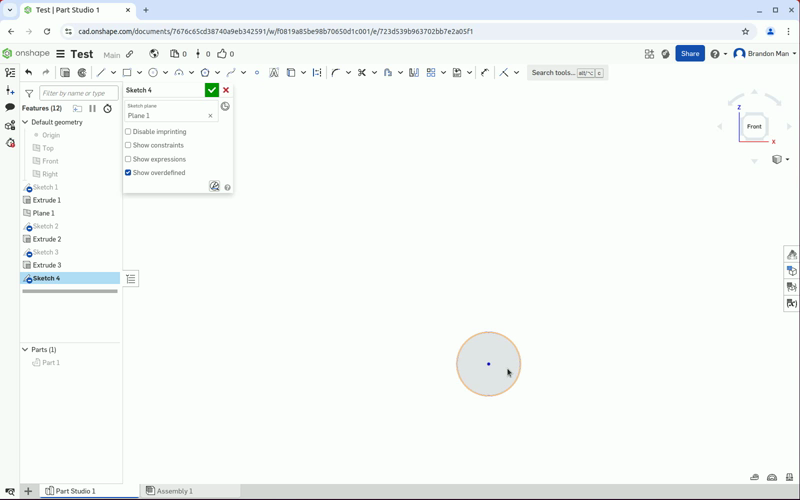
scroll(6)
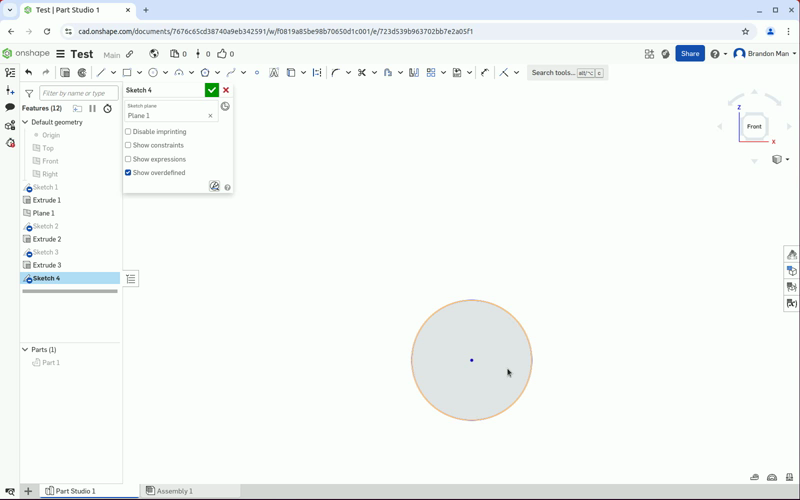
scroll(6)
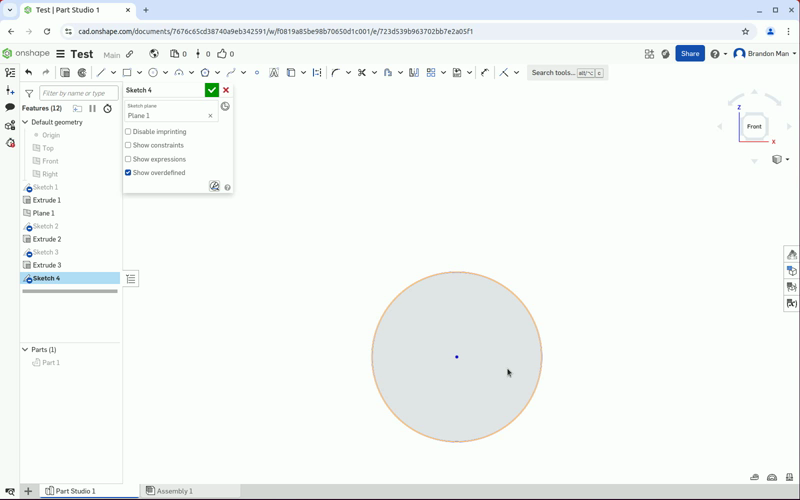
click(507, 368)
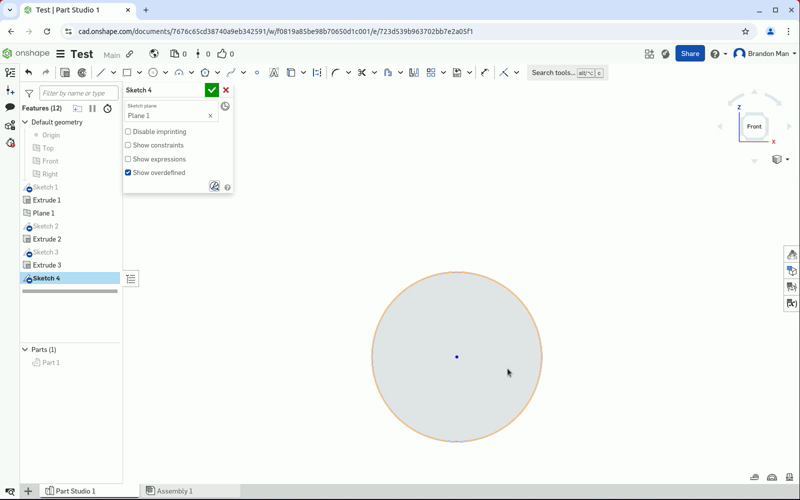
scroll(-6)
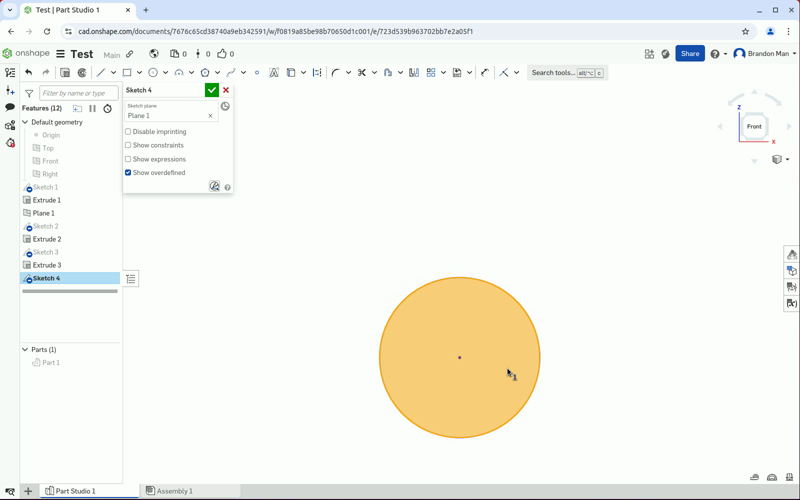
scroll(-6)
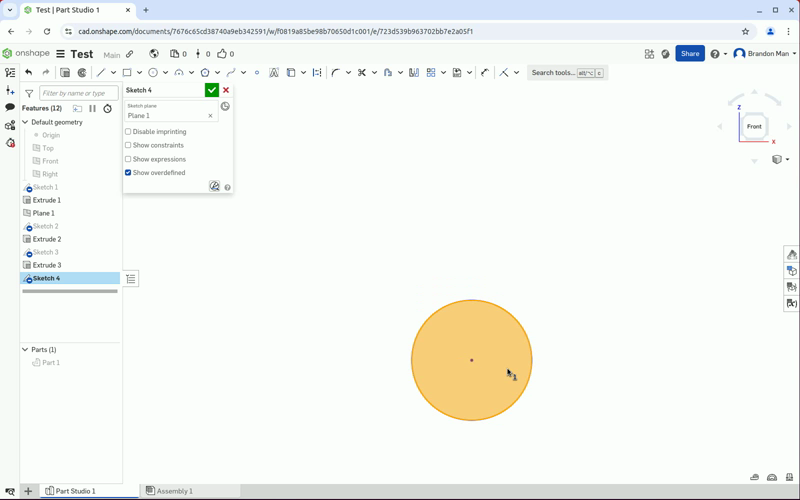
scroll(-6)
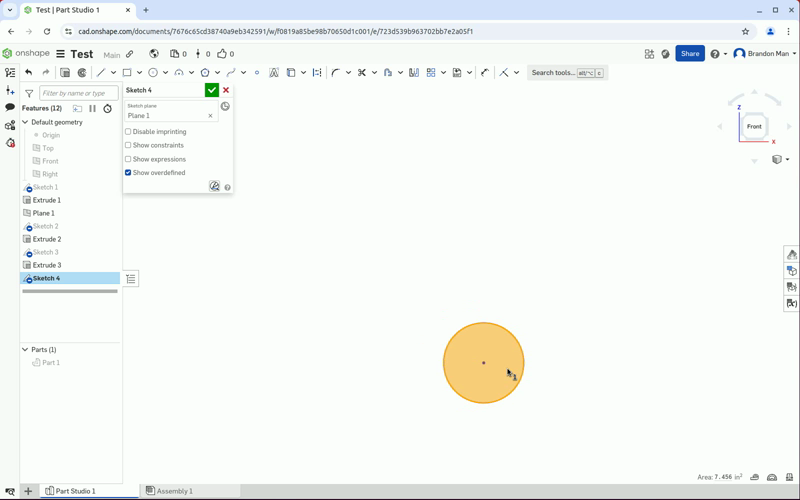
scroll(-6)
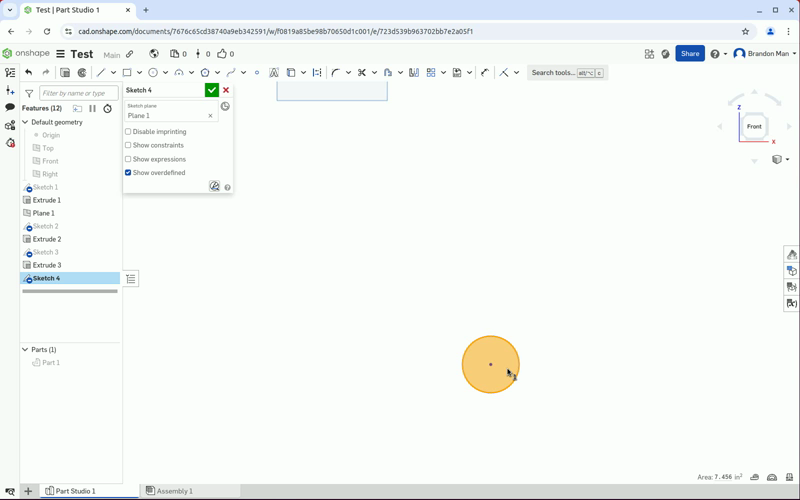
scroll(-6)
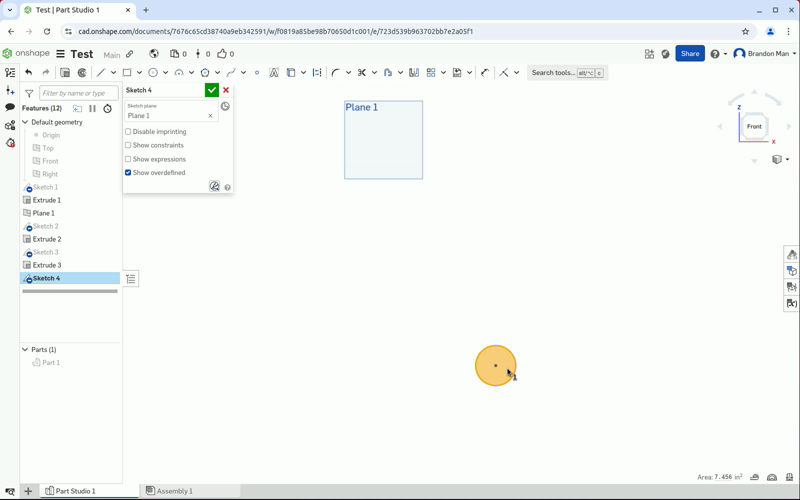
scroll(-6)
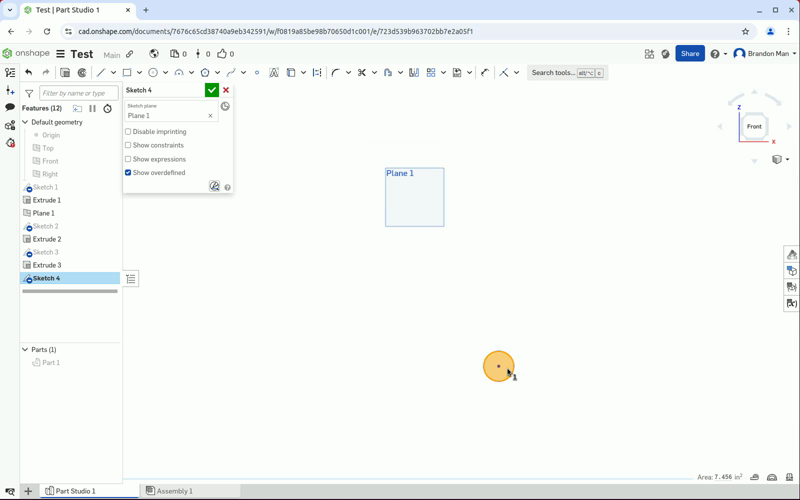
scroll(-6)
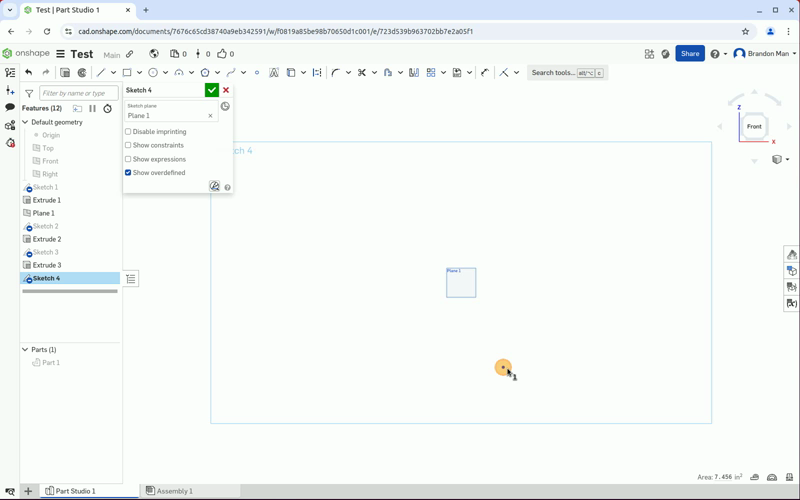
mouse_move(73, 352)
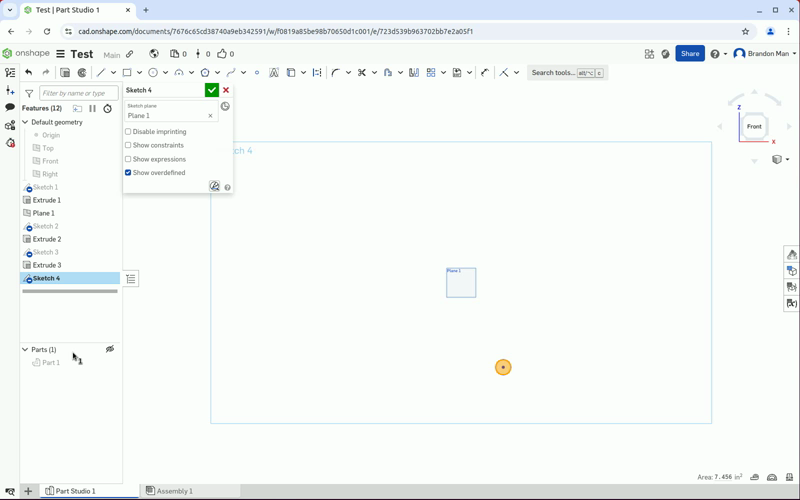
key(shift+y)
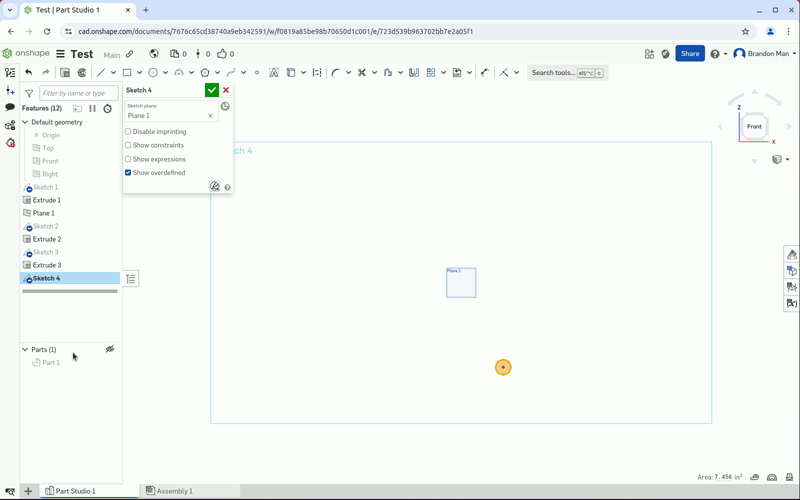
key(shift+e)
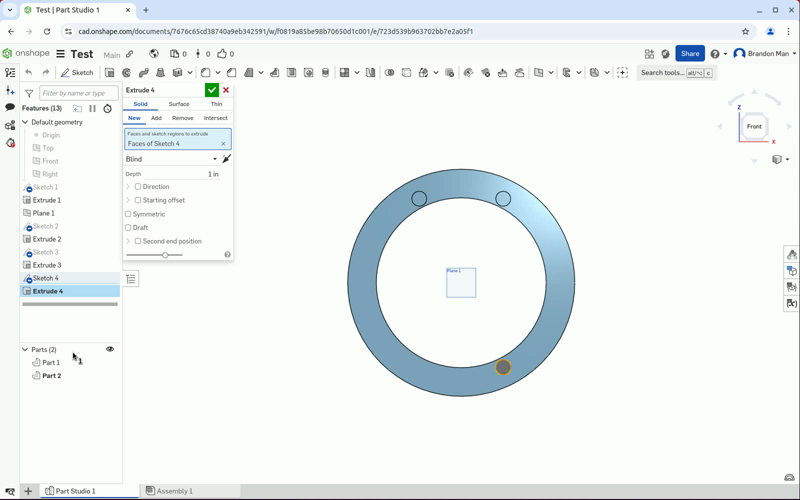
mouse_move(143, 106)
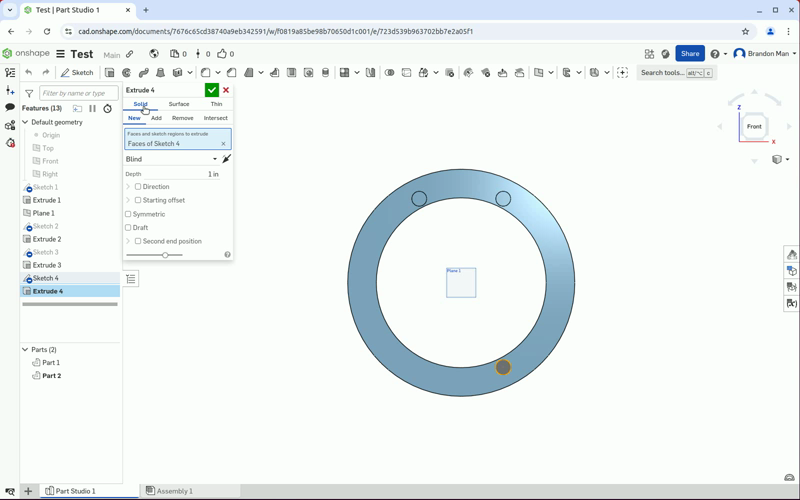
click(143, 106)
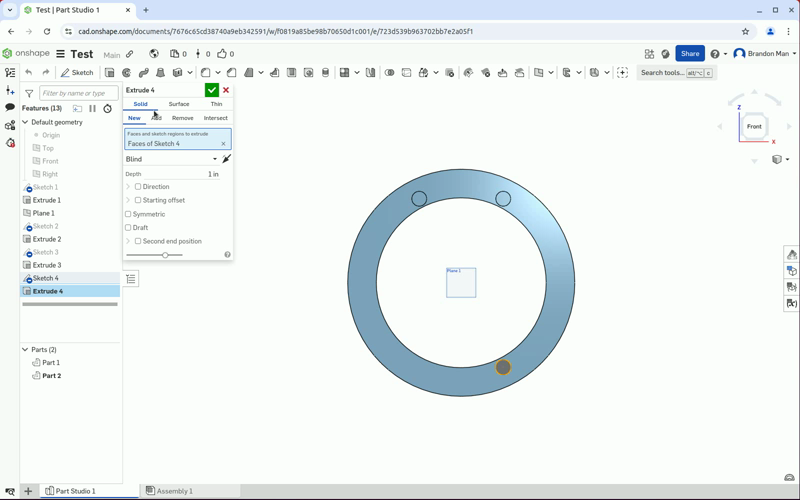
mouse_move(186, 120)
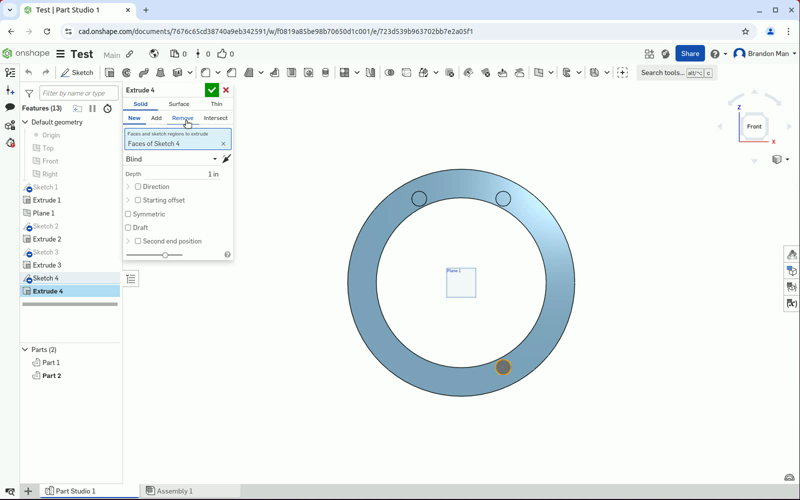
click(186, 120)
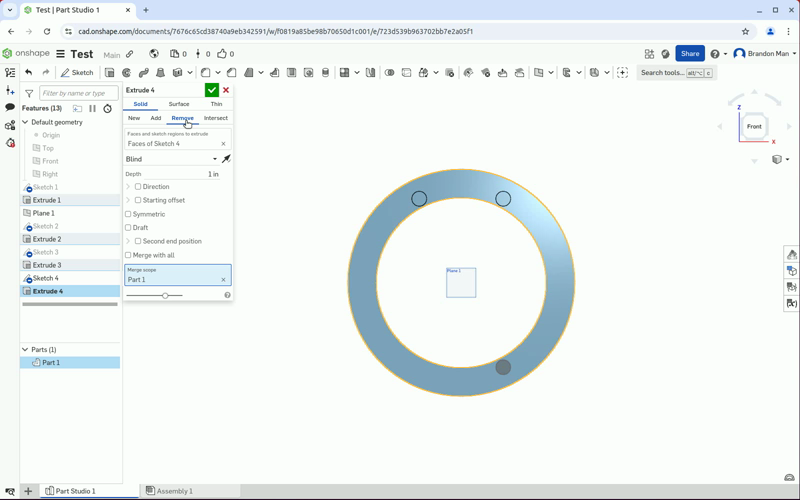
key(tab, 4)
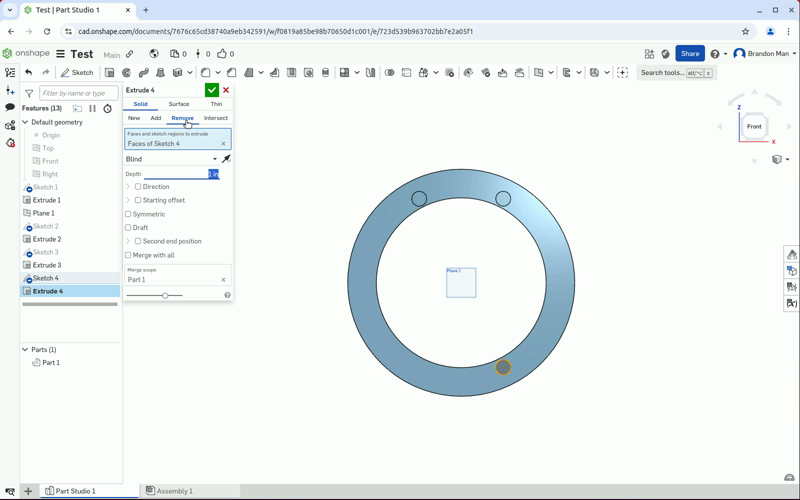
text(5.777)
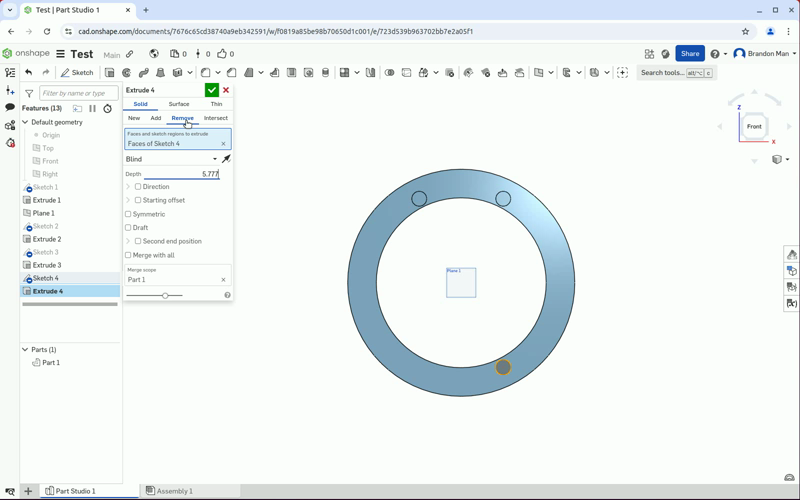
key(tab, 6)
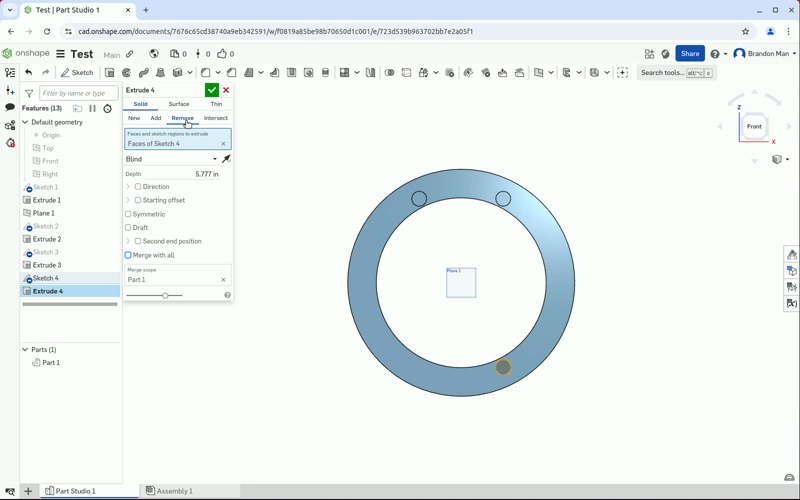
key(space)
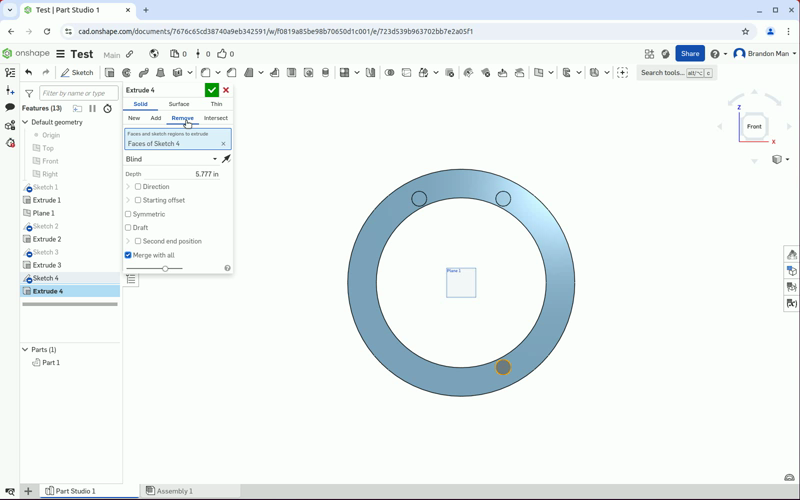
key(enter)
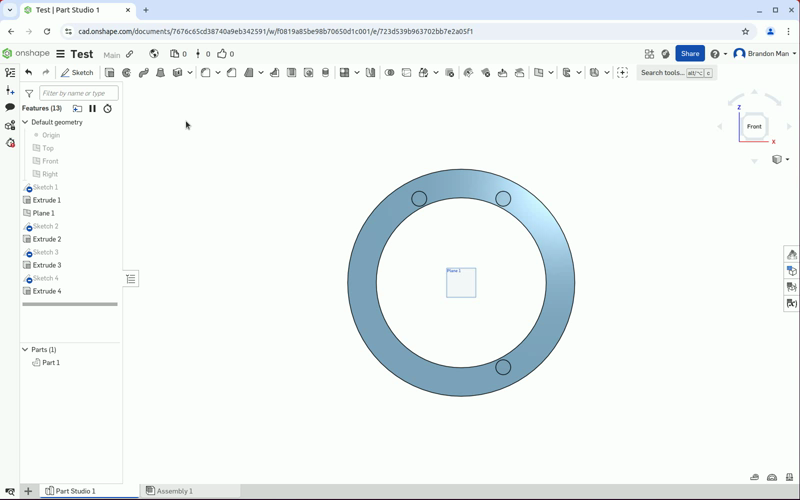
key(shift+h)
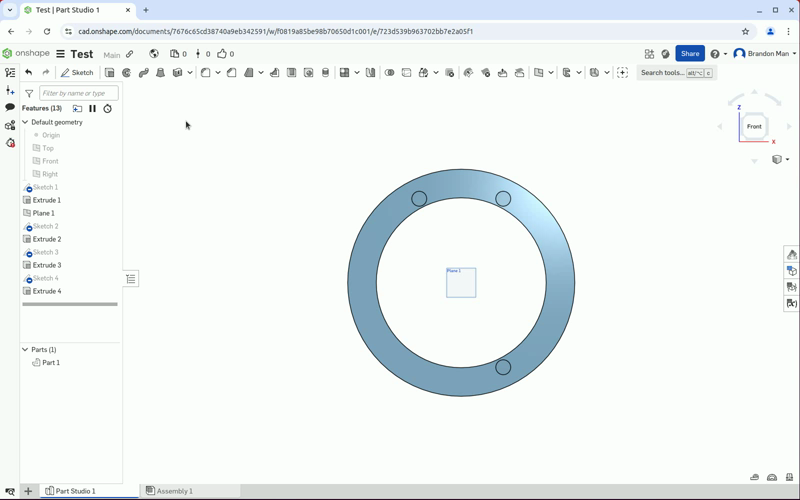
key(shift+h)
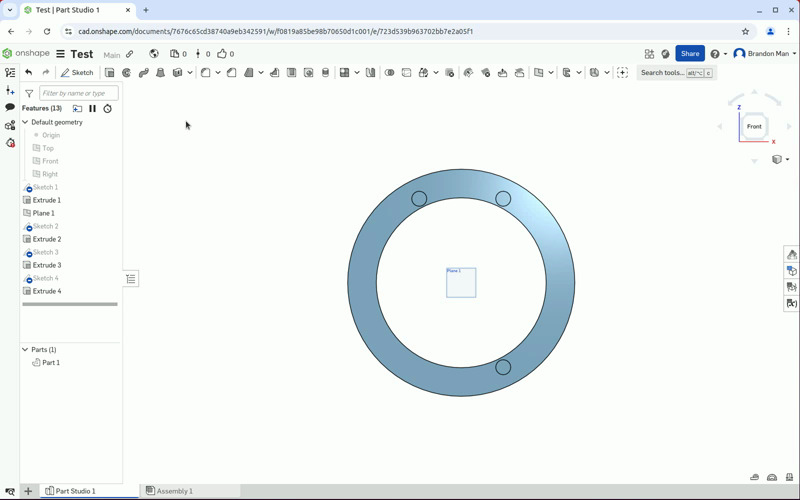
mouse_move(73, 189)
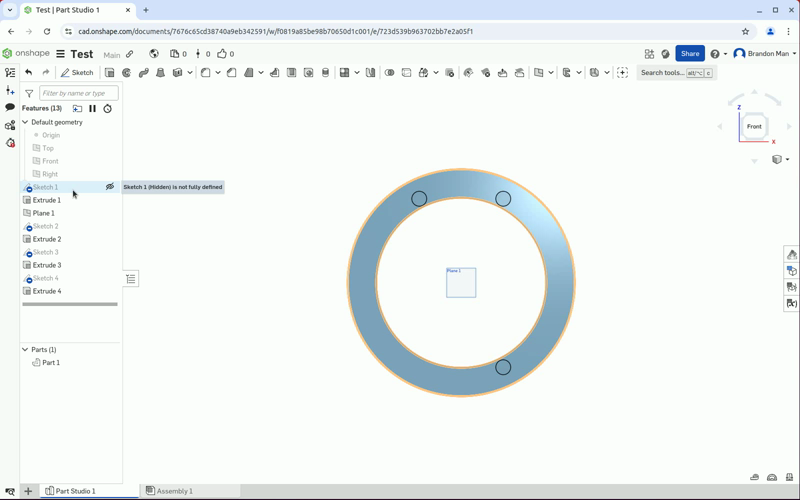
click(73, 189)
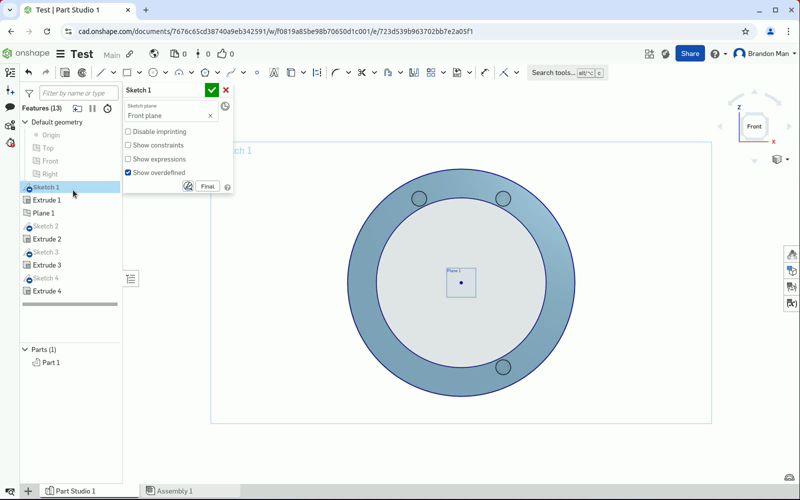
mouse_move(229, 92)
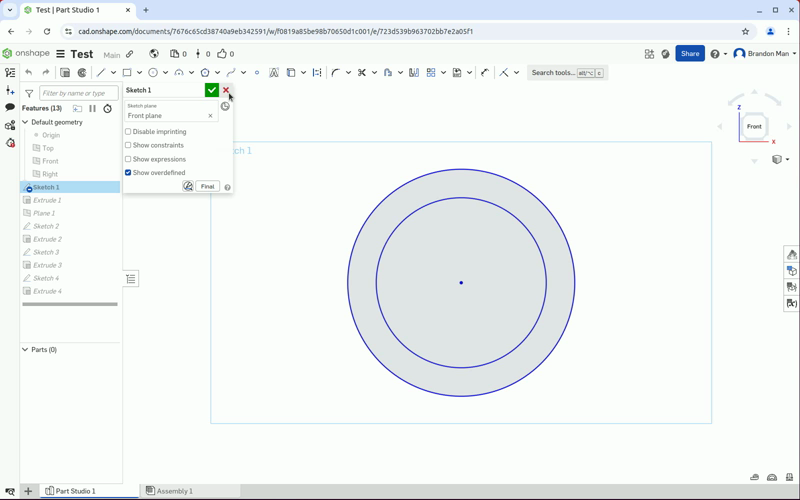
click(229, 92)
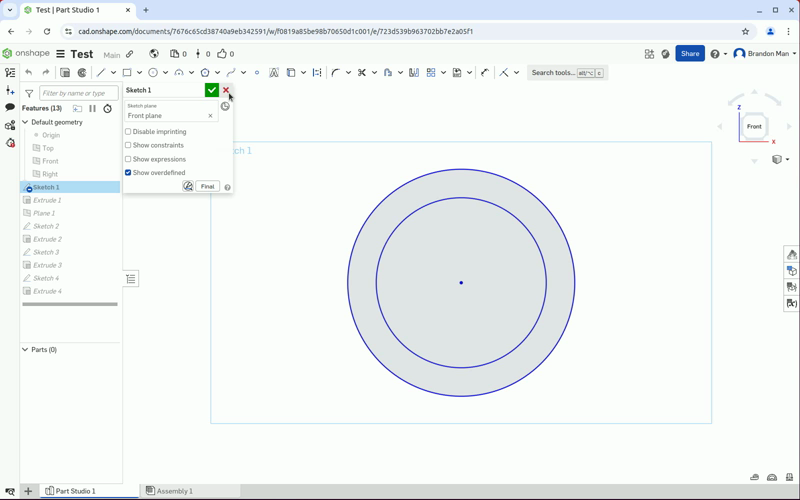
key(shift+s)
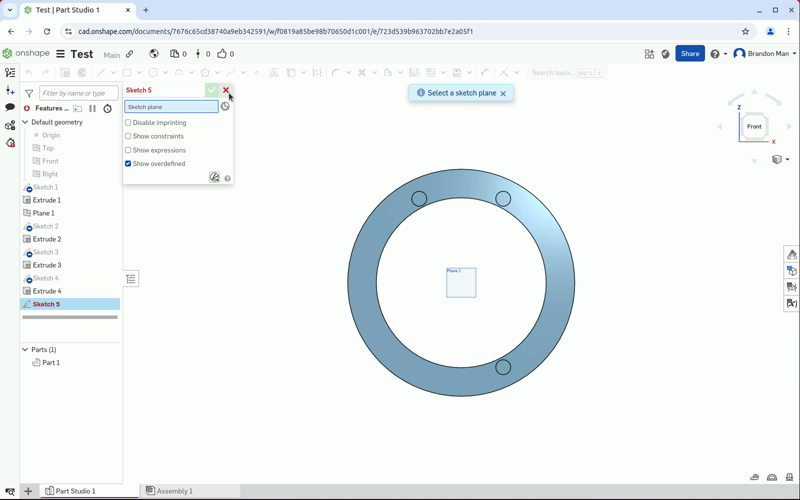
mouse_move(73, 215)
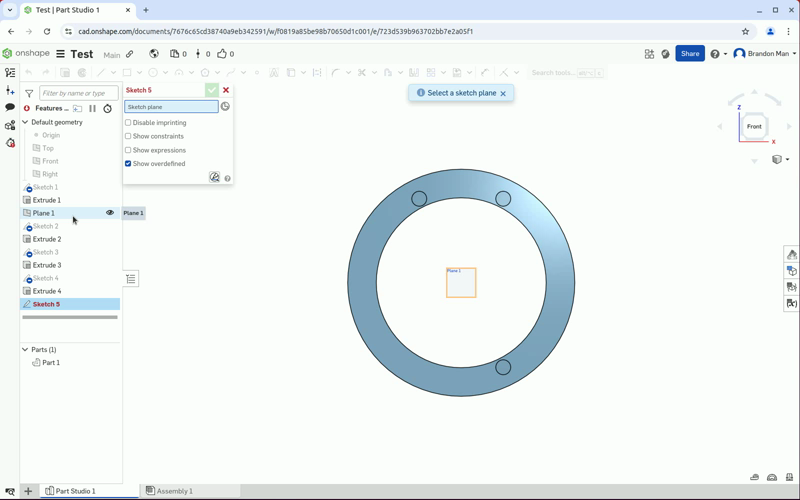
click(73, 215)
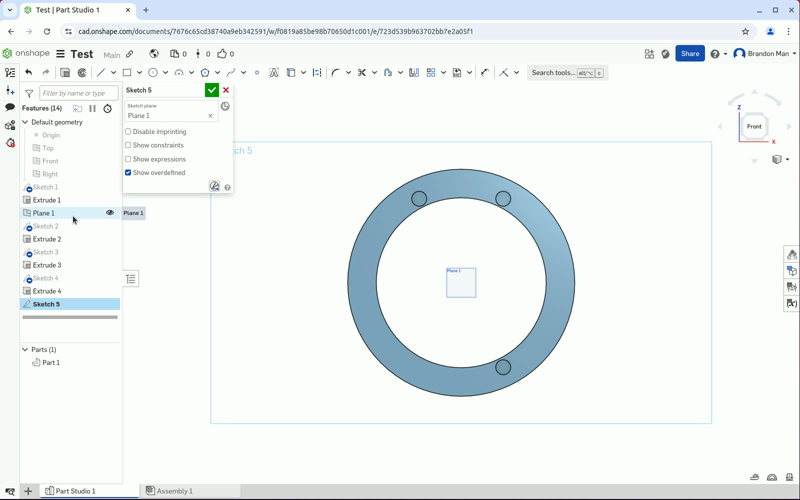
mouse_move(73, 352)
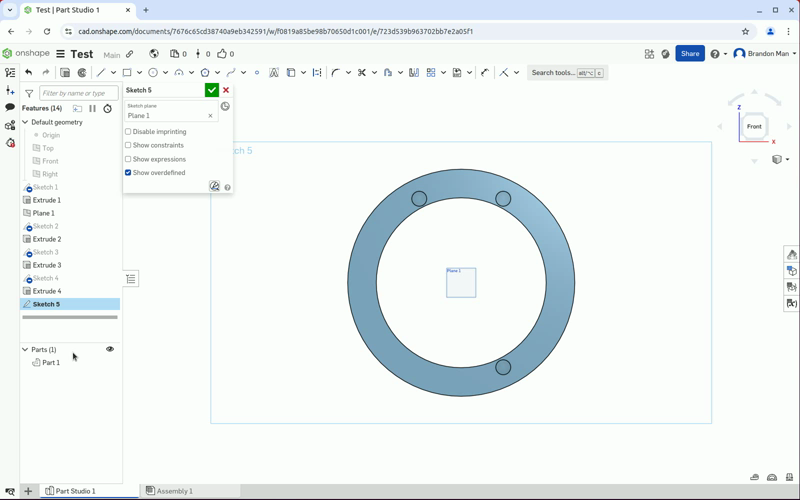
key(y)
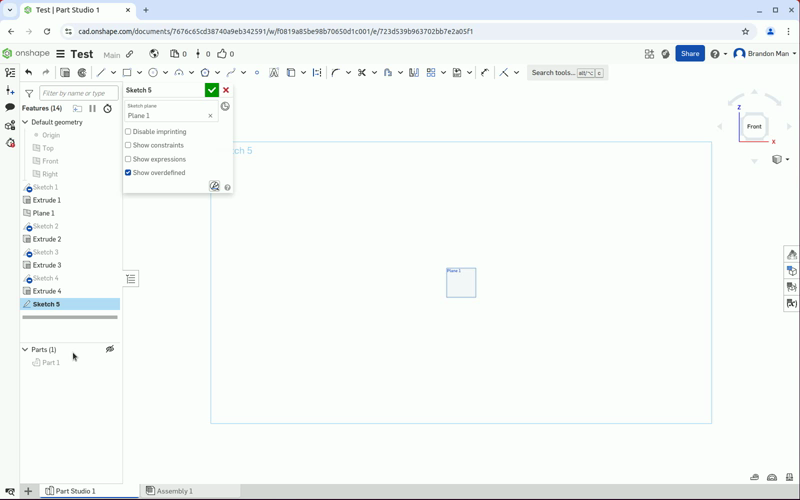
key(c)
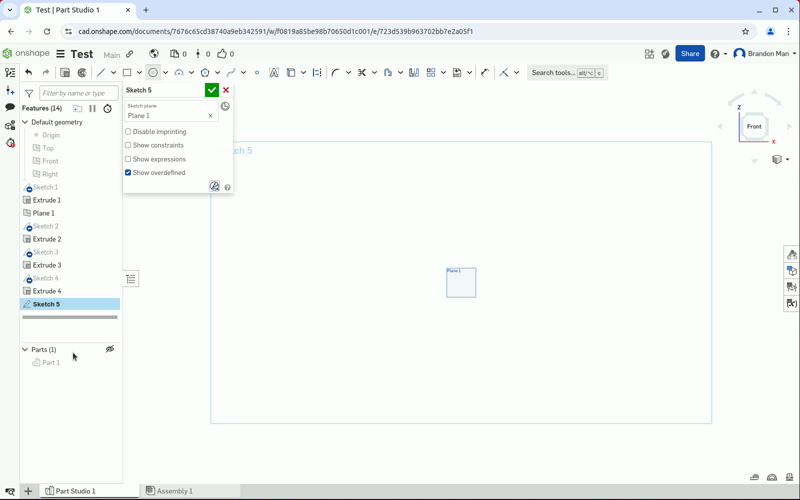
key_down(shift)
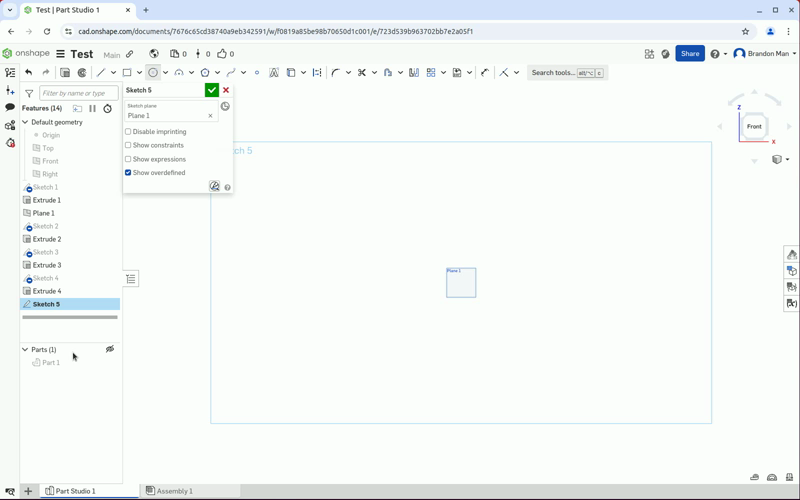
mouse_move(419, 367)
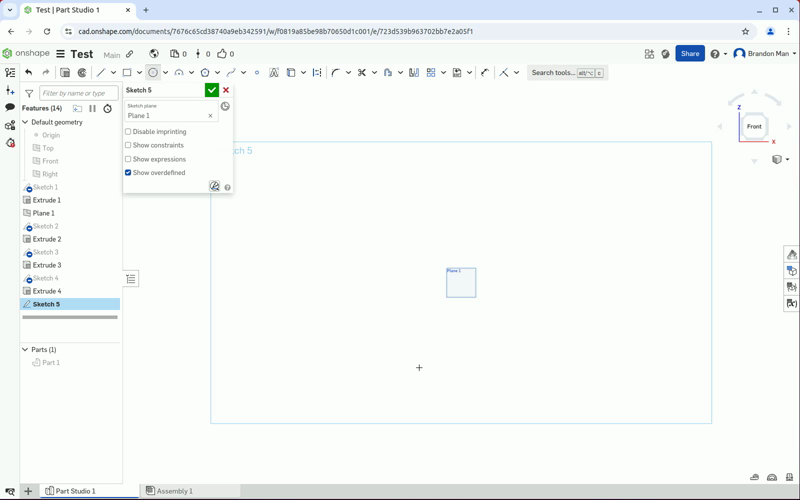
click(419, 367)
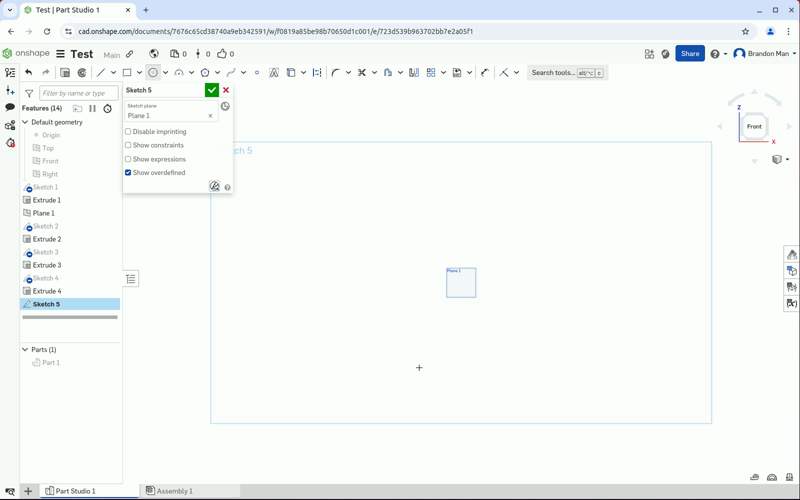
key_up(shift)
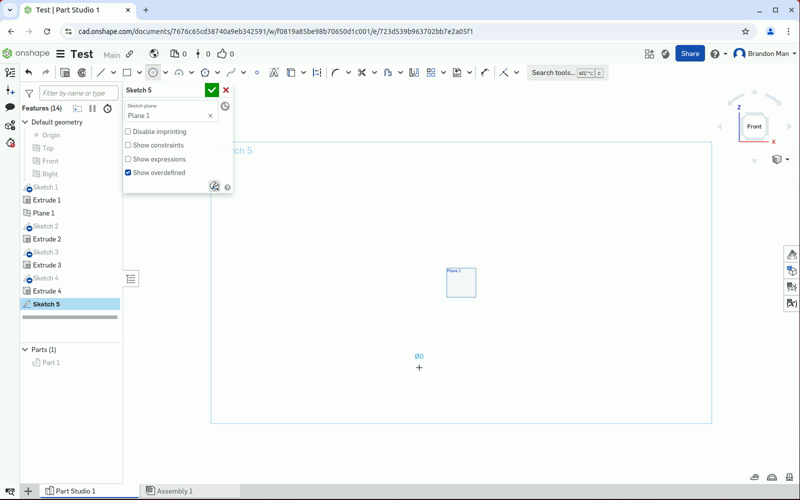
mouse_move(426, 367)
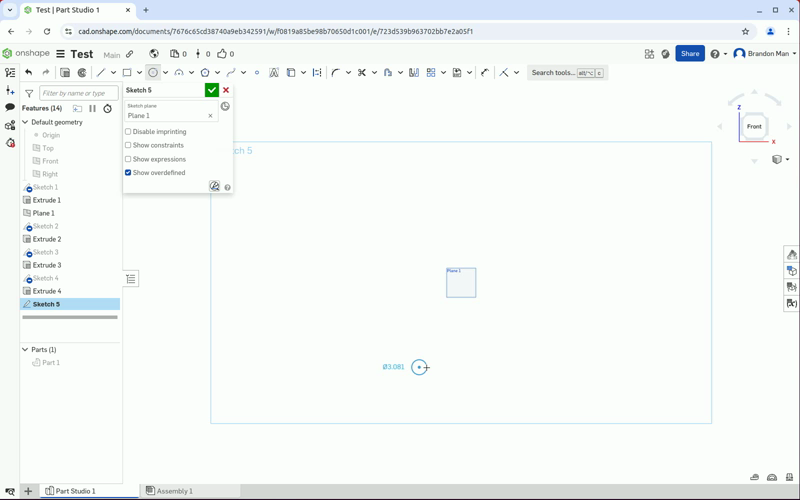
click(426, 367)
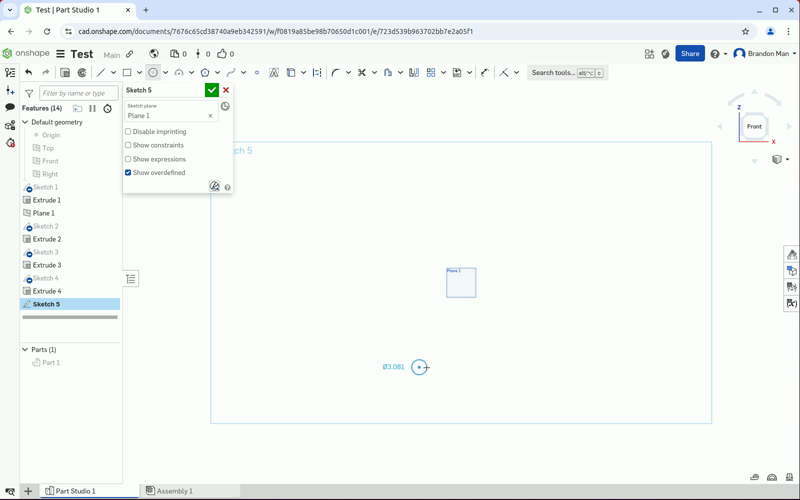
key(esc)
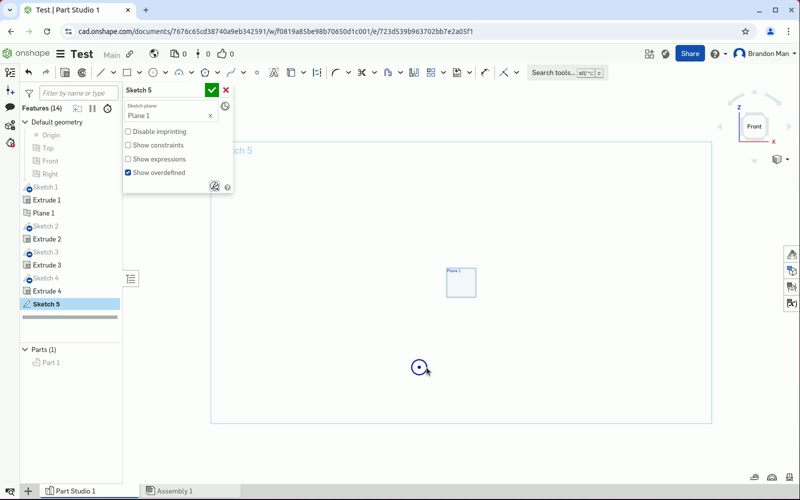
mouse_move(417, 361)
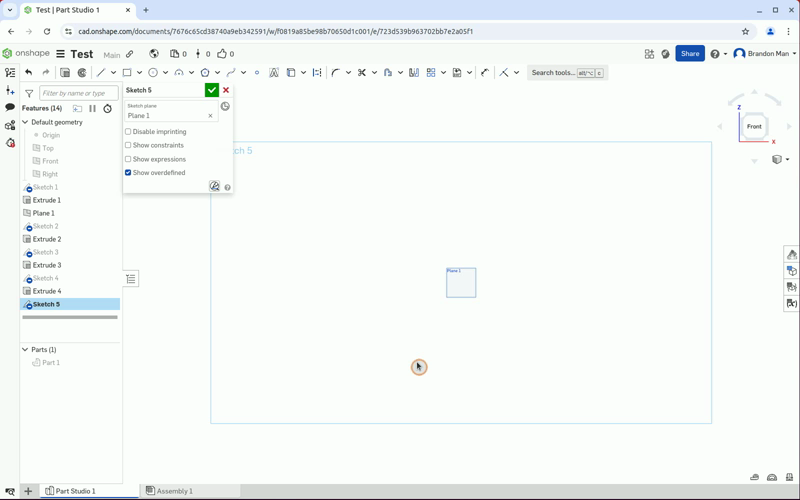
scroll(6)
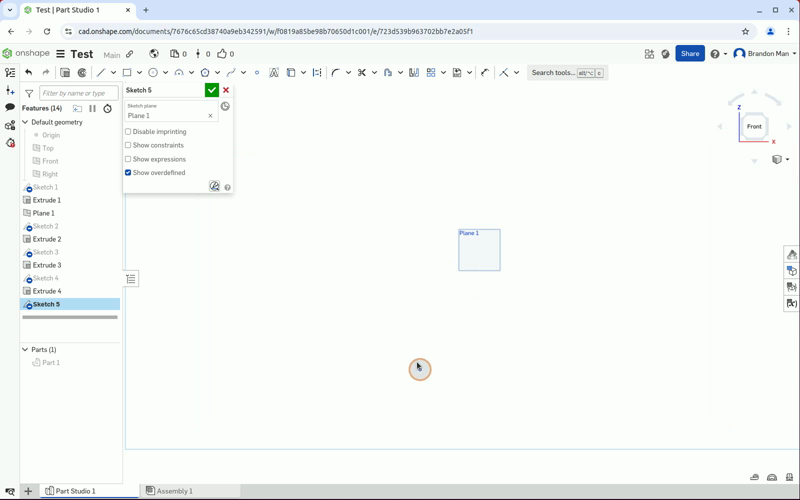
scroll(6)
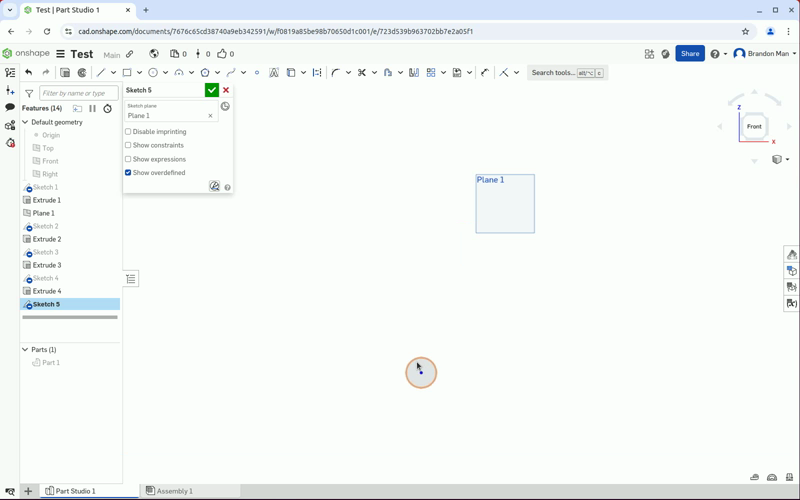
scroll(6)
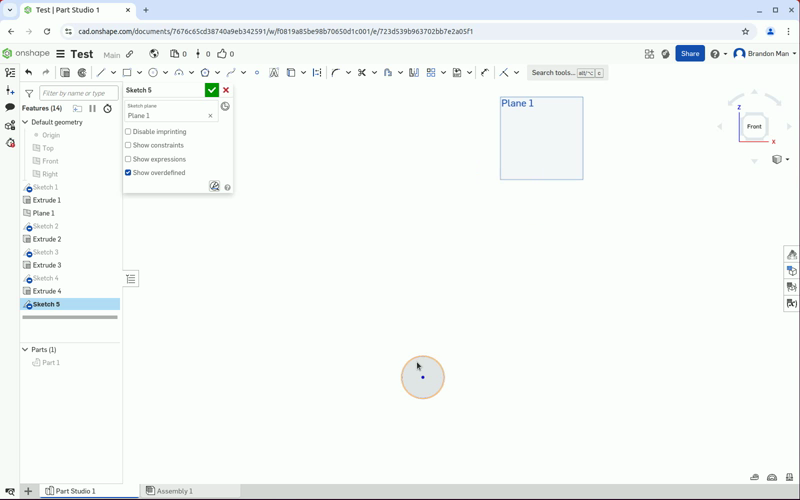
scroll(6)
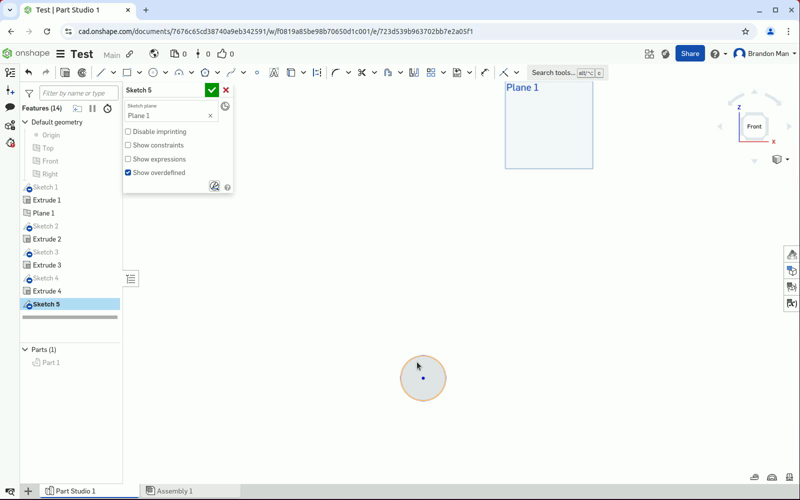
scroll(6)
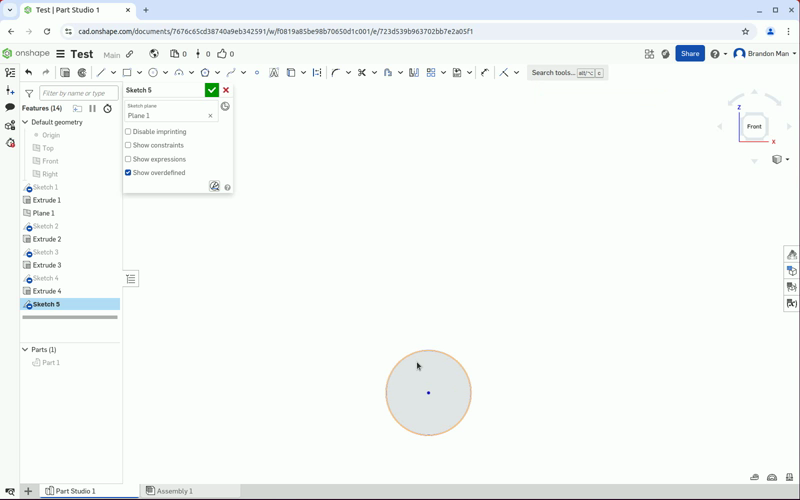
scroll(6)
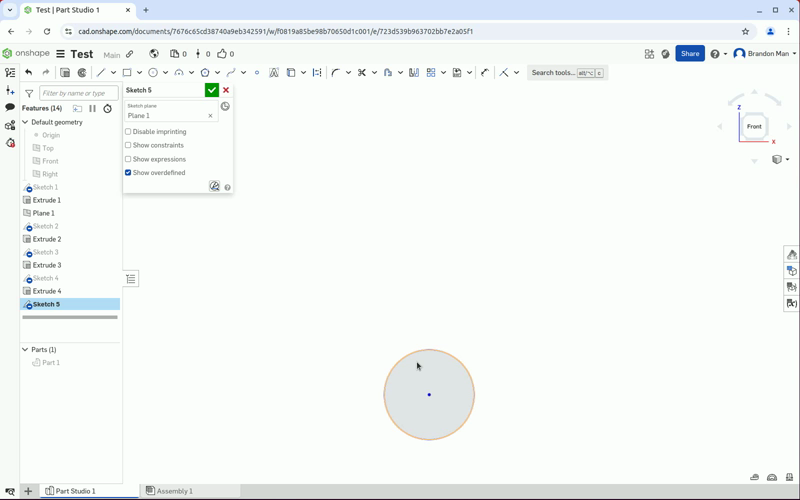
scroll(6)
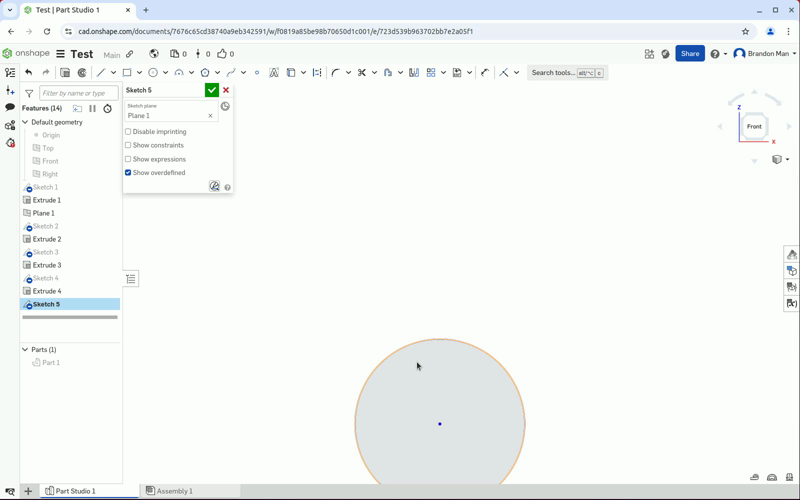
click(417, 361)
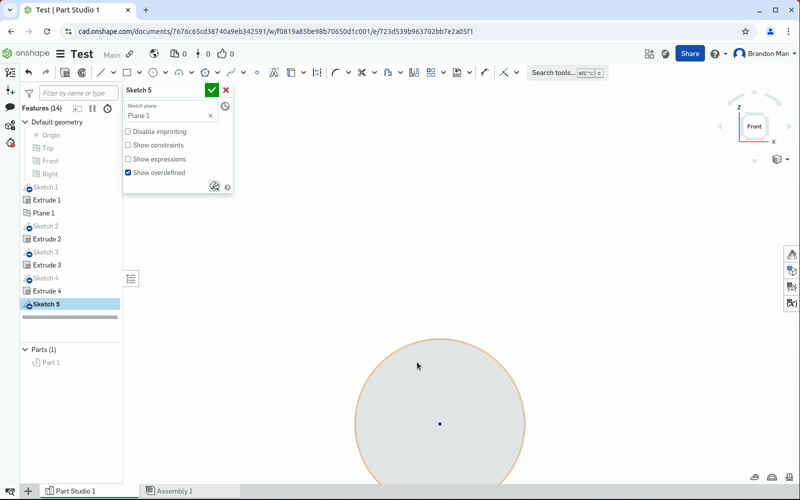
scroll(-6)
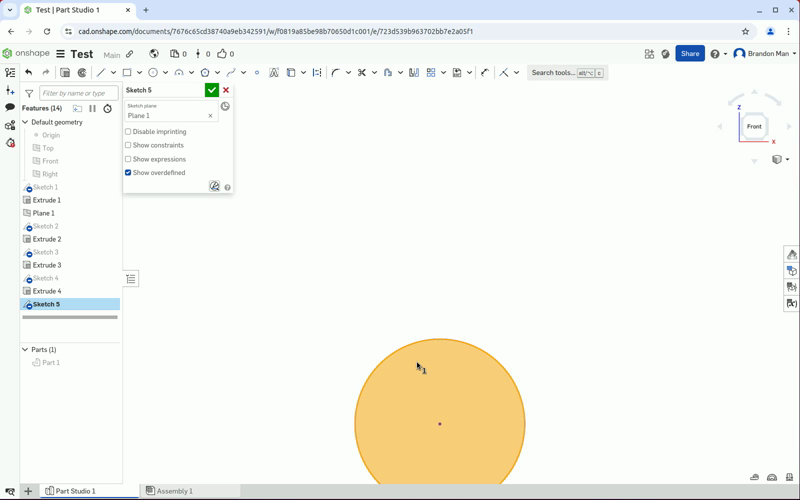
scroll(-6)
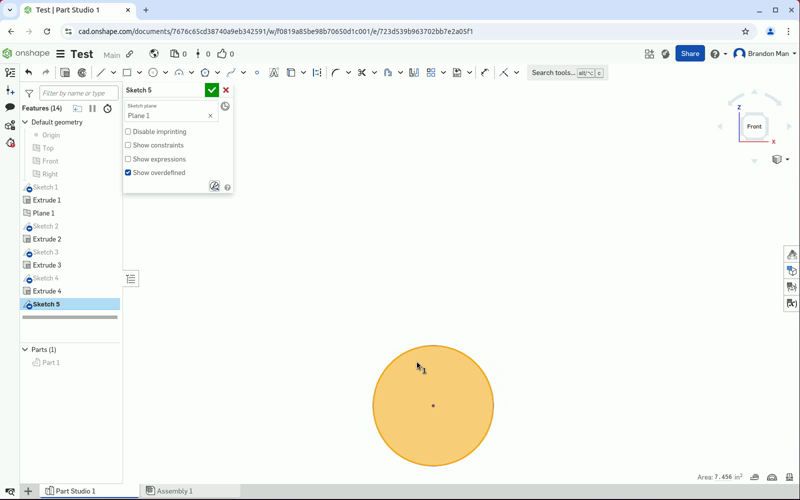
scroll(-6)
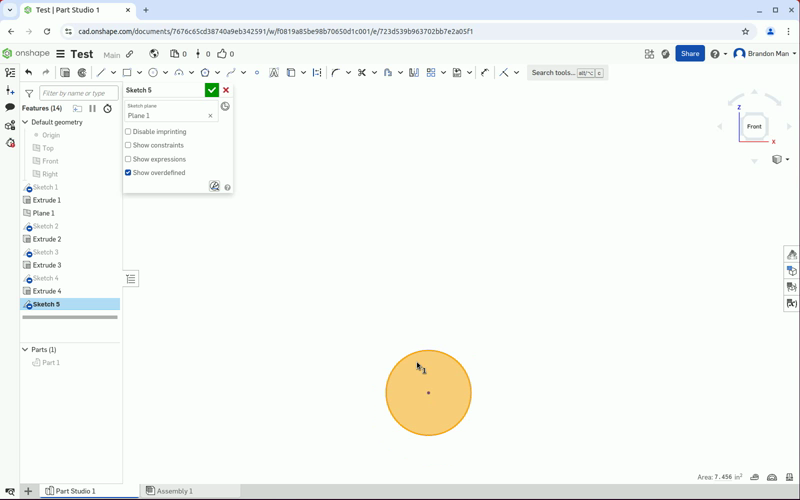
scroll(-6)
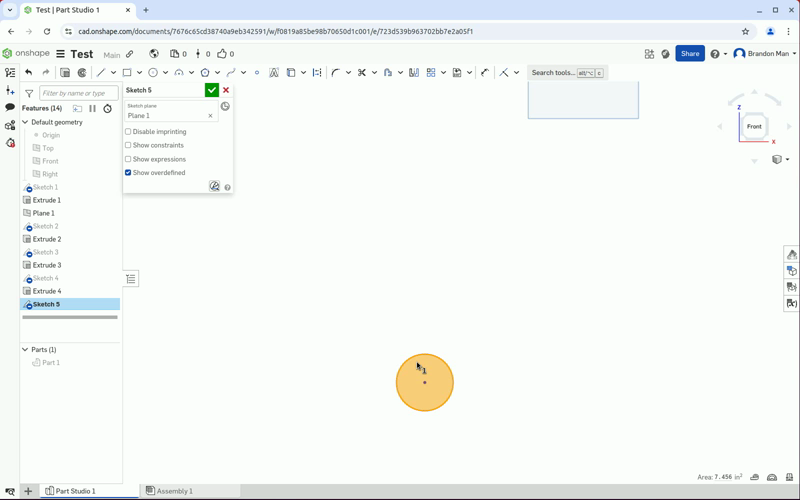
scroll(-6)
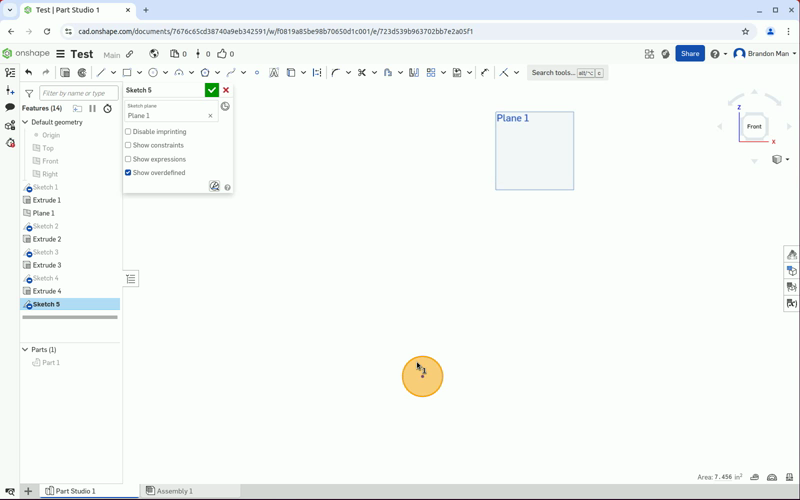
scroll(-6)
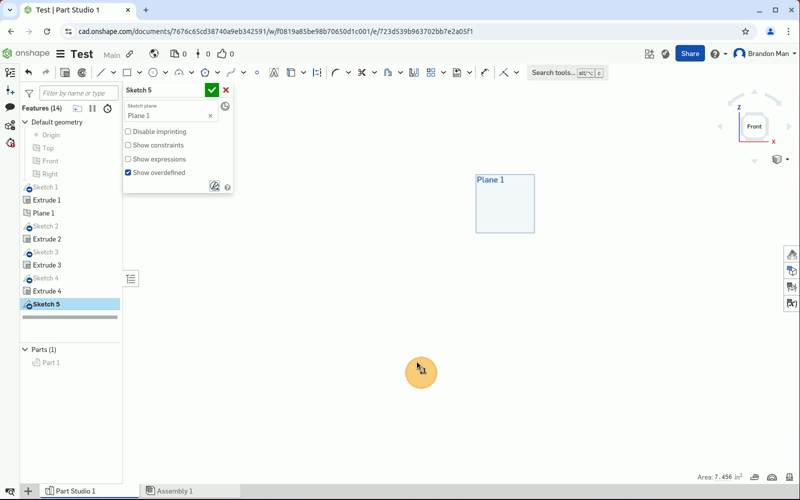
scroll(-6)
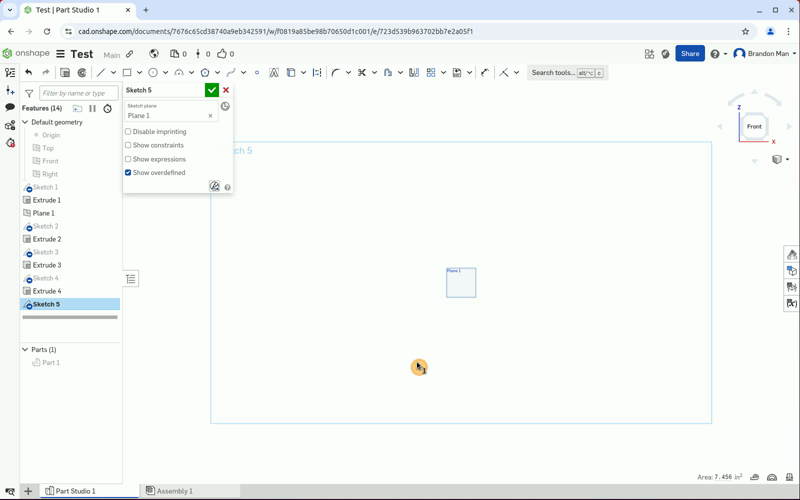
mouse_move(73, 352)
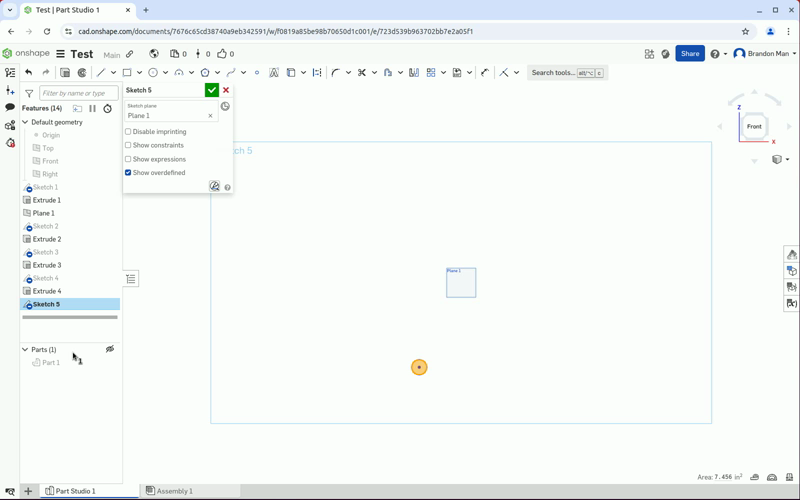
key(shift+y)
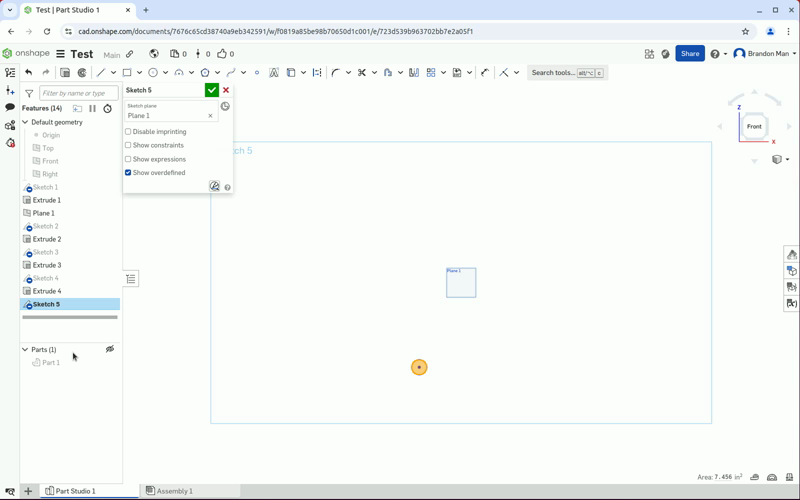
key(shift+e)
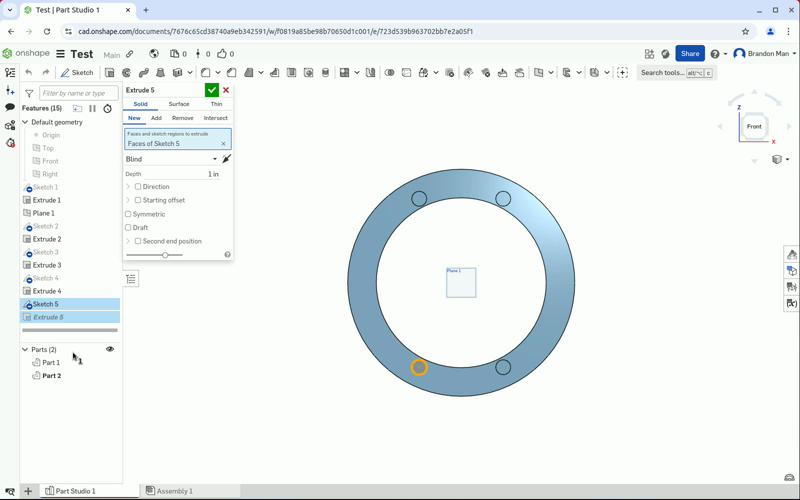
mouse_move(143, 106)
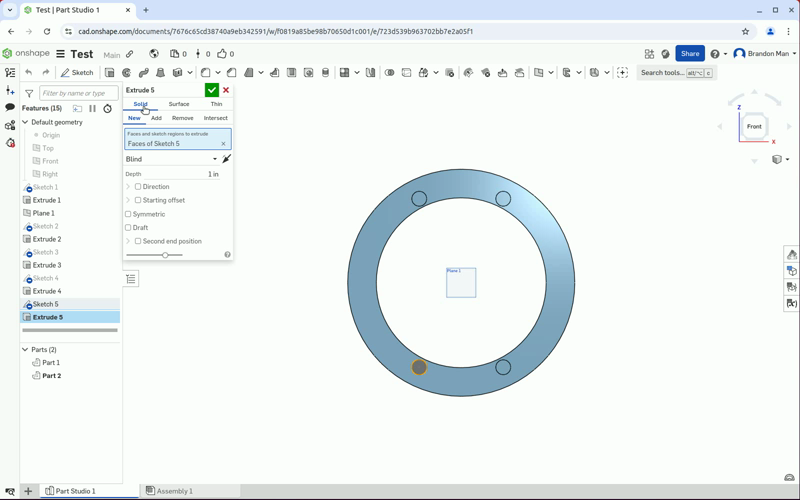
click(143, 106)
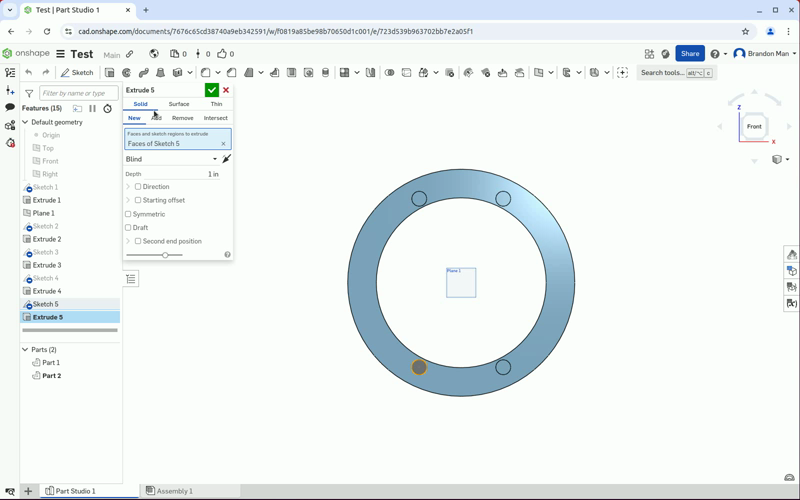
mouse_move(186, 120)
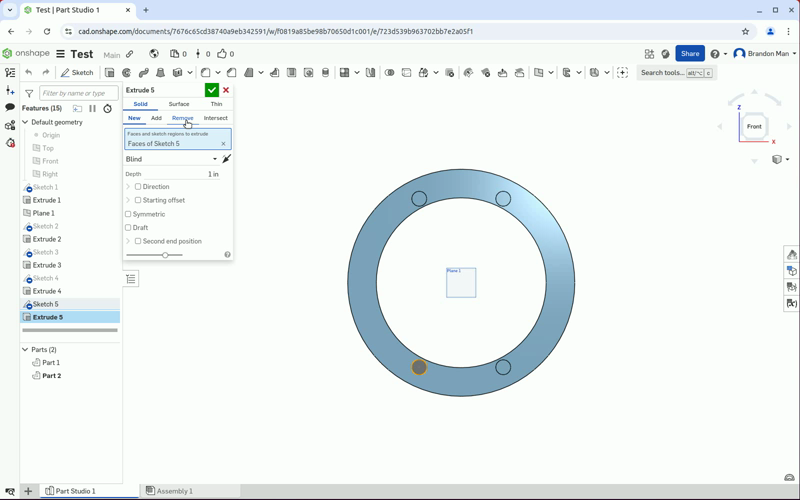
click(186, 120)
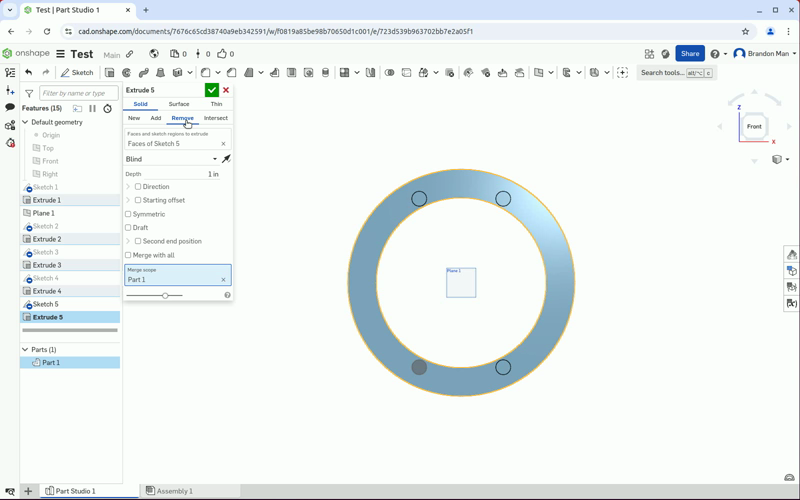
key(tab, 4)
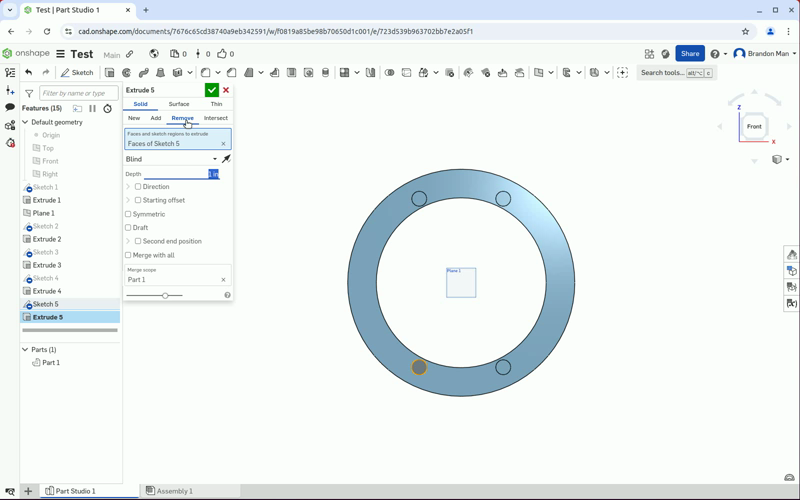
text(5.777)
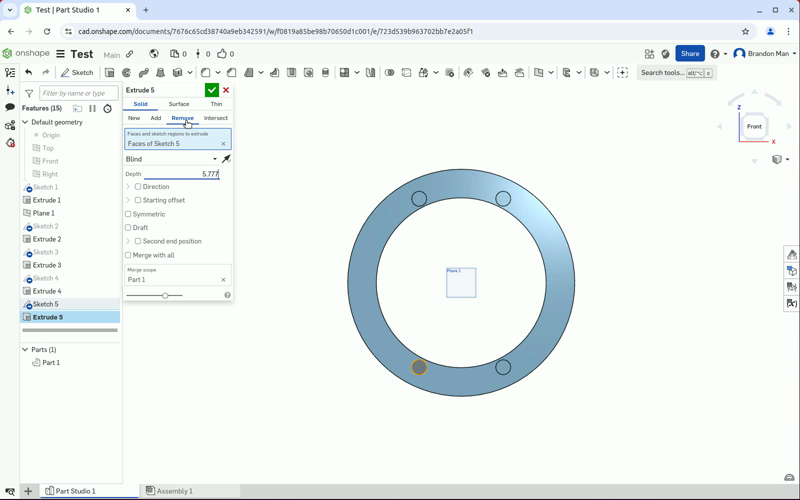
key(tab, 6)
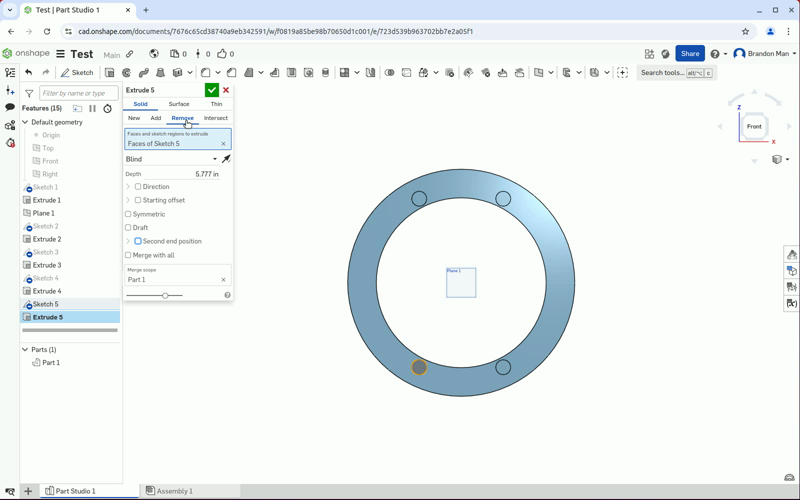
key(space)
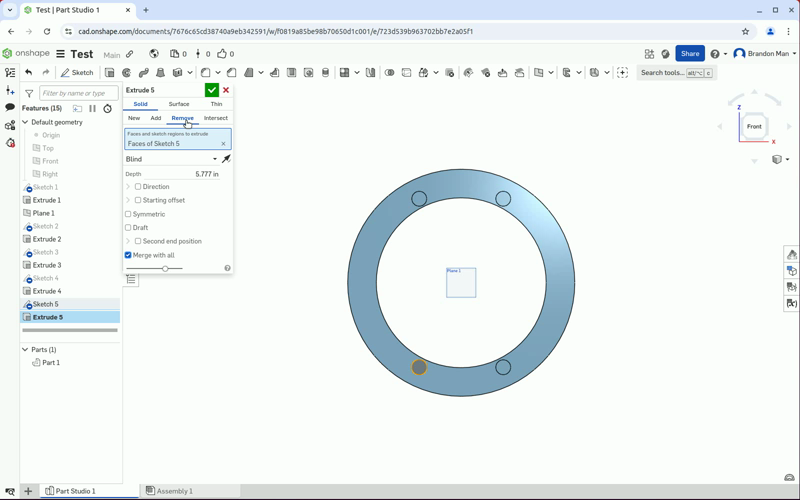
key(enter)
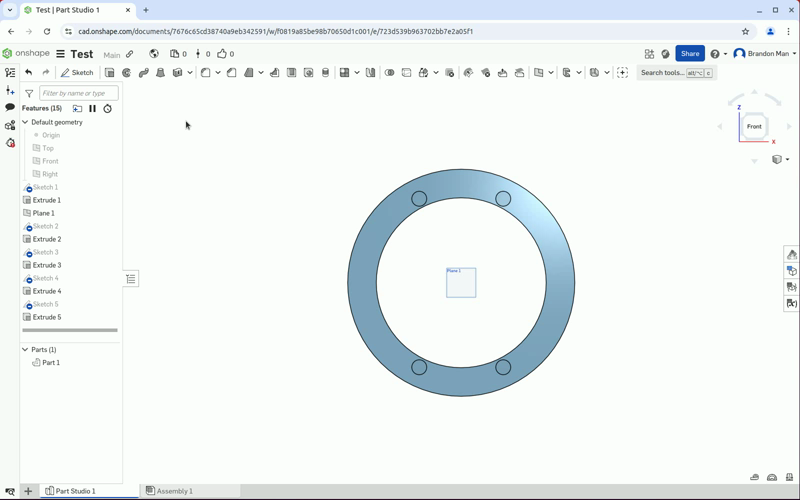
key(shift+h)
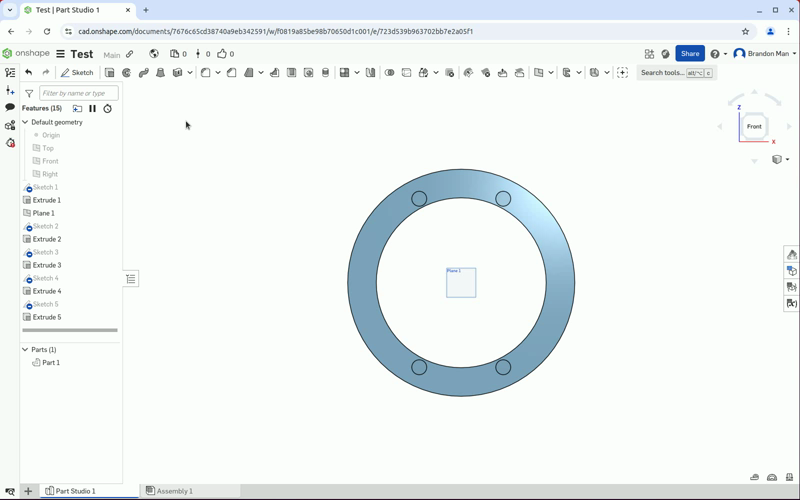
key(shift+h)
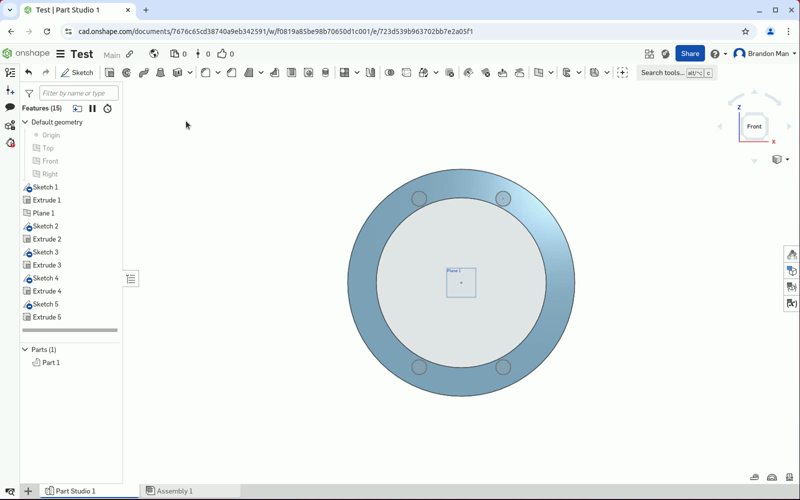
key(shift+7)
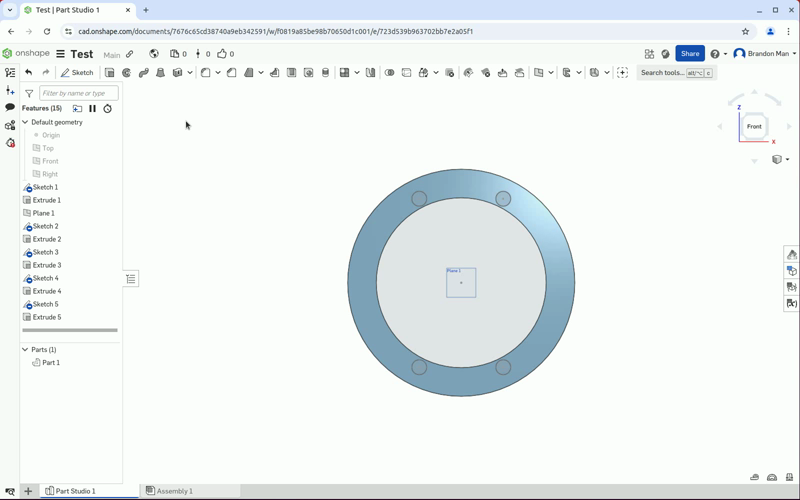
key(left, 2)
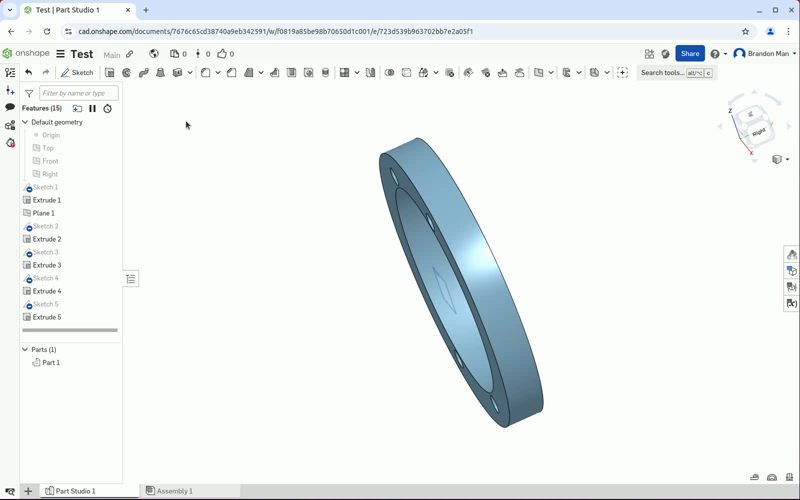
key(down, 2)
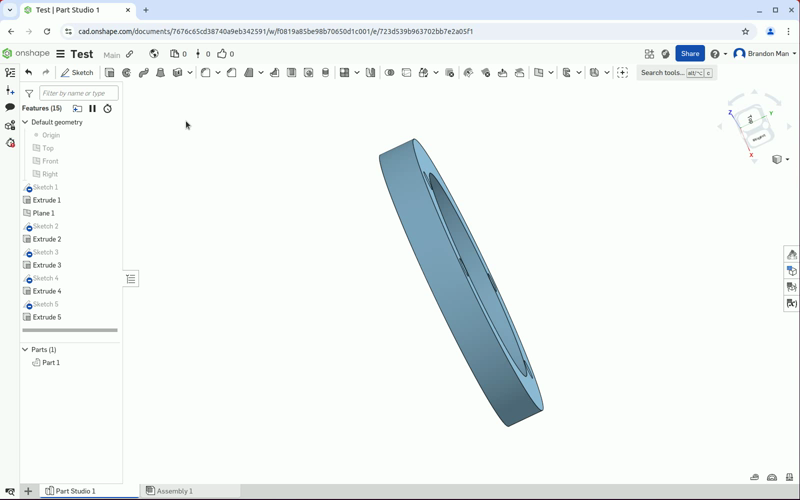
key(up, 2)
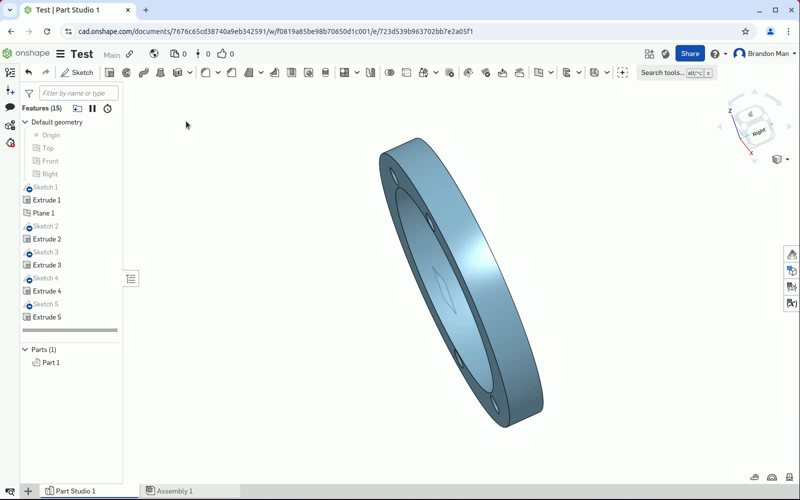
key(right, 2)
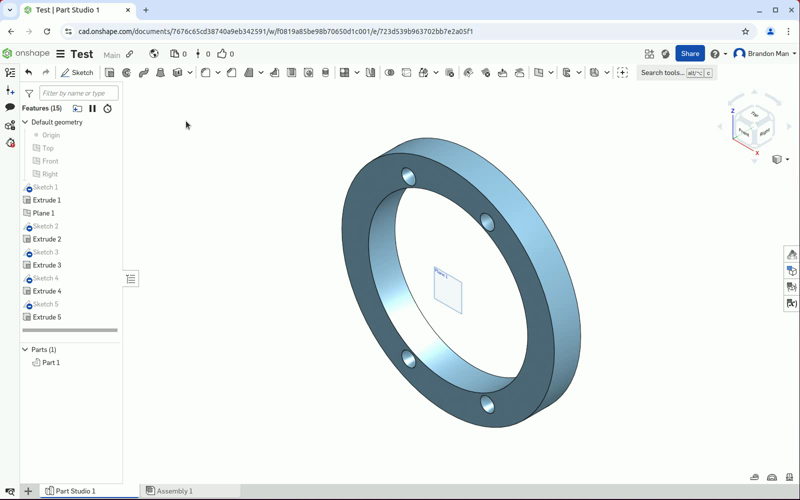
mouse_move(73, 189)
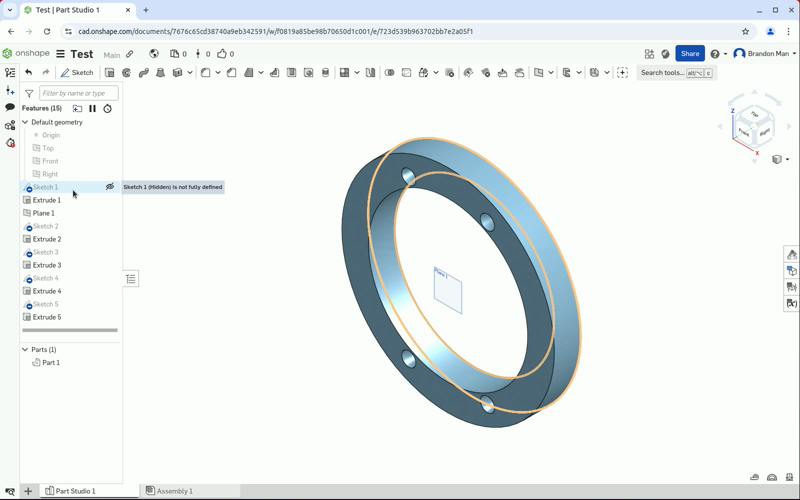
click(73, 189)